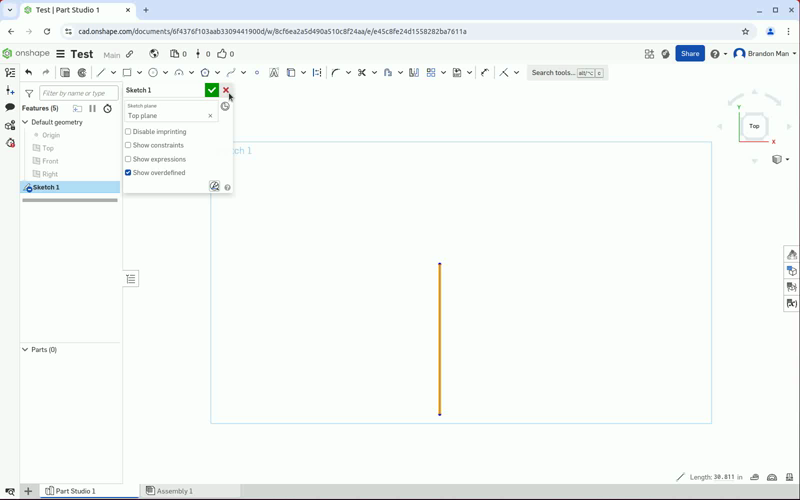
key(shift+h)
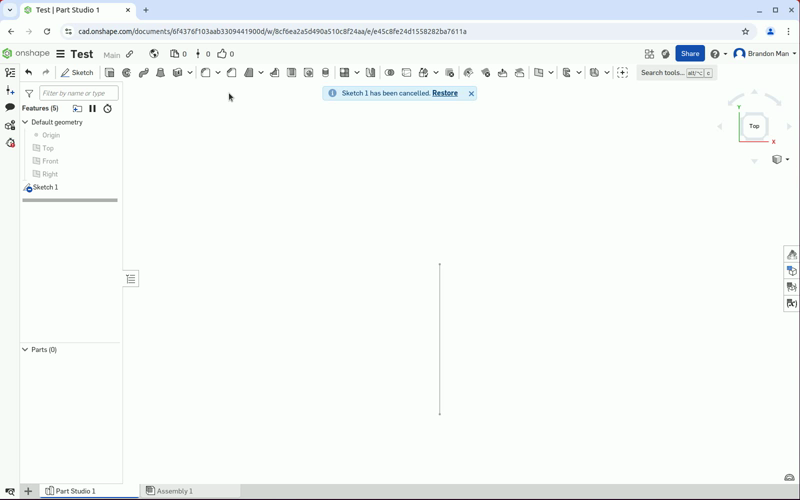
mouse_move(73, 352)
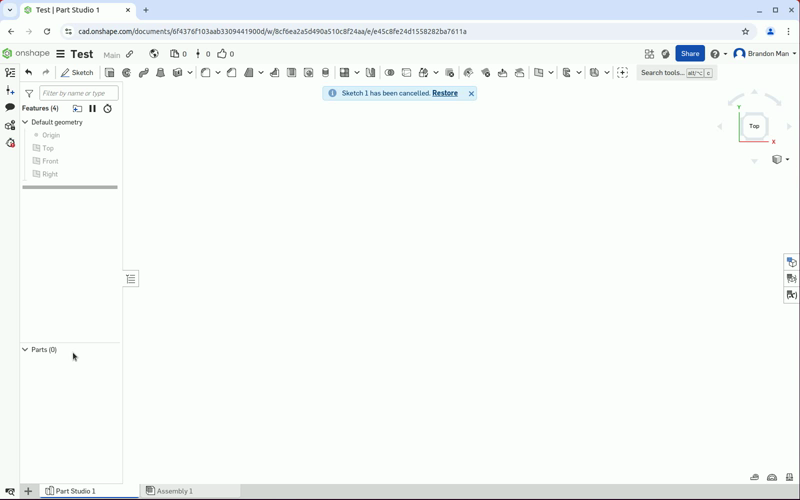
key(y)
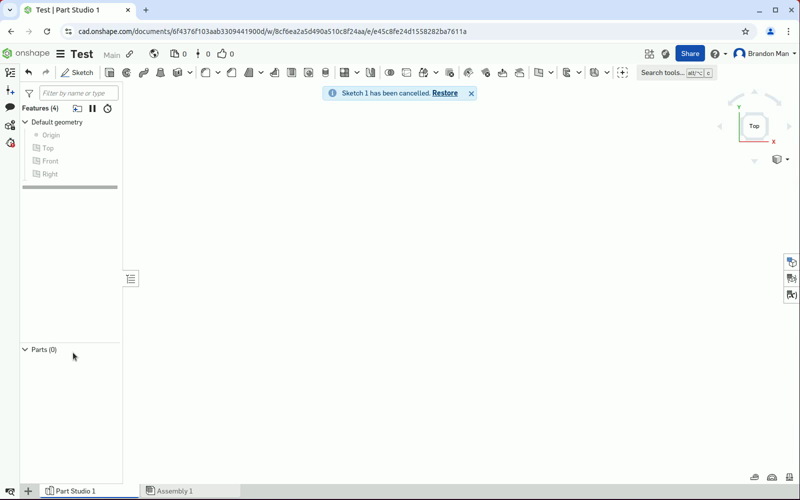
key(shift+p)
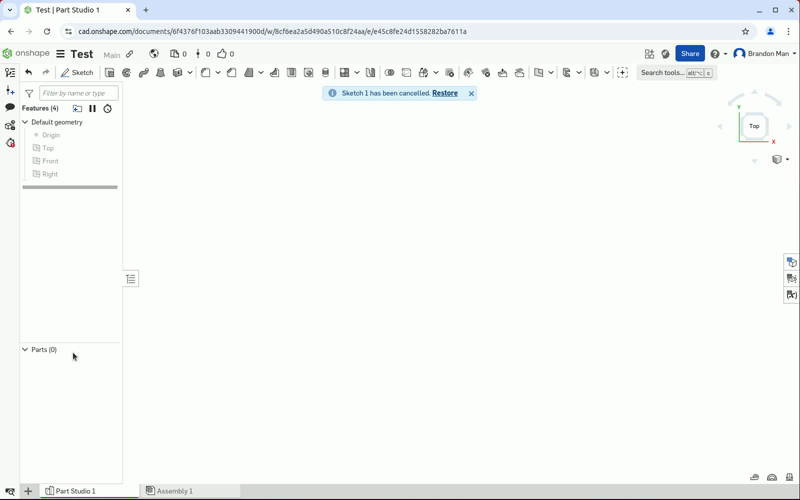
key(space)
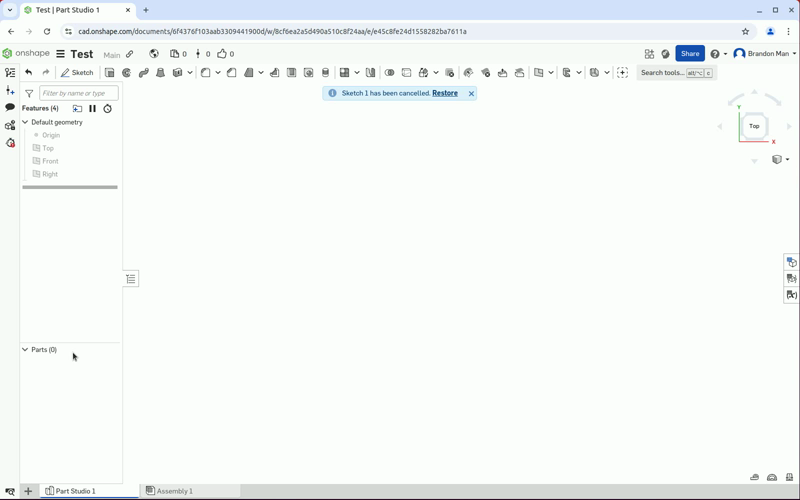
key_down(shift)
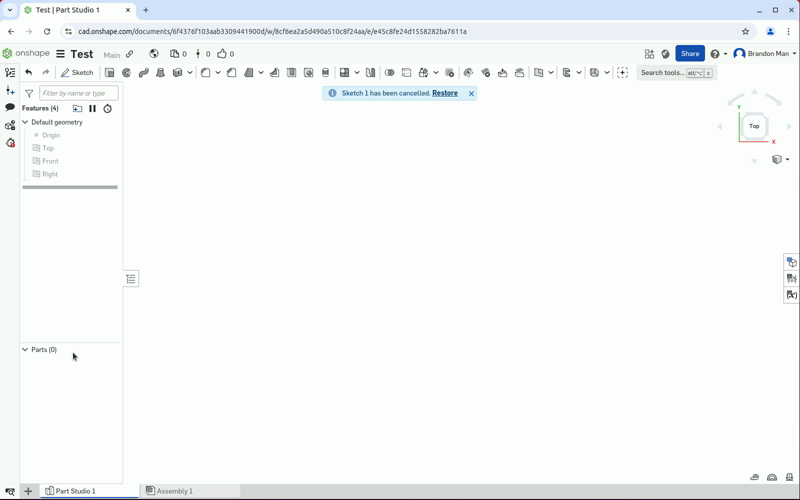
key(up)
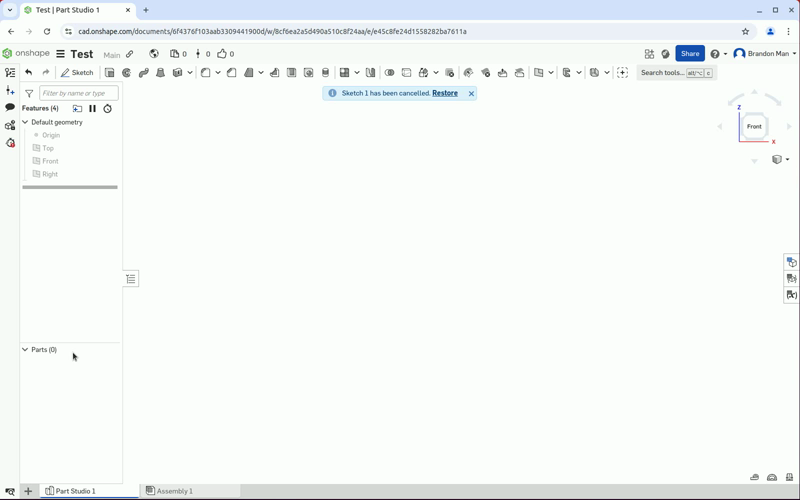
key_up(shift)
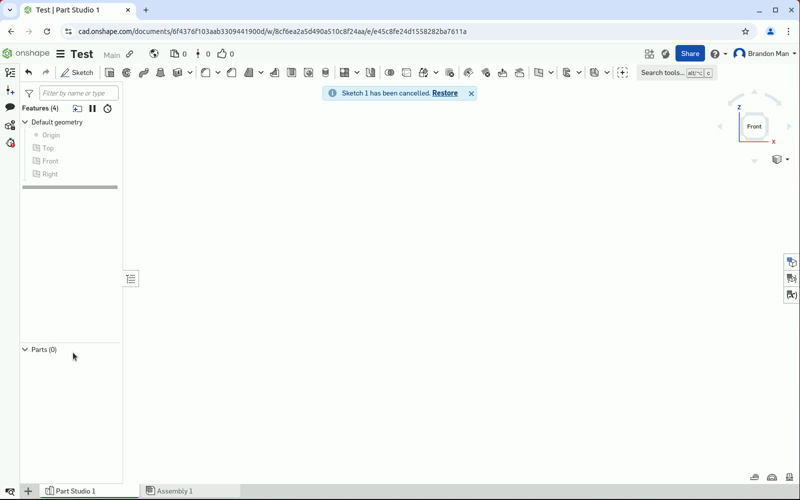
mouse_move(73, 352)
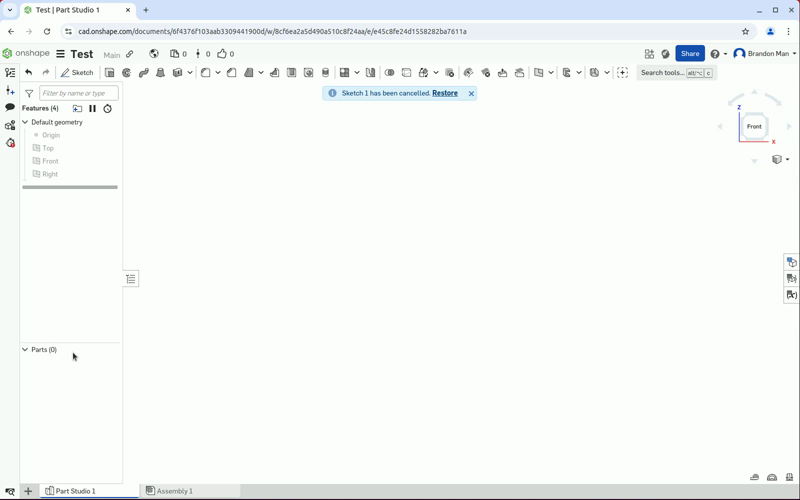
key(shift+y)
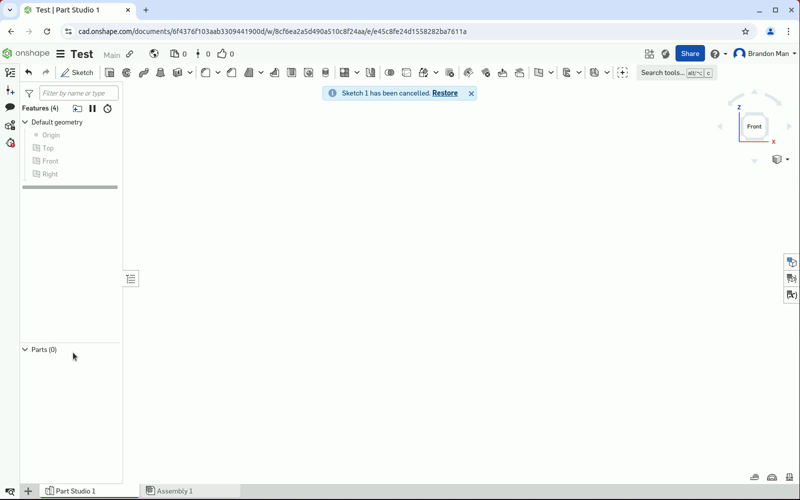
key(shift+s)
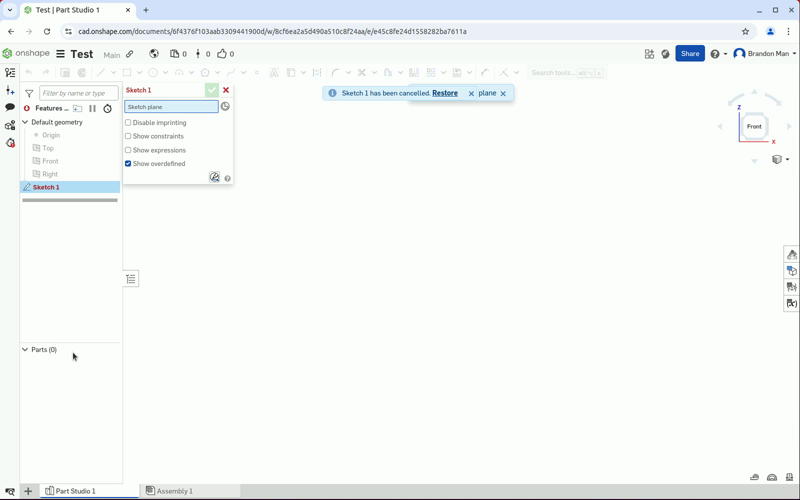
mouse_move(73, 163)
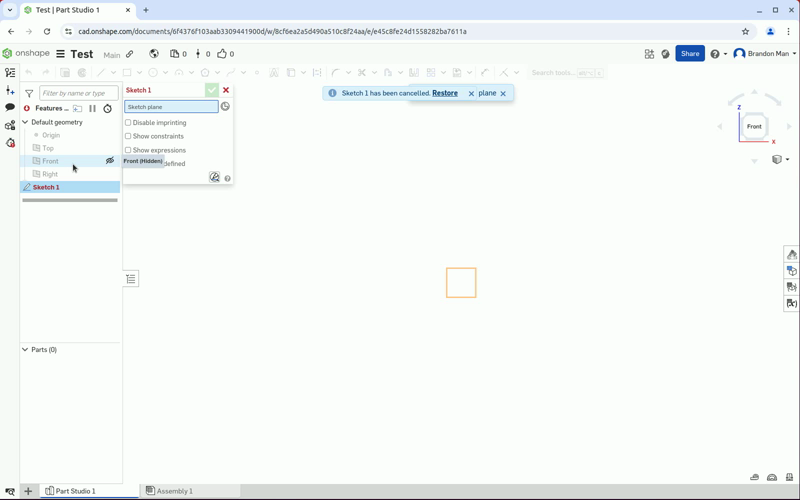
click(73, 163)
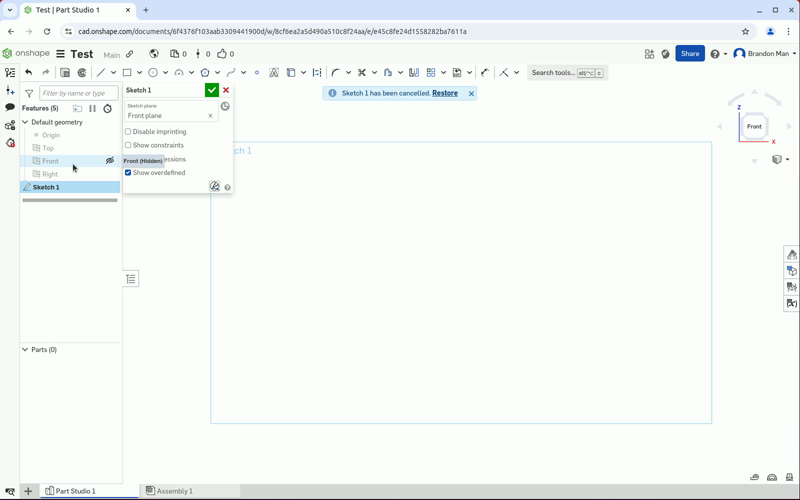
mouse_move(73, 352)
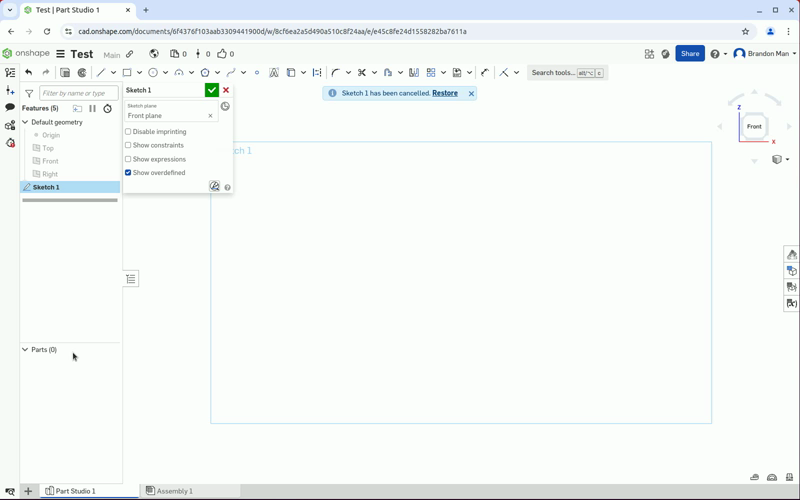
key(y)
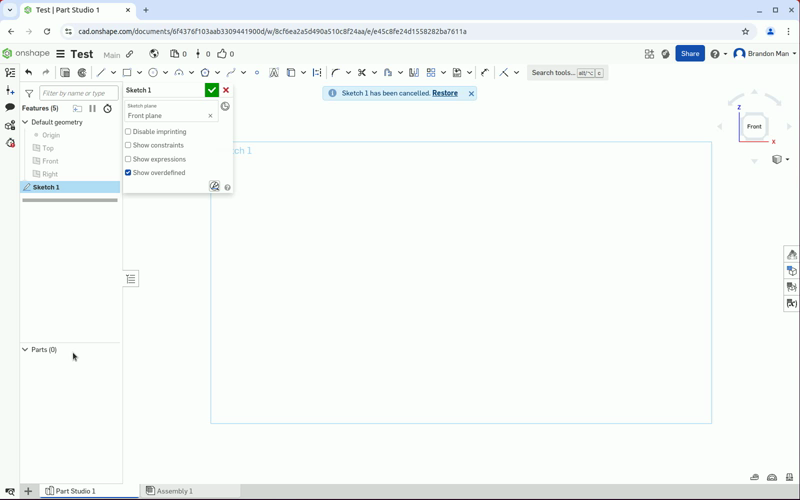
key(l)
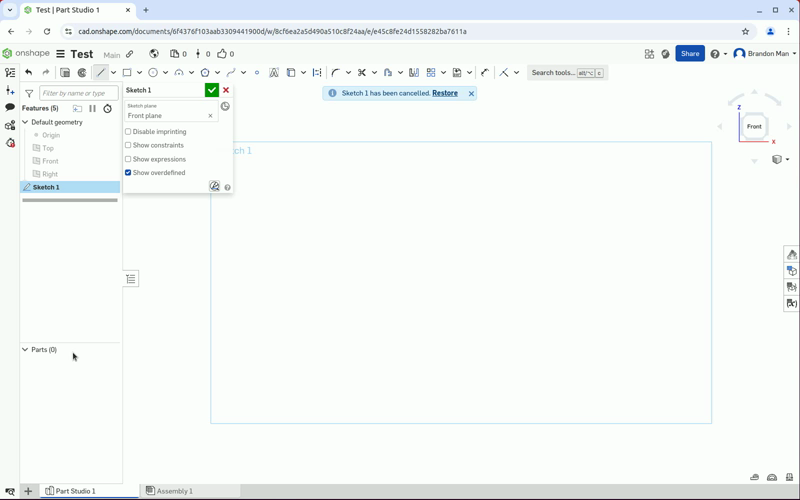
key_down(shift)
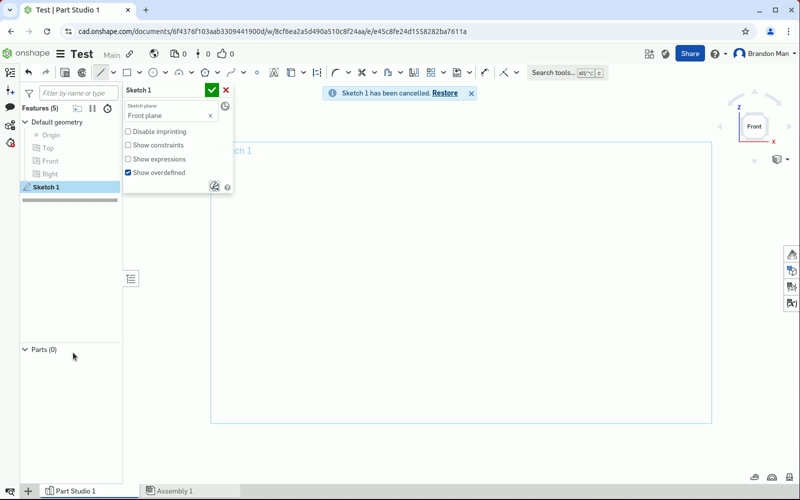
mouse_move(404, 339)
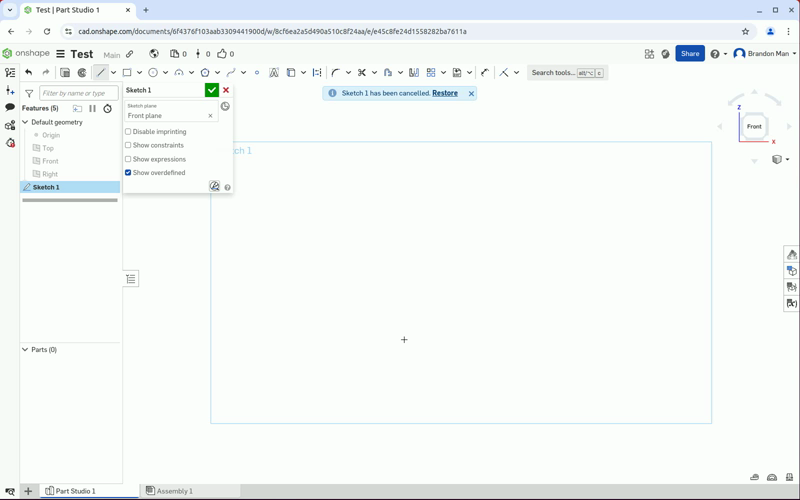
click(404, 339)
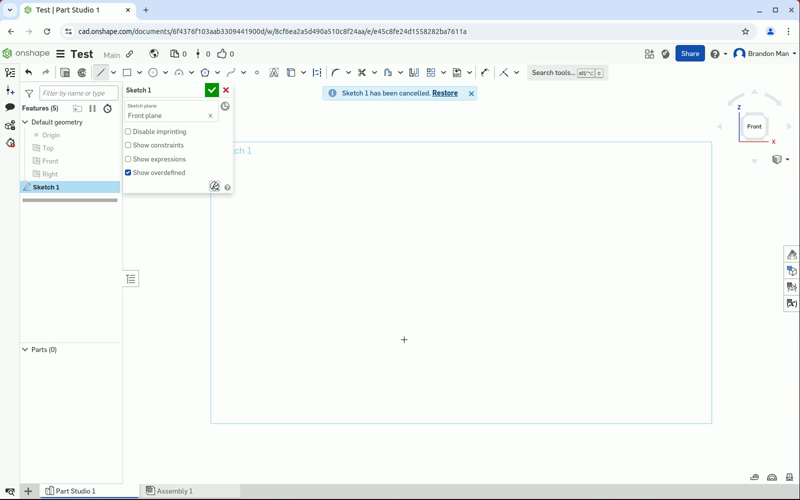
key_up(shift)
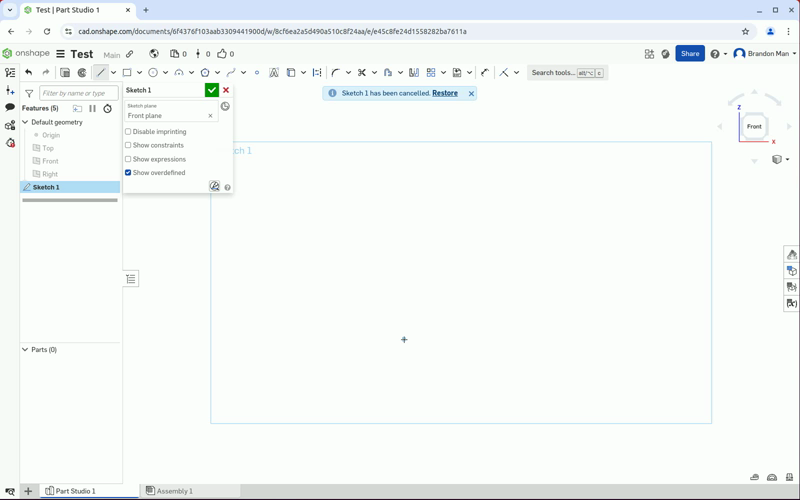
key_down(shift)
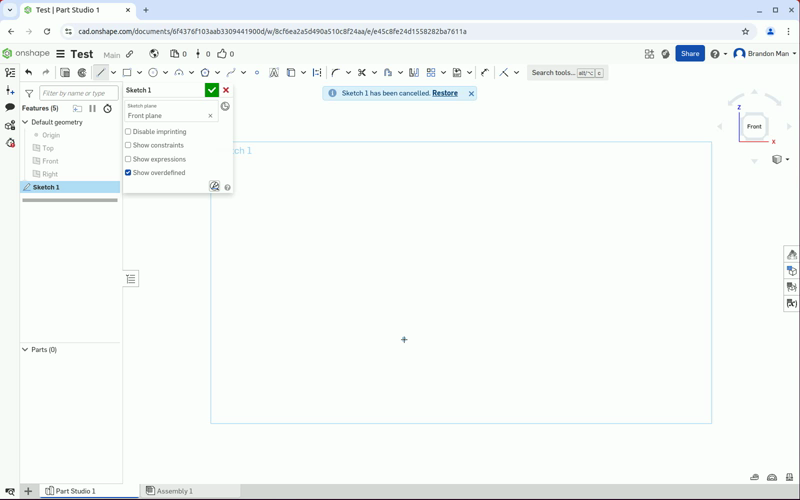
mouse_move(434, 339)
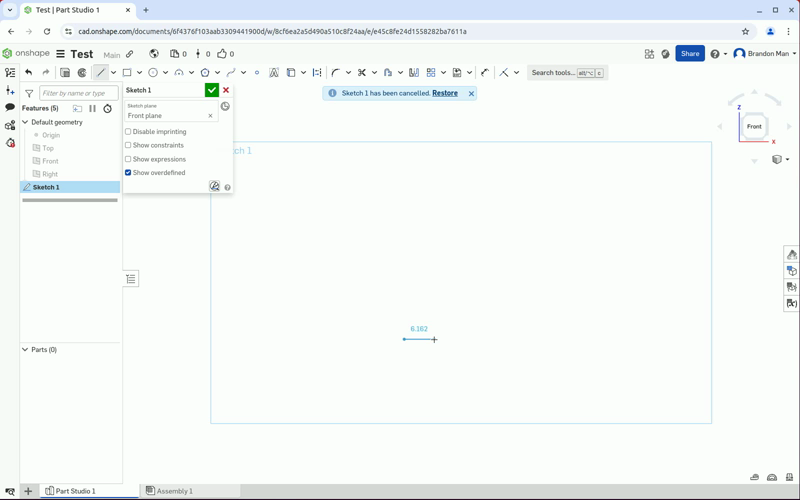
mouse_move(461, 339)
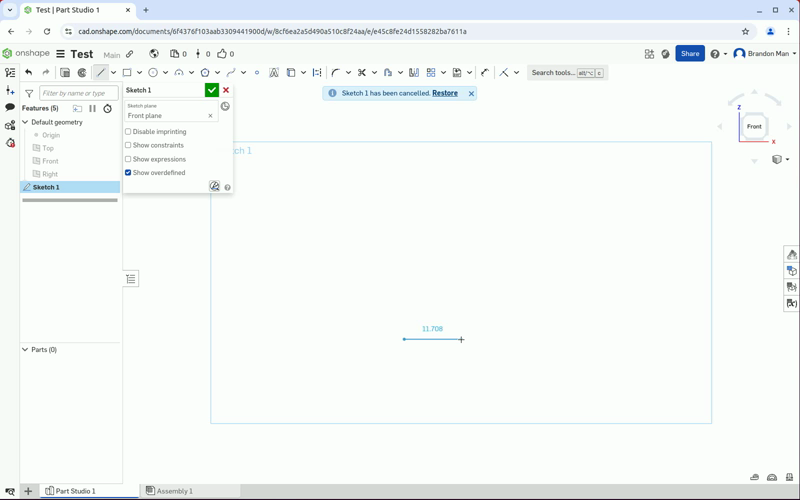
click(461, 339)
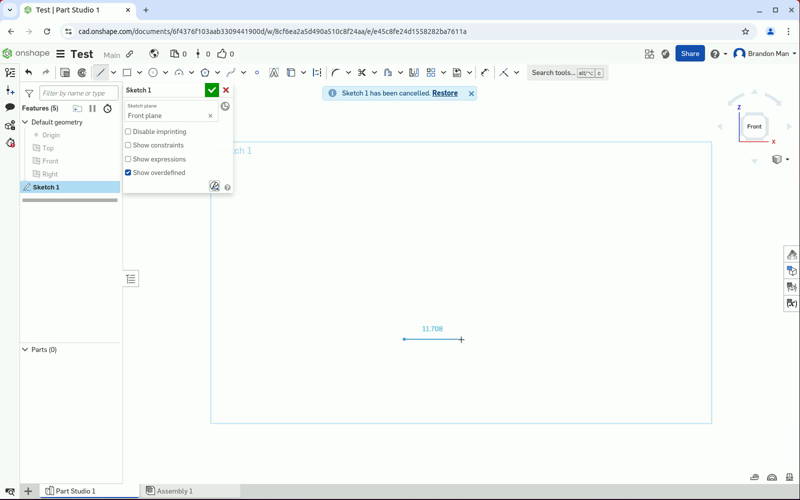
key_up(shift)
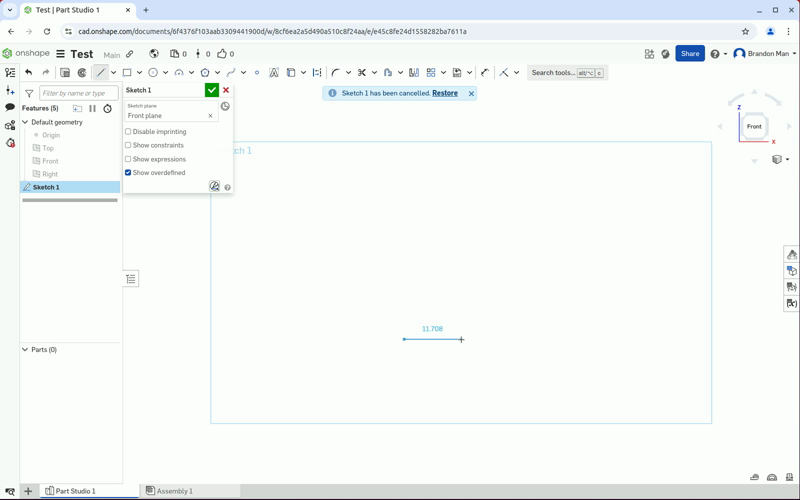
key_down(shift)
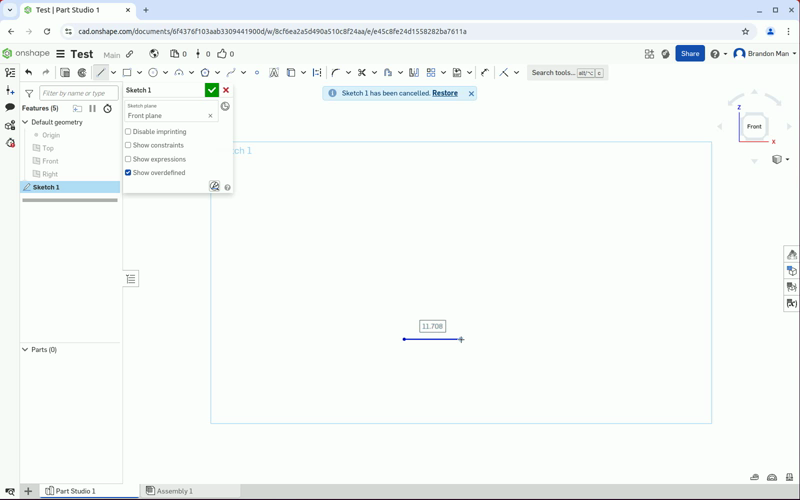
mouse_move(491, 339)
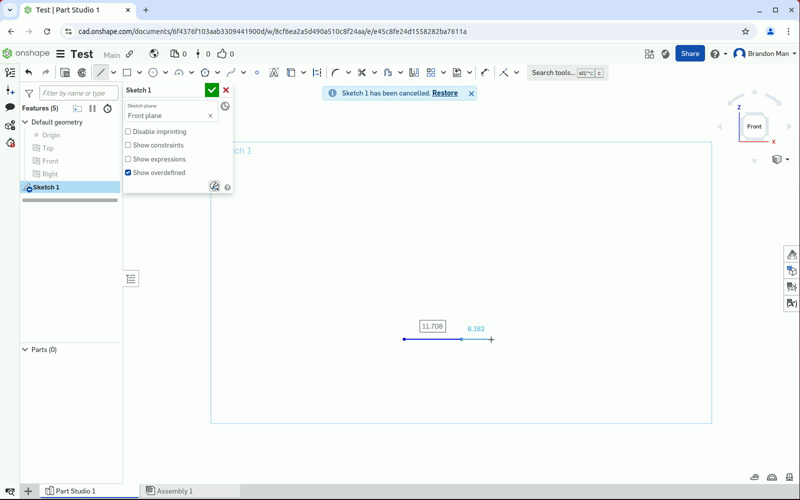
mouse_move(461, 282)
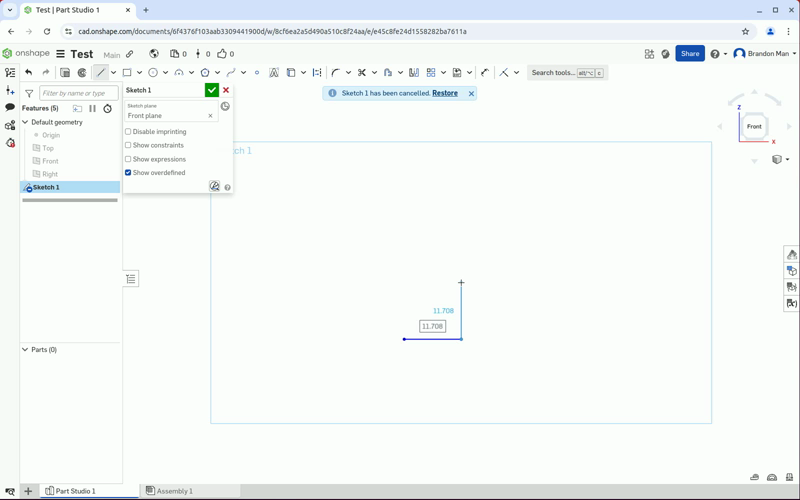
click(461, 282)
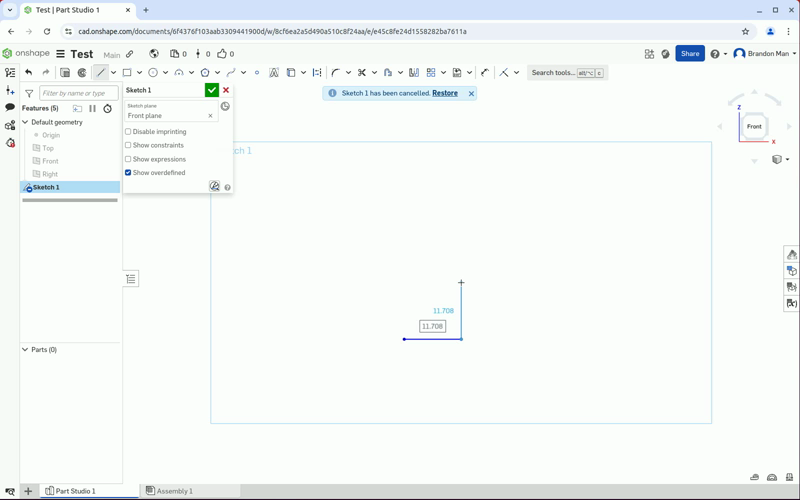
key_up(shift)
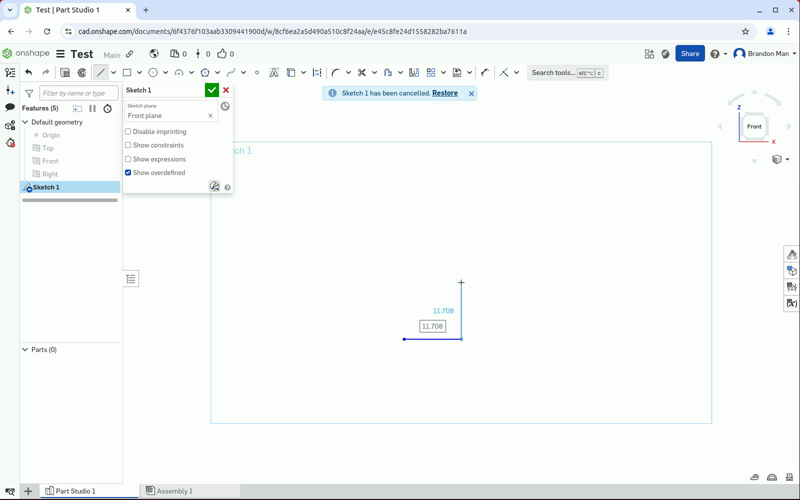
key_down(shift)
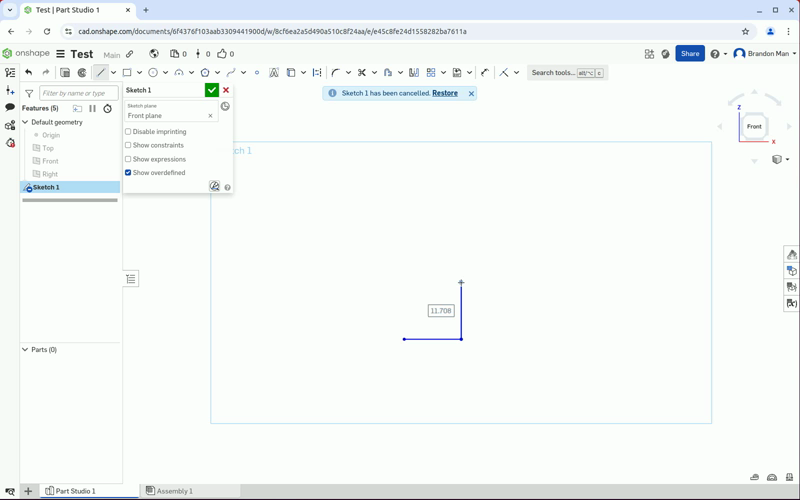
mouse_move(491, 282)
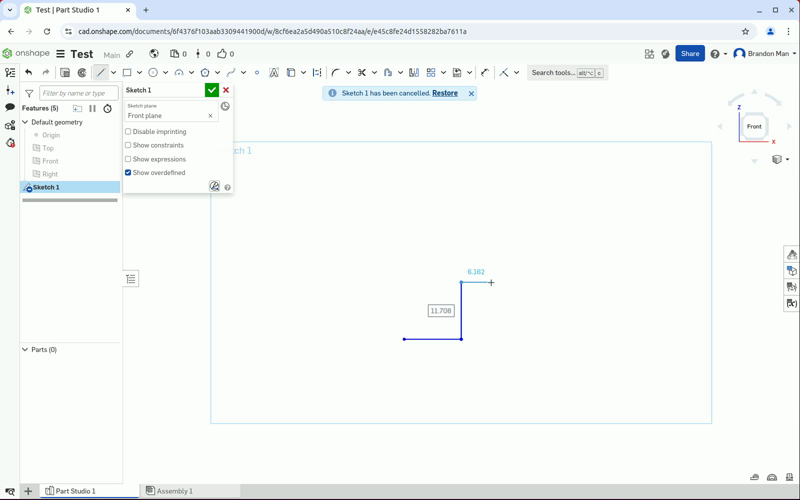
mouse_move(404, 282)
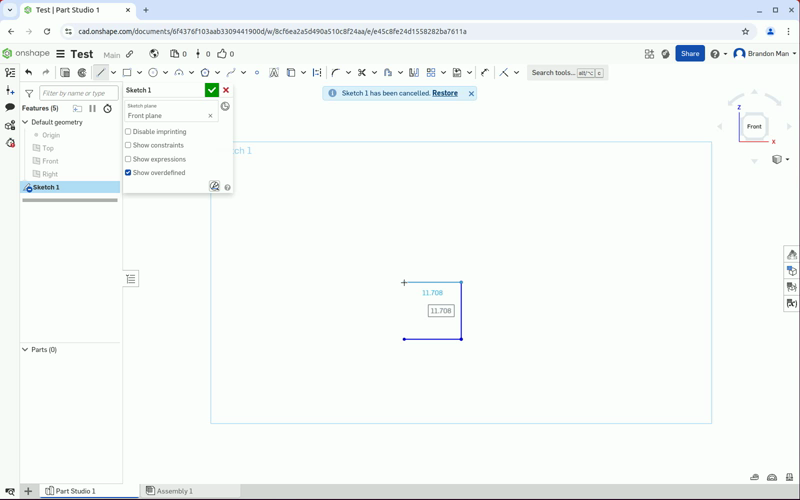
click(404, 282)
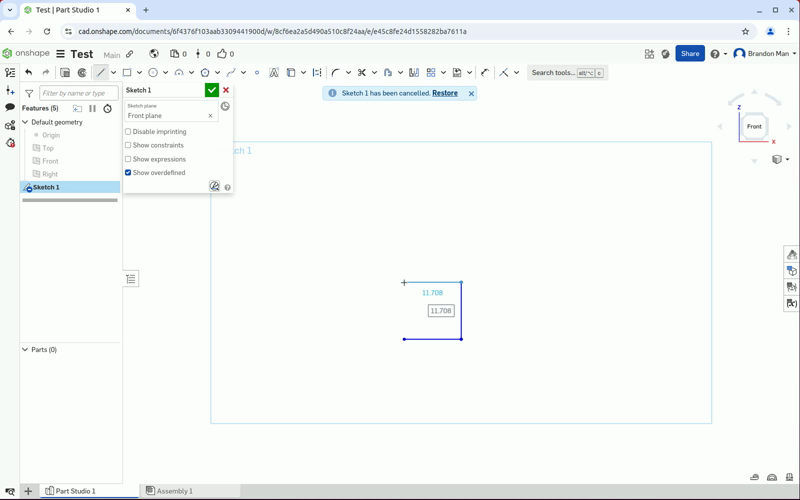
key_up(shift)
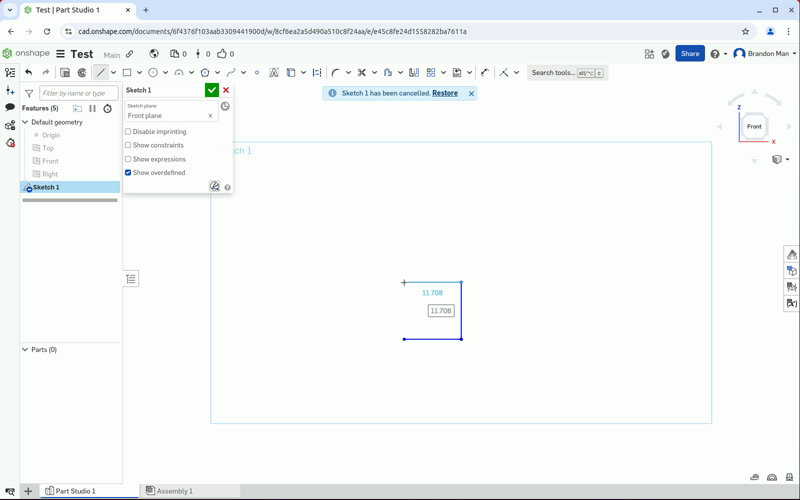
mouse_move(434, 282)
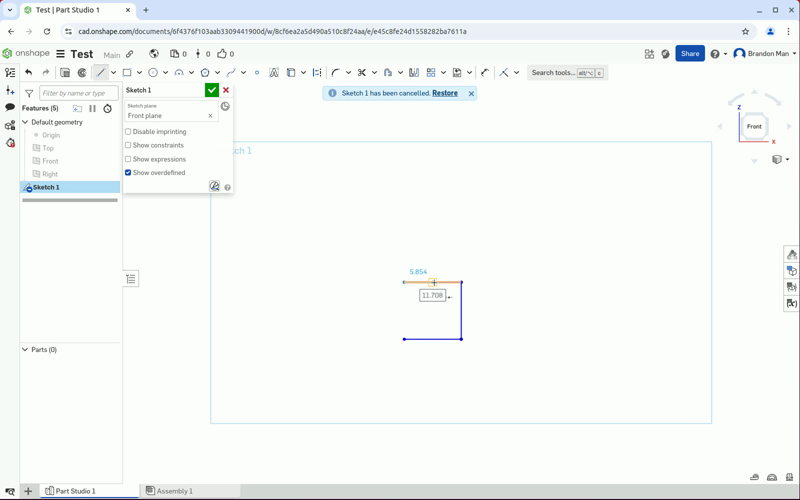
key_down(shift)
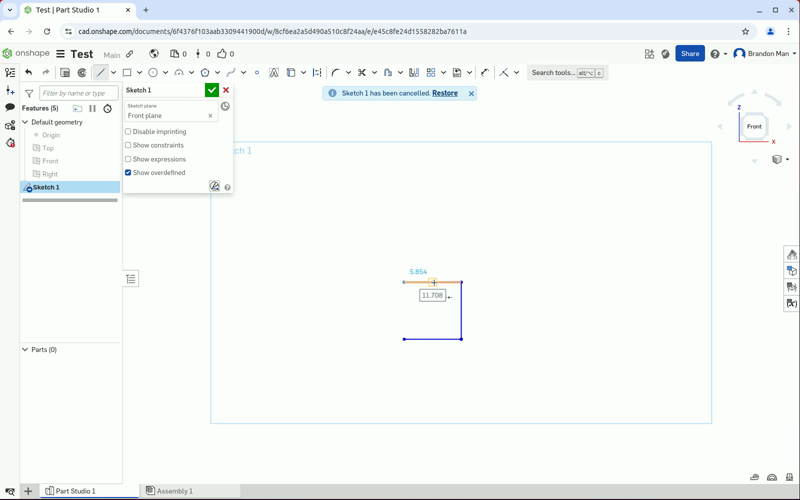
mouse_move(404, 339)
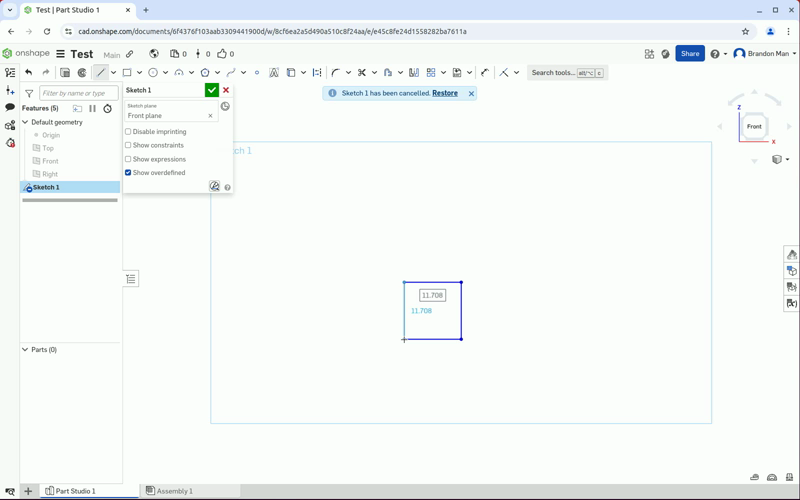
key_up(shift)
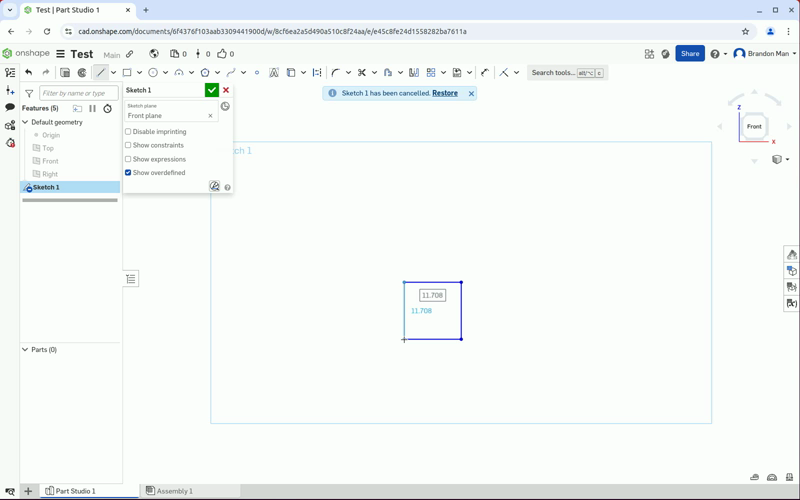
click(404, 339)
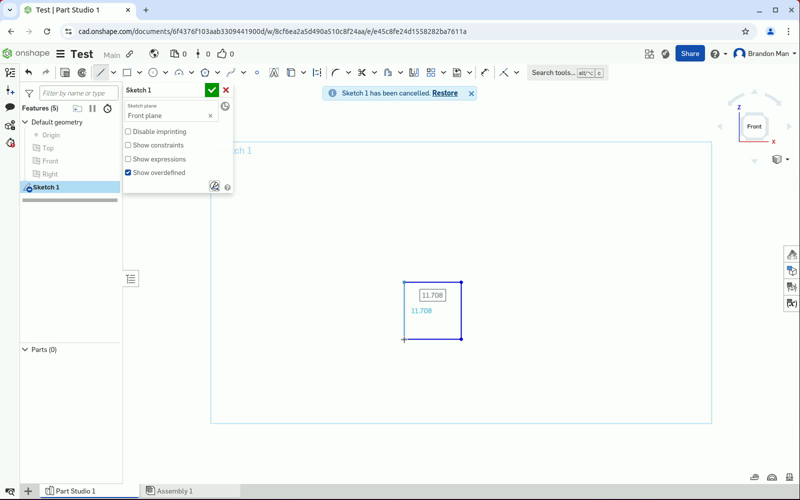
key(esc)
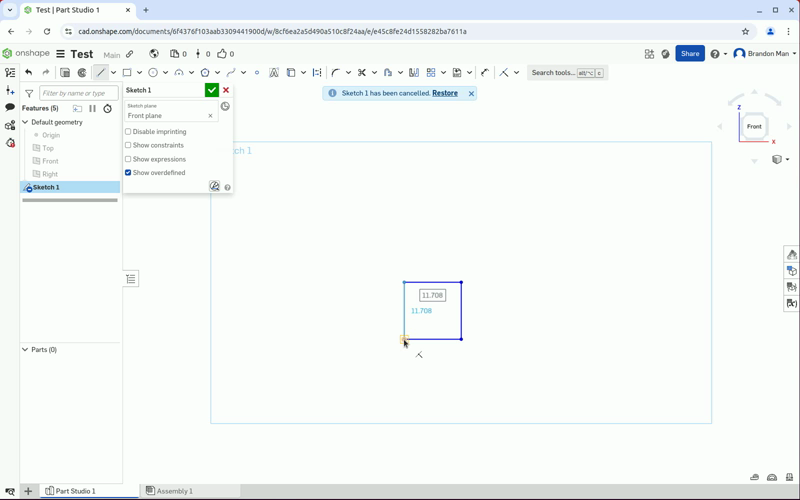
mouse_move(412, 313)
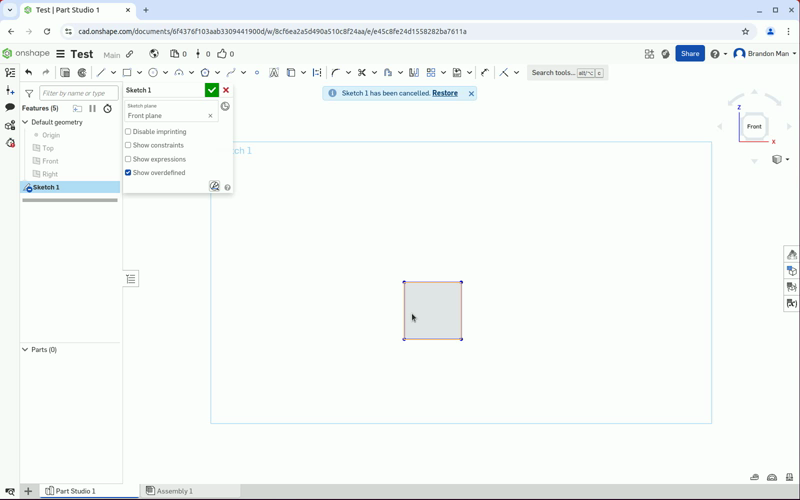
click(412, 313)
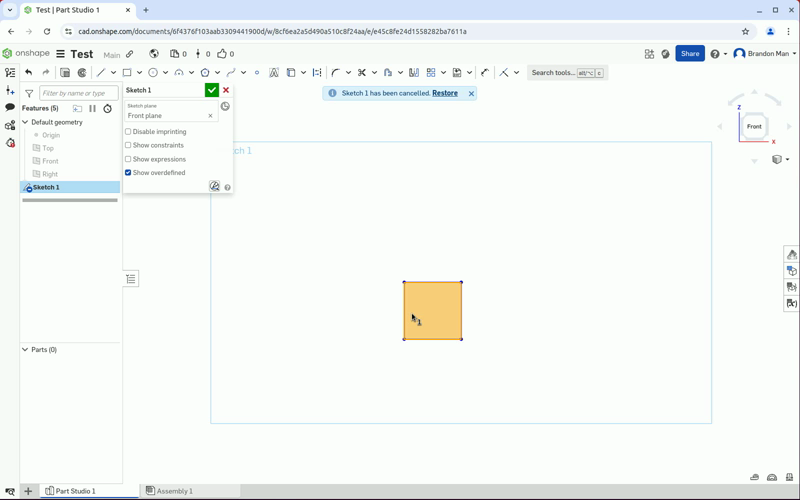
mouse_move(73, 352)
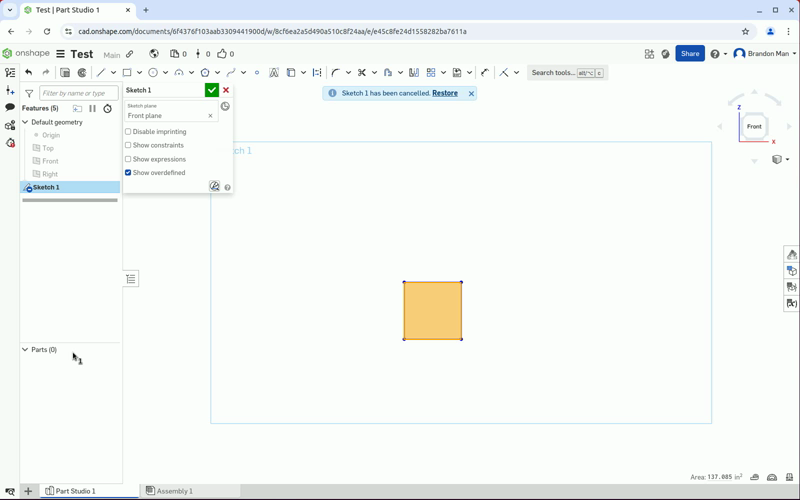
key(shift+y)
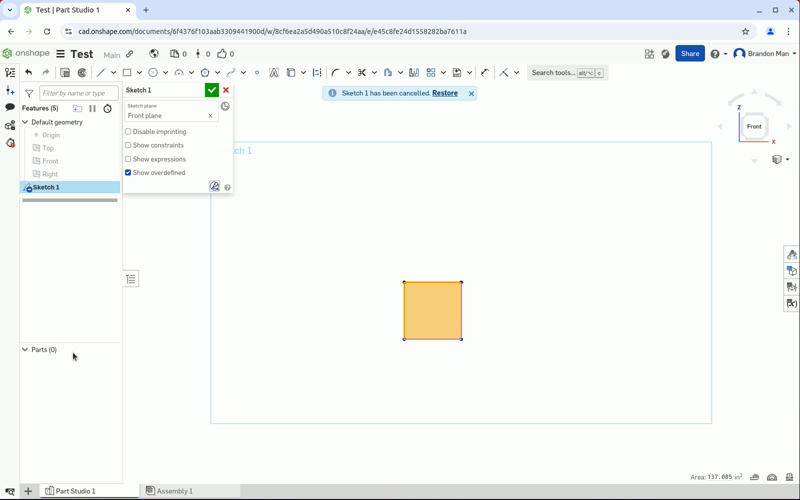
key(shift+e)
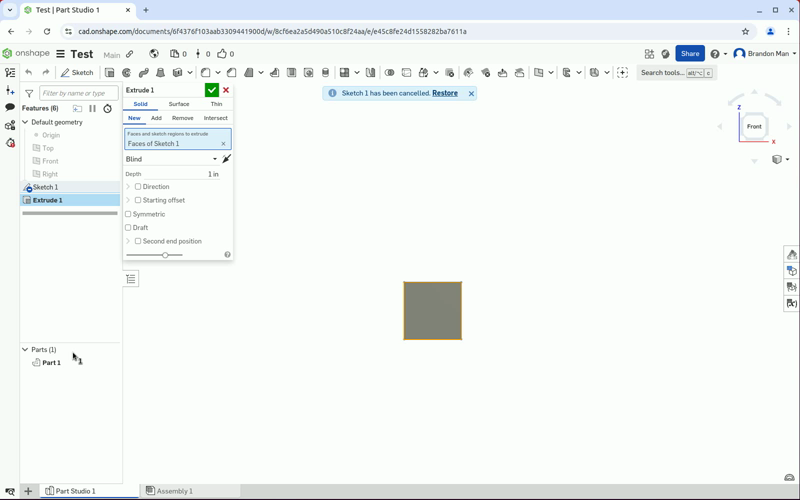
mouse_move(143, 106)
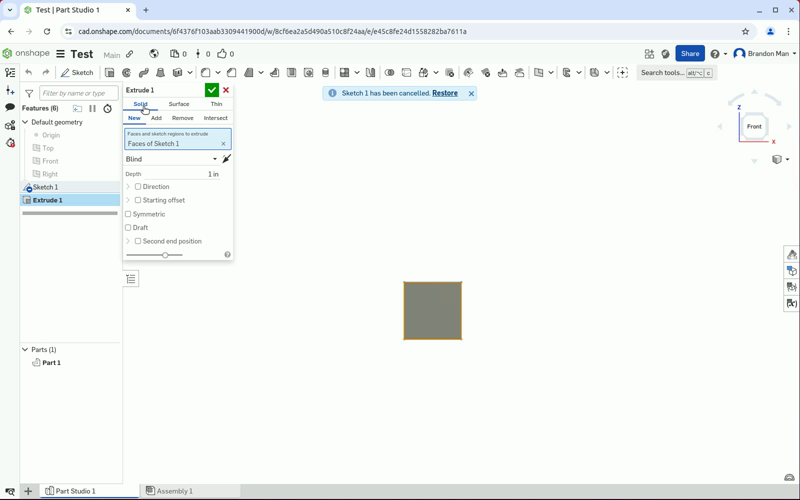
click(143, 106)
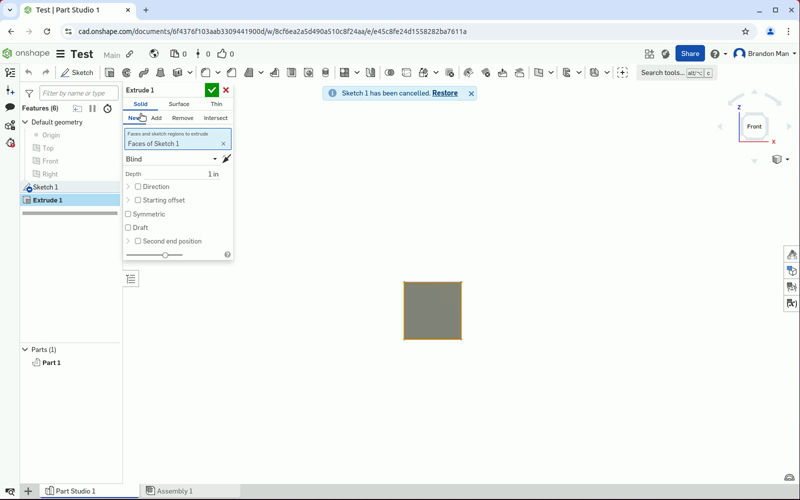
mouse_move(137, 120)
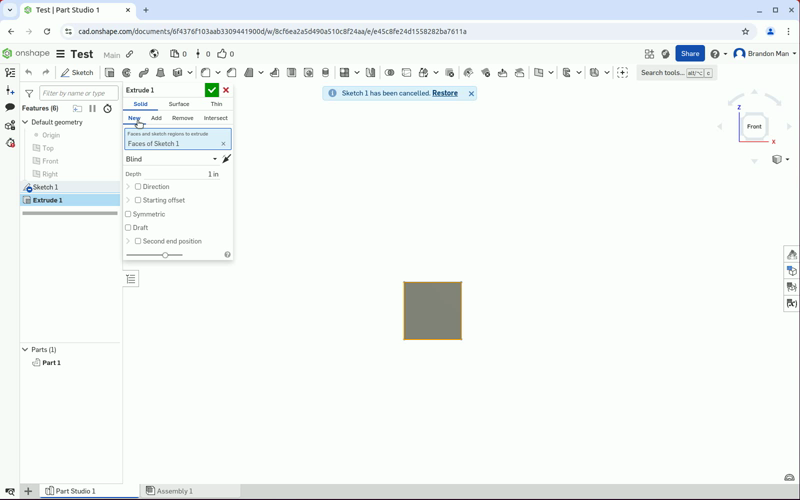
click(137, 120)
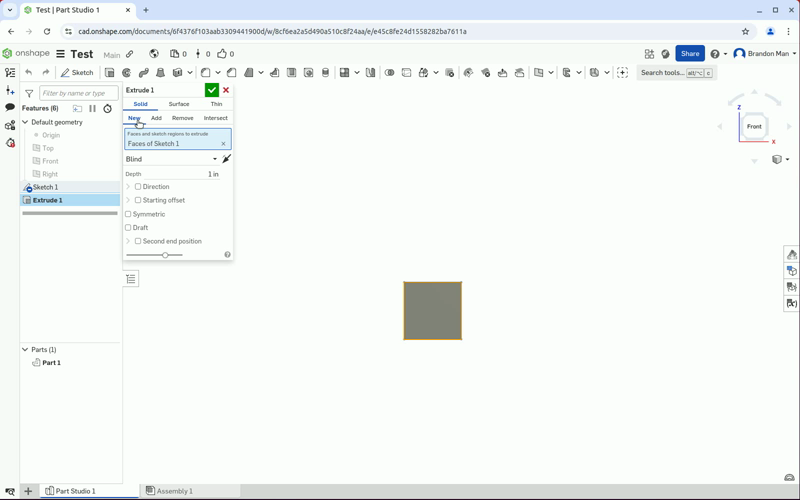
key(tab, 4)
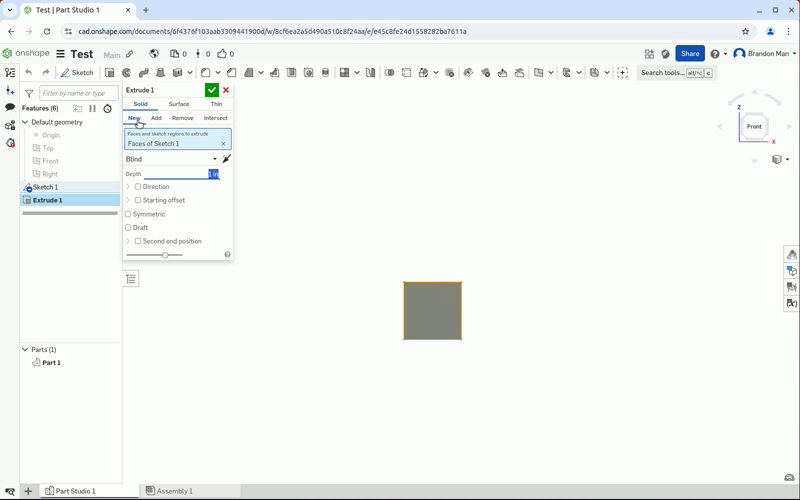
text(14.443)
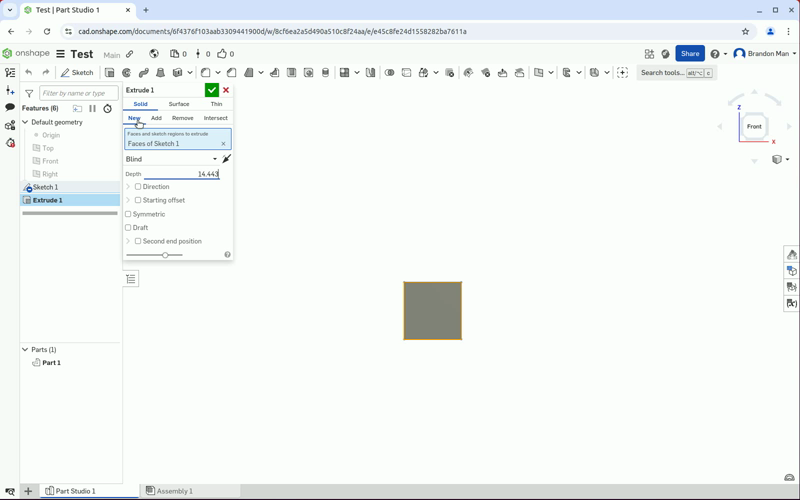
key(enter)
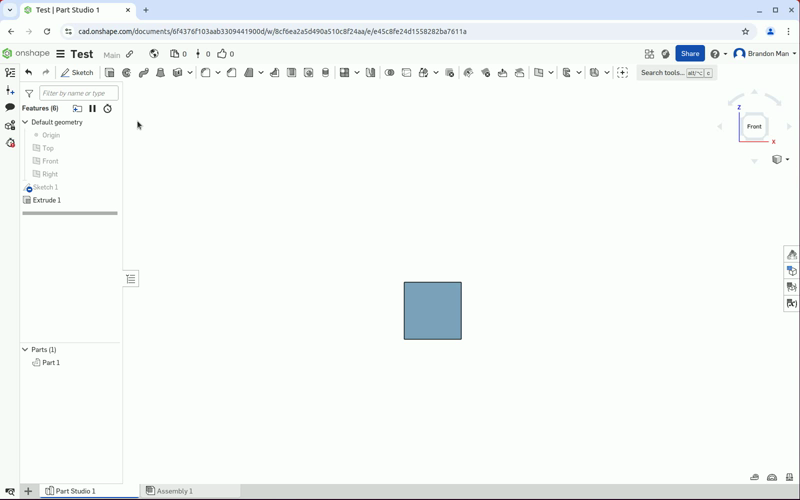
key(shift+h)
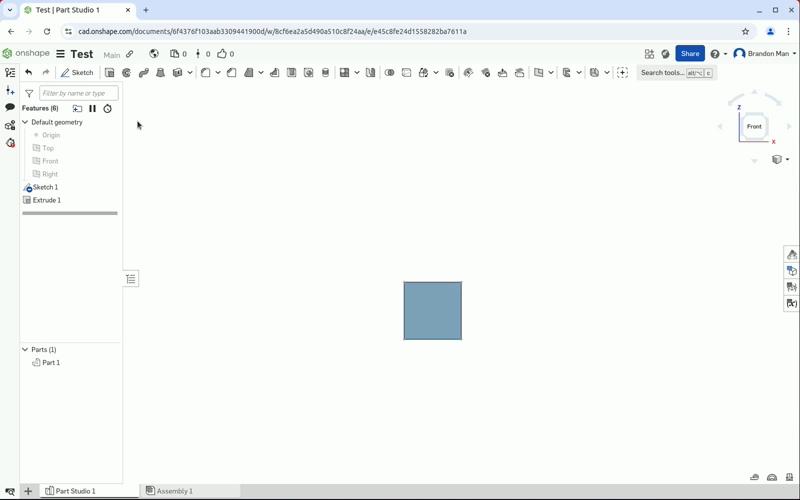
key(shift+h)
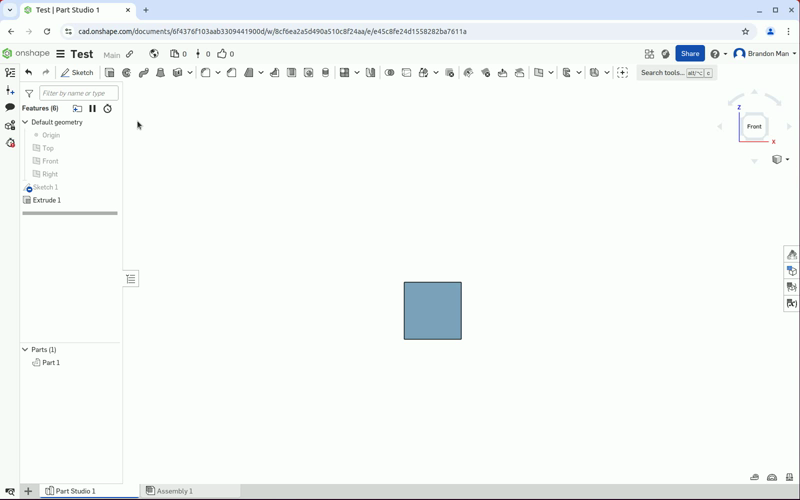
mouse_move(73, 189)
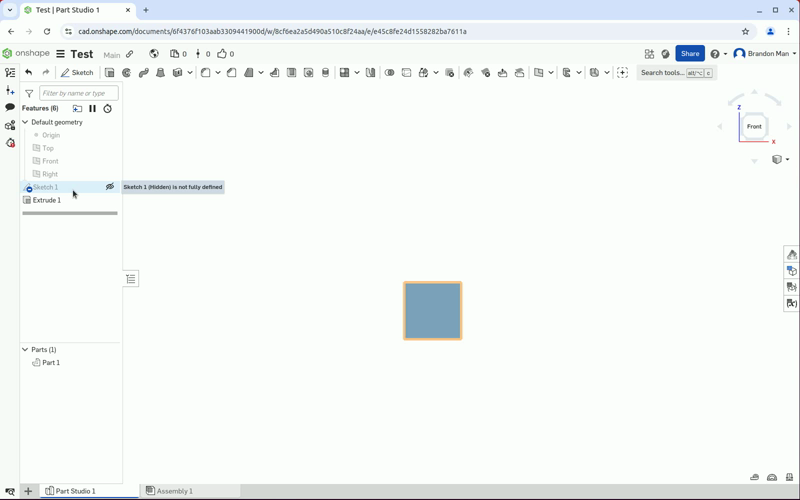
click(73, 189)
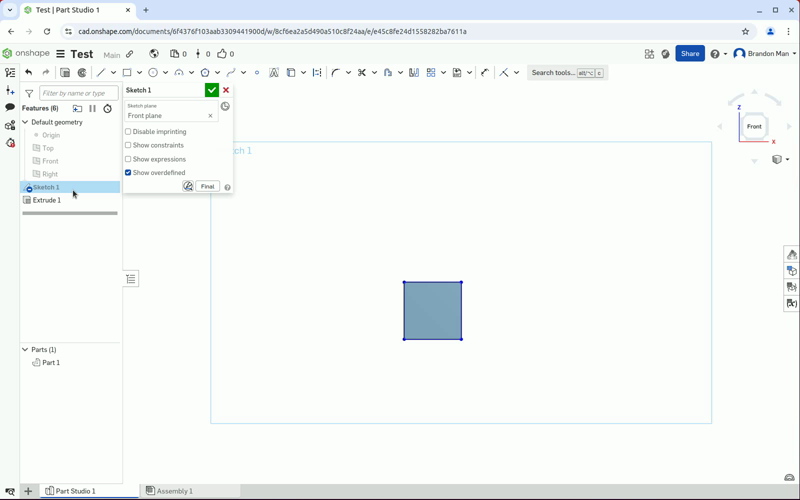
mouse_move(229, 92)
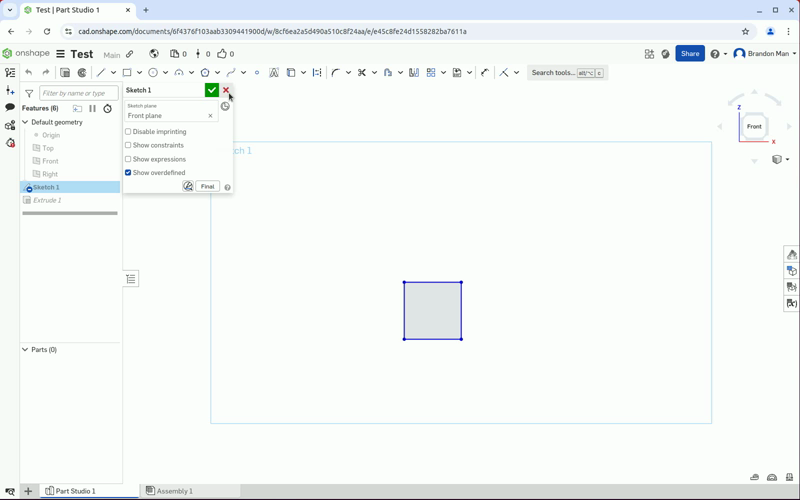
click(229, 92)
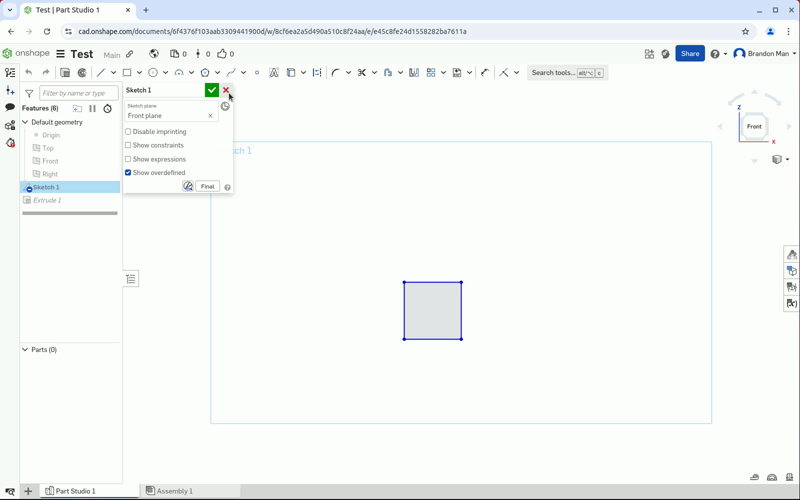
key(shift+s)
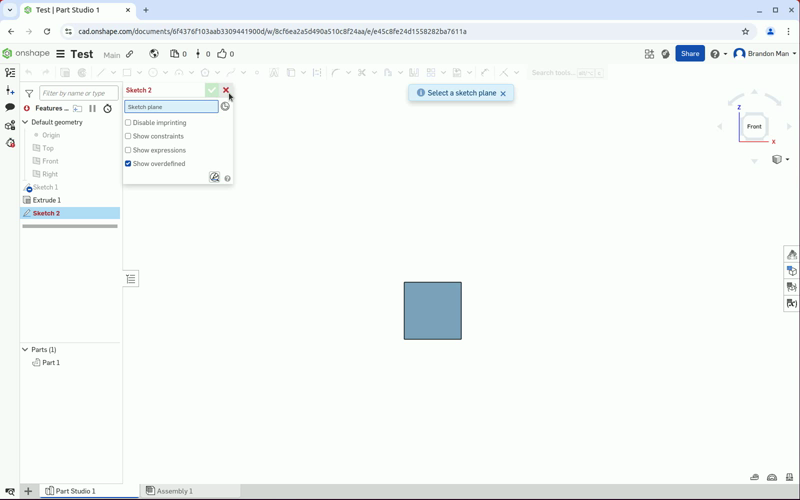
mouse_move(73, 163)
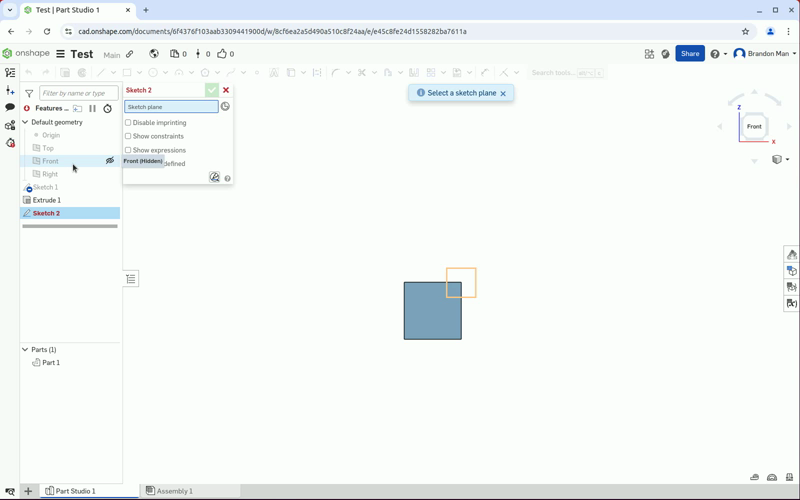
click(73, 163)
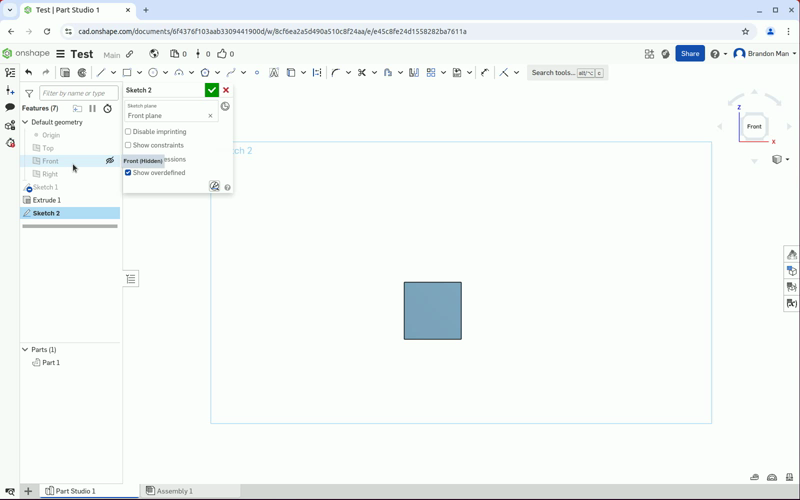
mouse_move(73, 352)
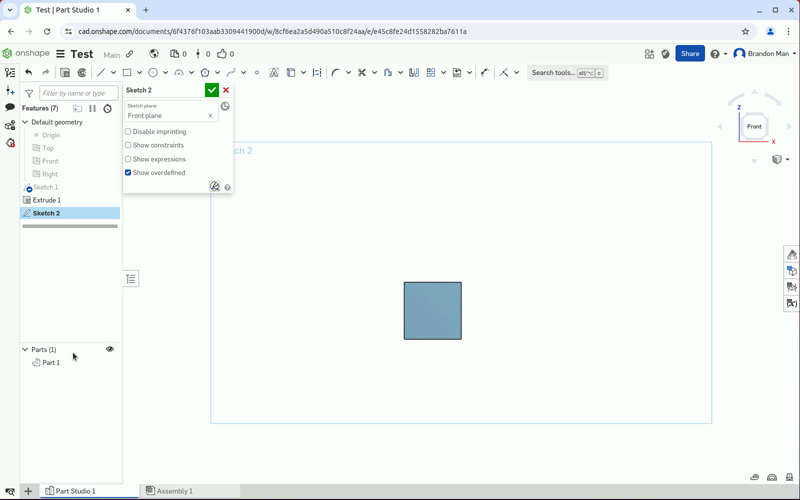
key(y)
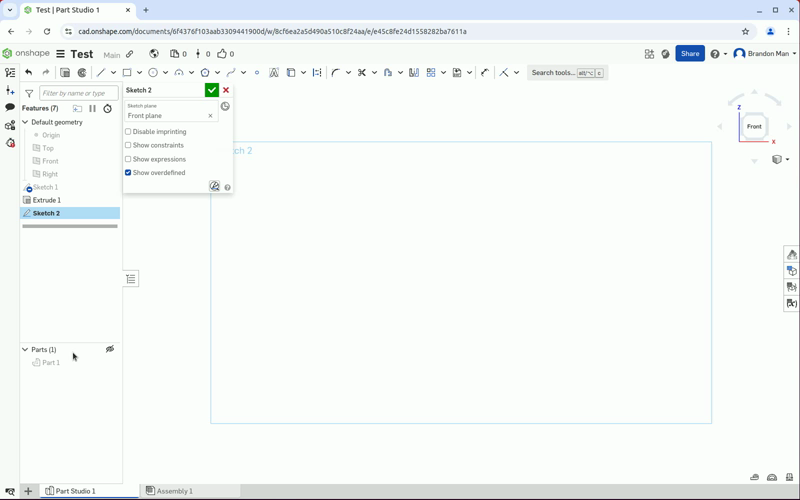
key(l)
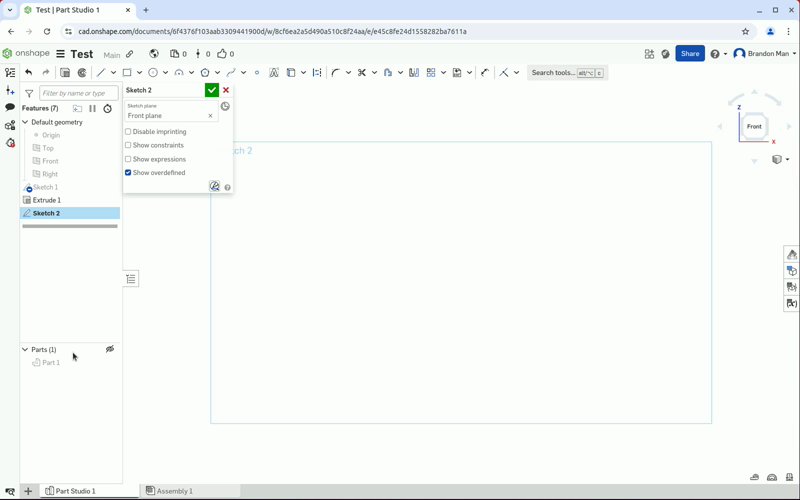
key_down(shift)
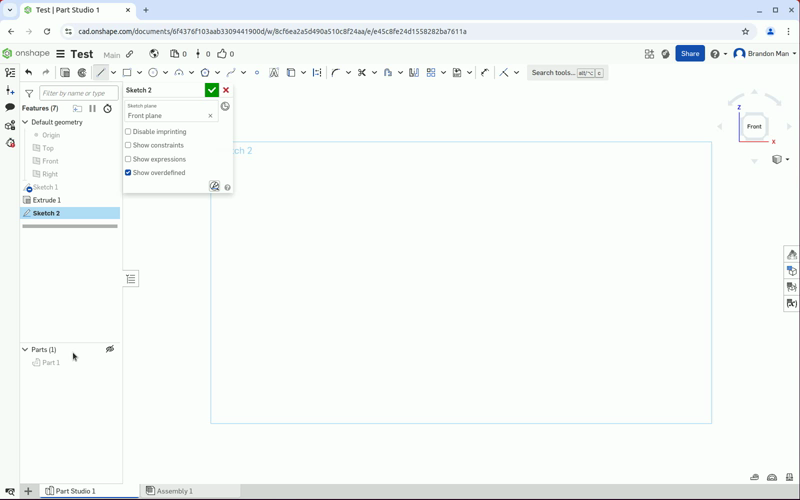
mouse_move(516, 339)
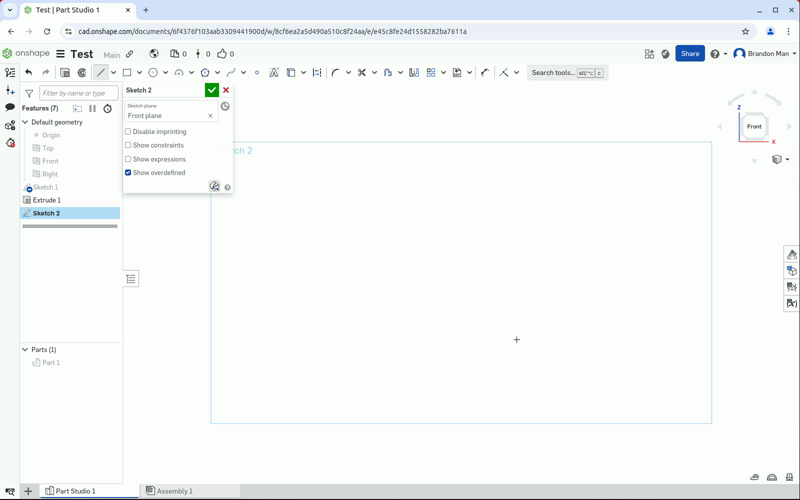
click(516, 339)
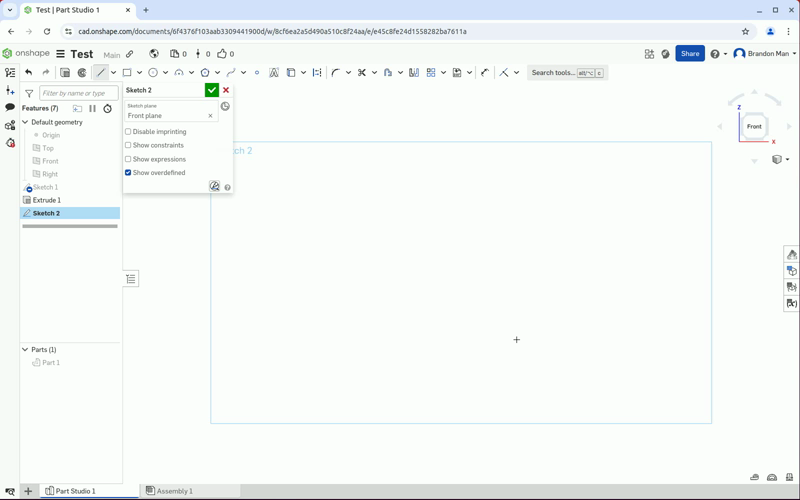
key_up(shift)
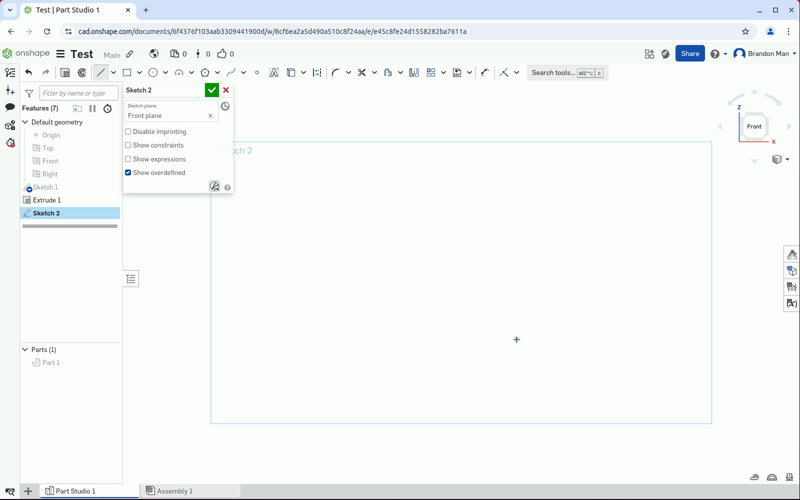
key_down(shift)
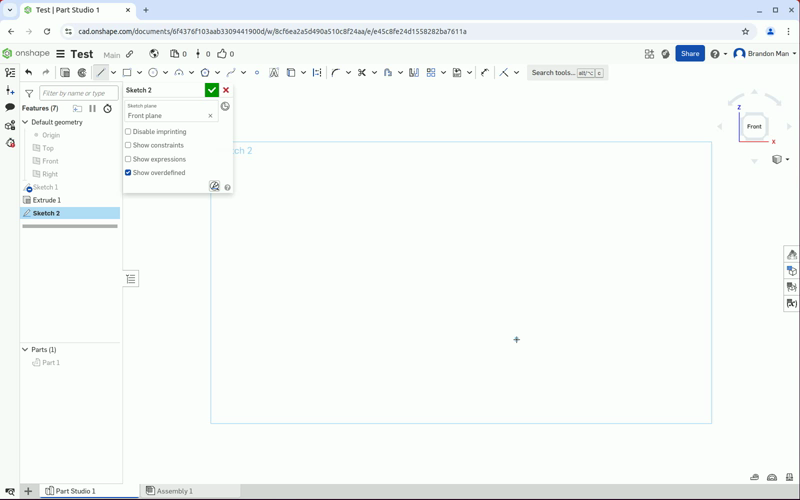
mouse_move(546, 339)
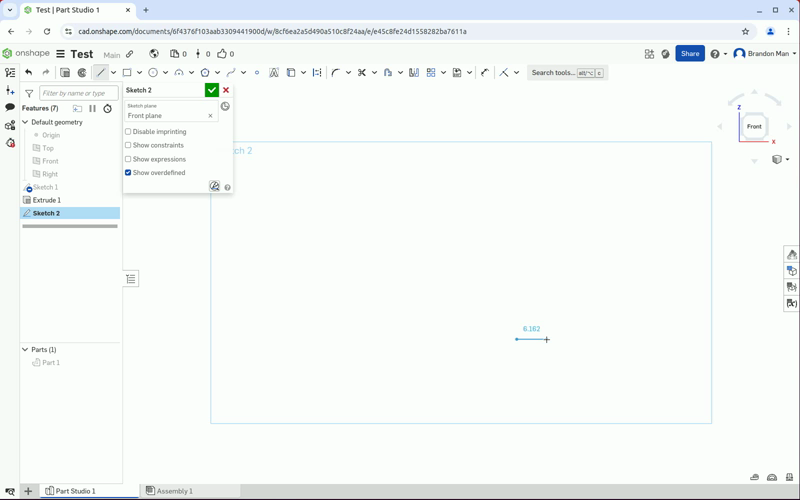
mouse_move(573, 339)
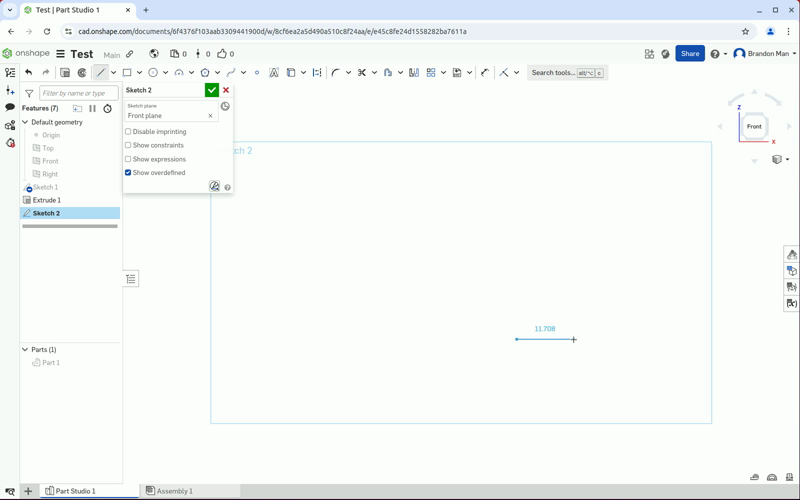
click(573, 339)
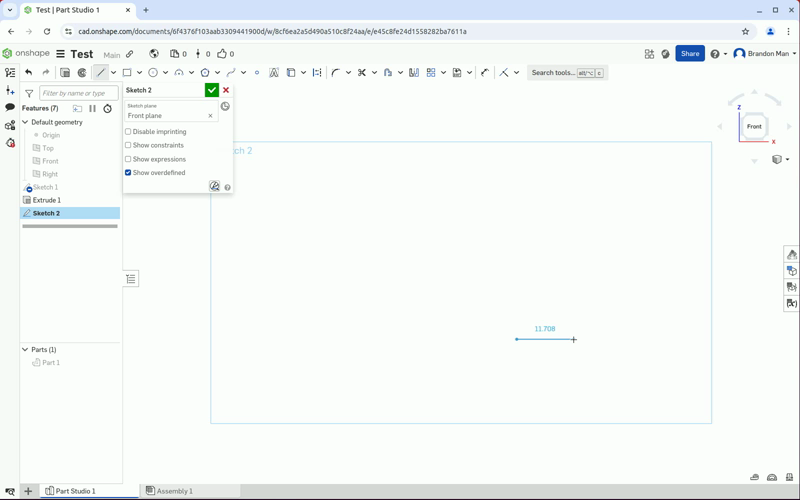
key_up(shift)
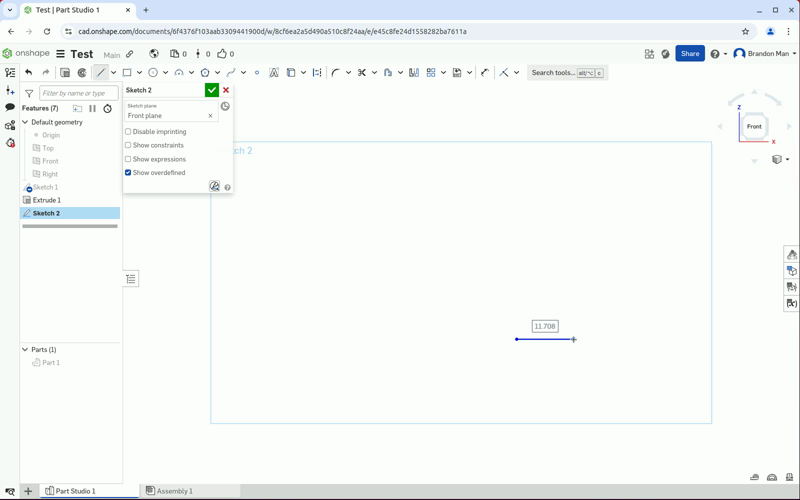
key_down(shift)
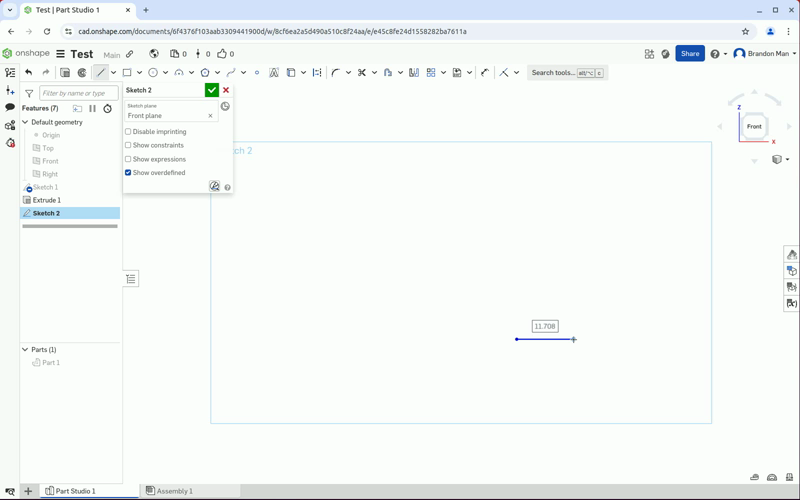
mouse_move(589, 339)
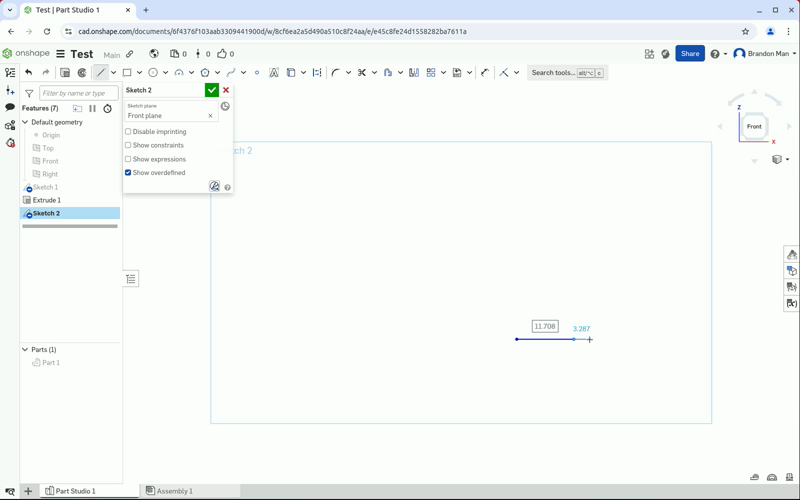
mouse_move(573, 282)
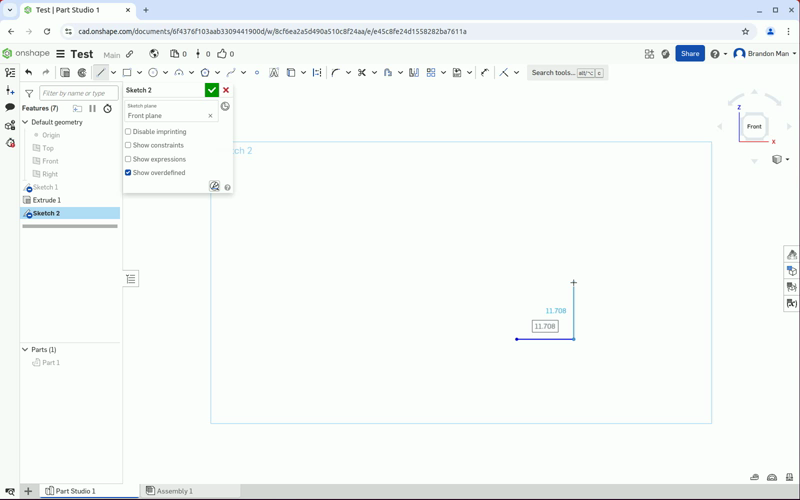
click(573, 282)
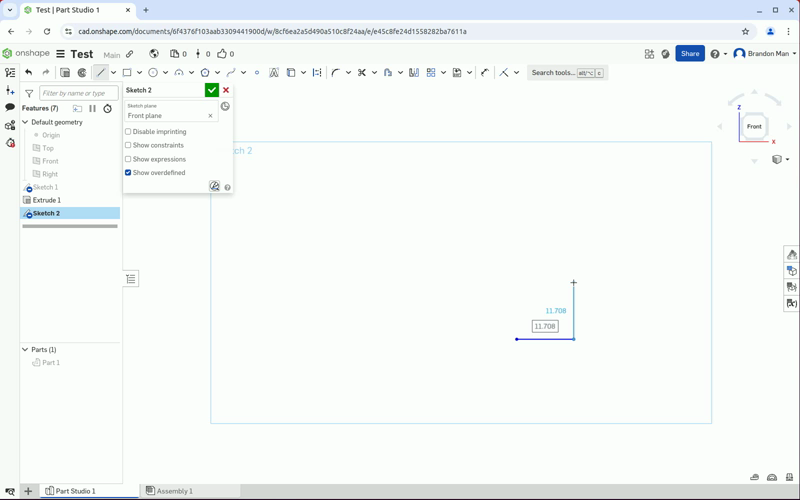
key_up(shift)
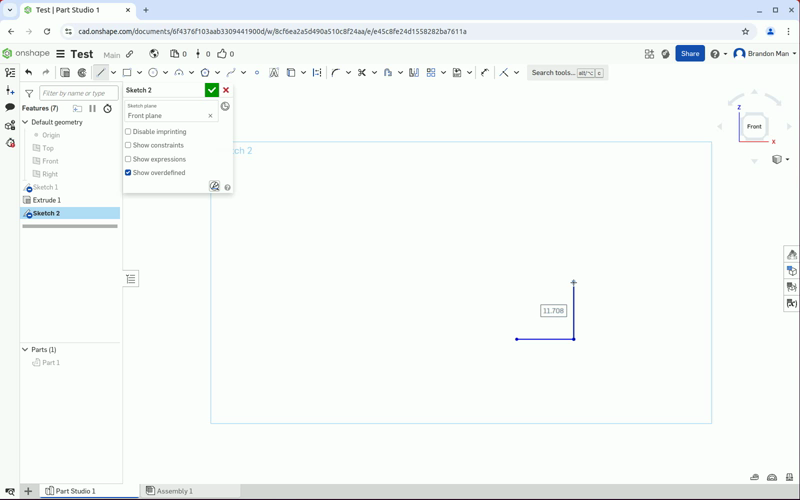
key_down(shift)
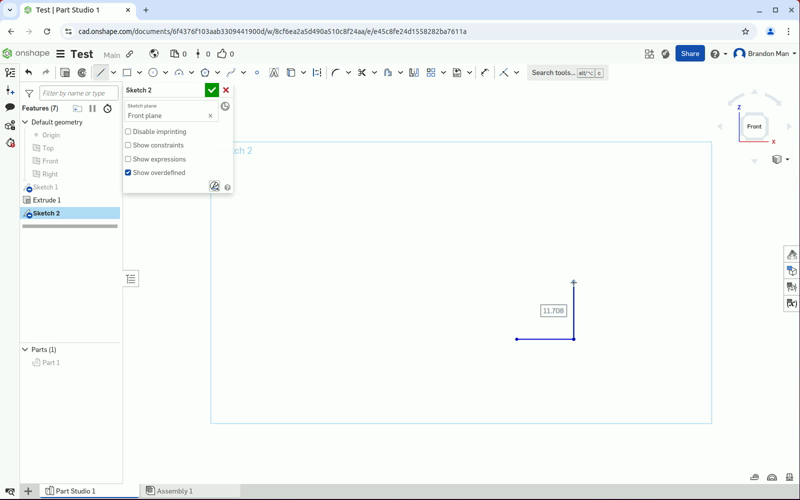
mouse_move(589, 282)
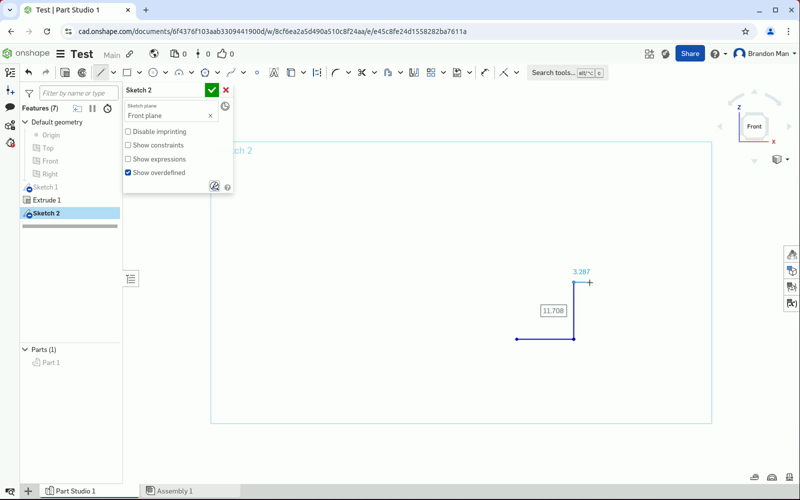
mouse_move(516, 282)
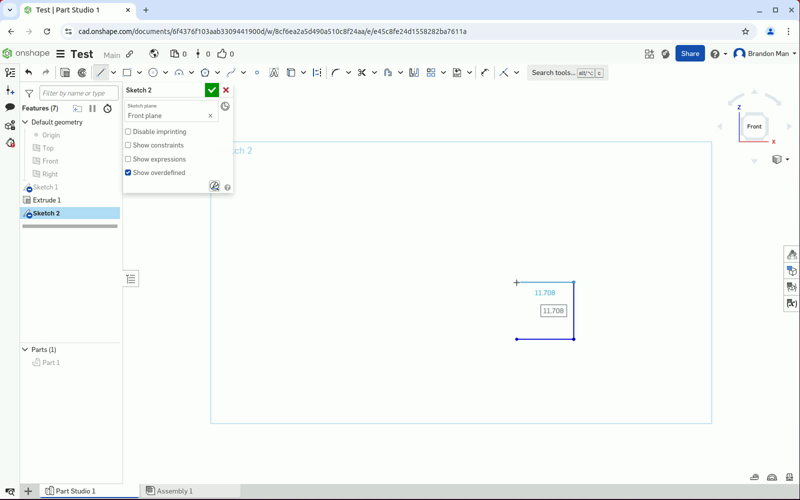
click(516, 282)
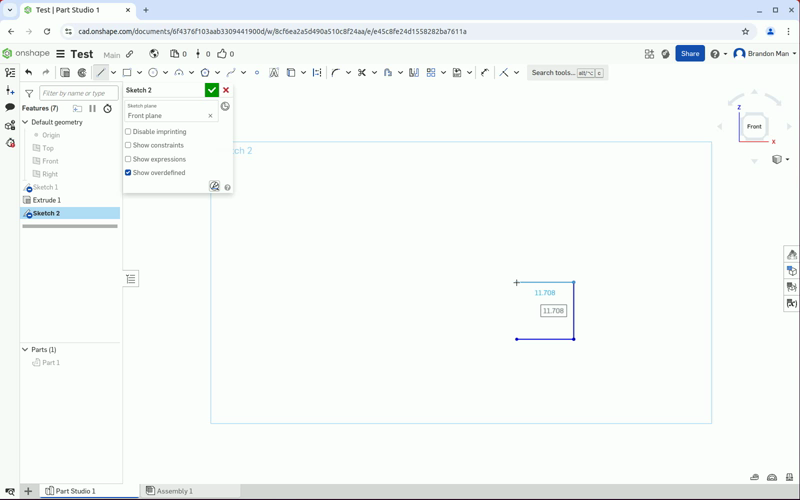
key_up(shift)
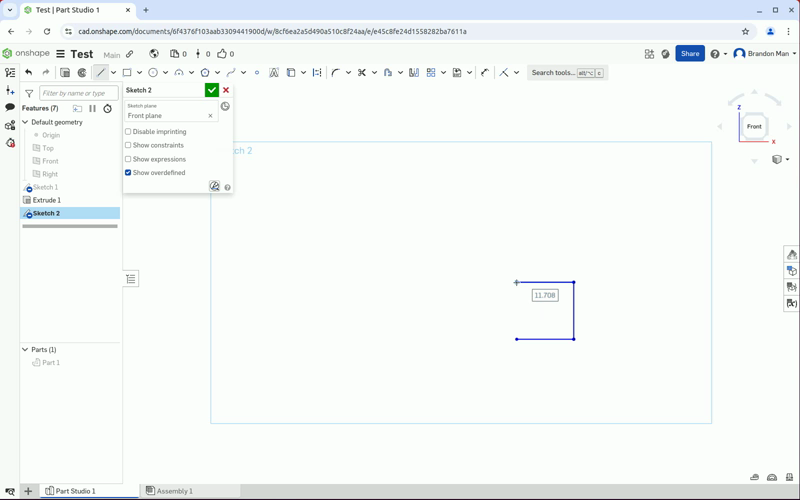
mouse_move(546, 282)
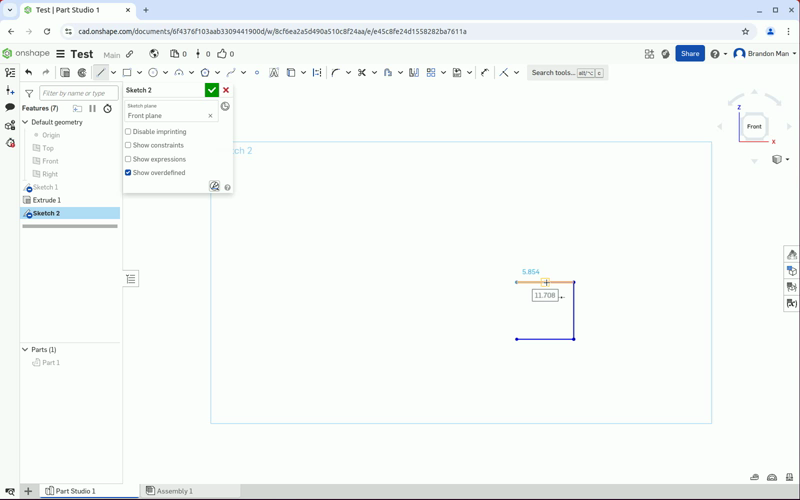
key_down(shift)
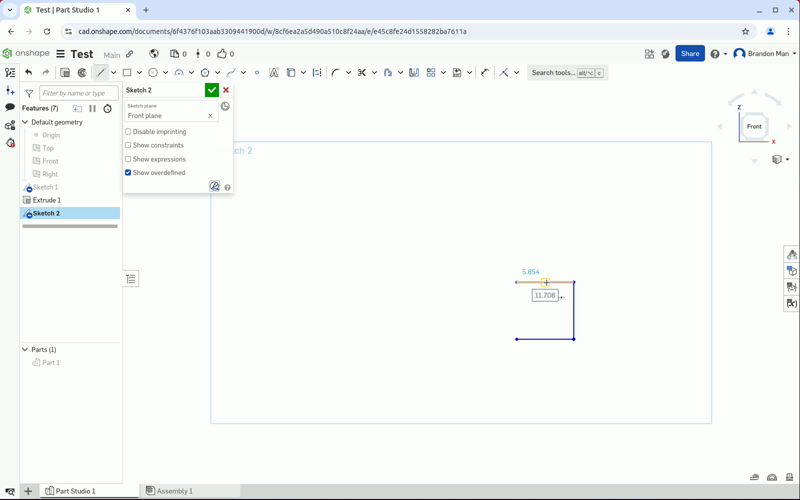
mouse_move(516, 339)
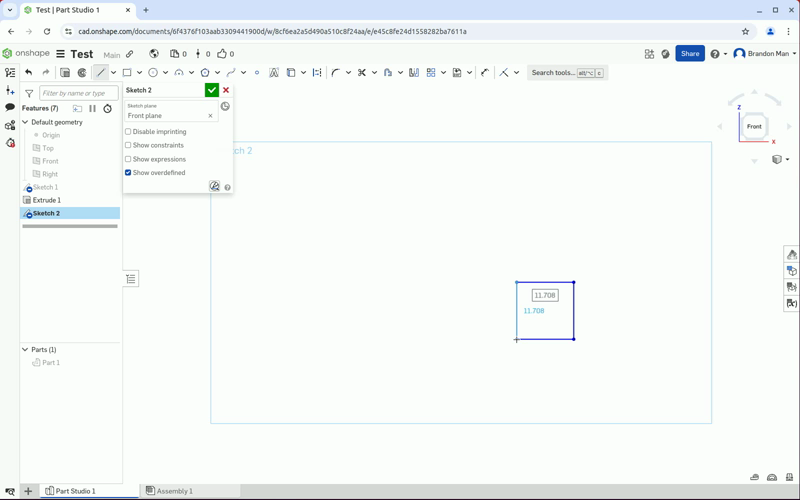
key_up(shift)
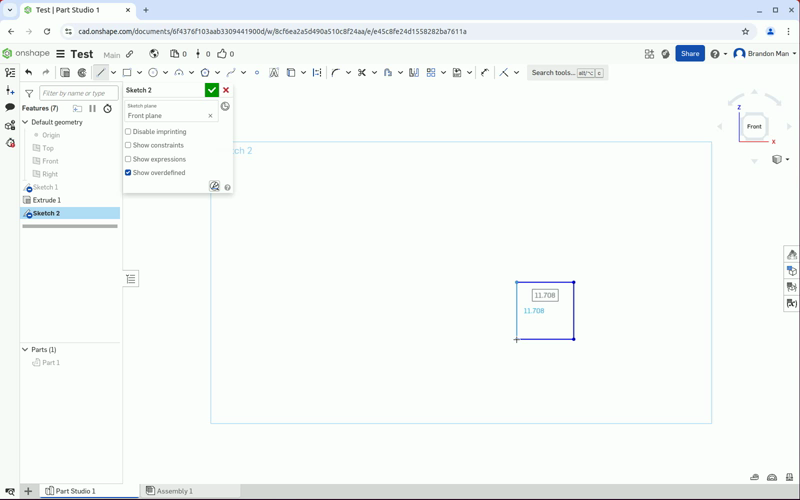
click(516, 339)
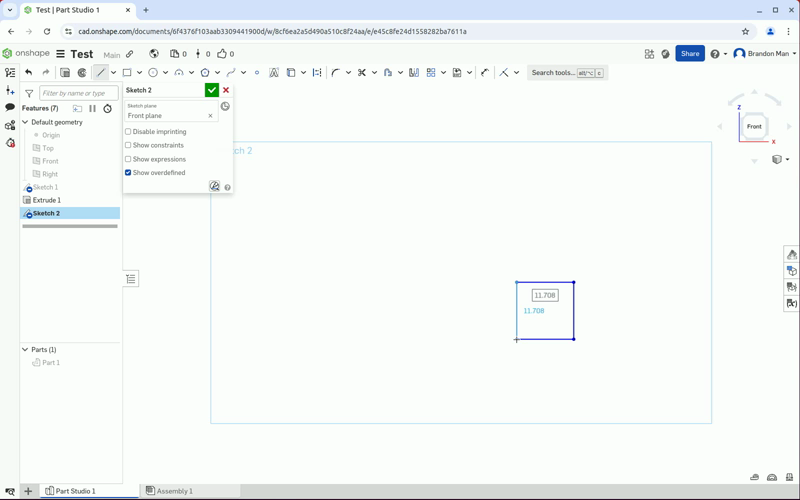
key(esc)
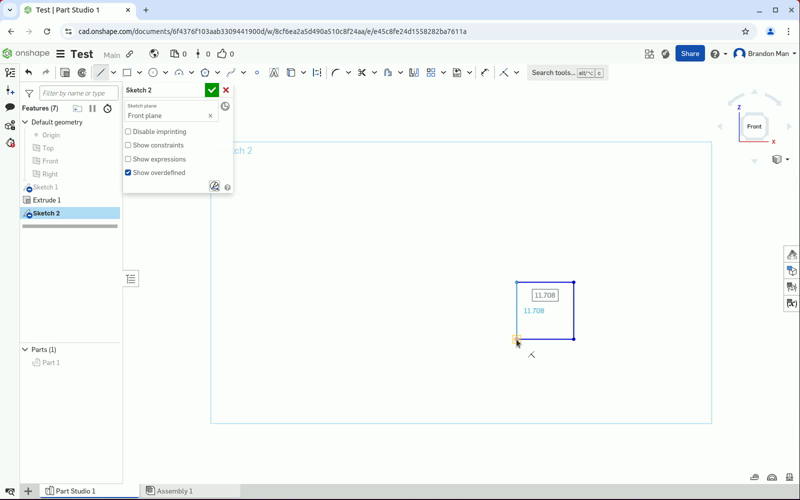
mouse_move(519, 298)
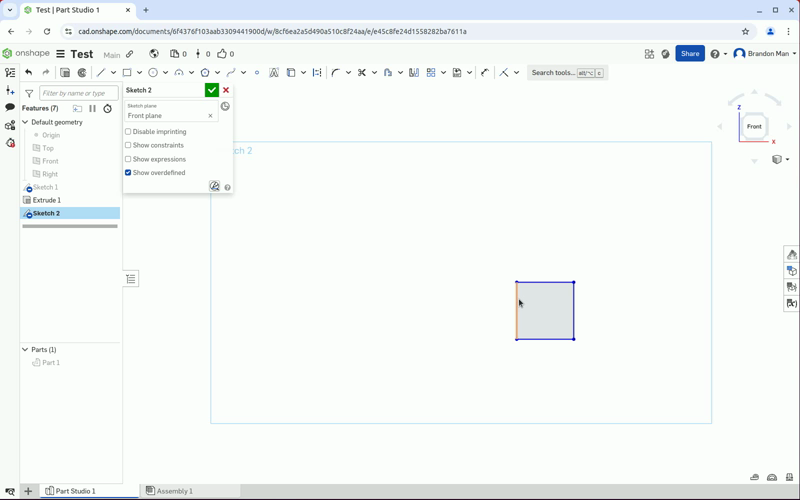
click(519, 298)
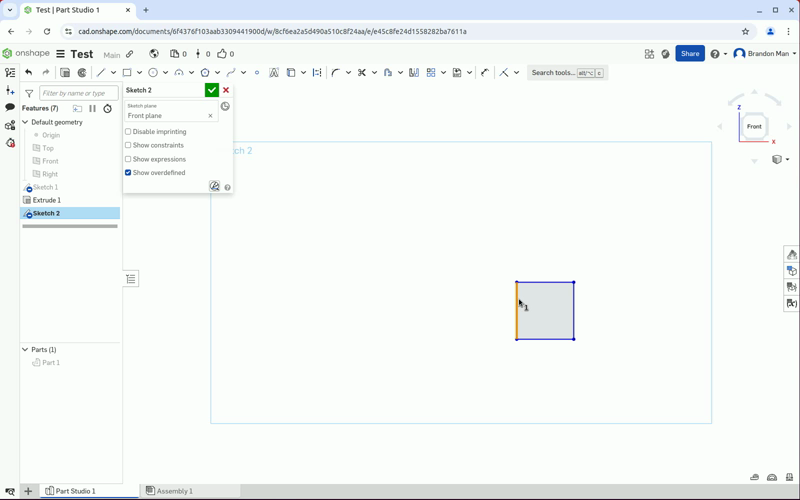
mouse_move(73, 352)
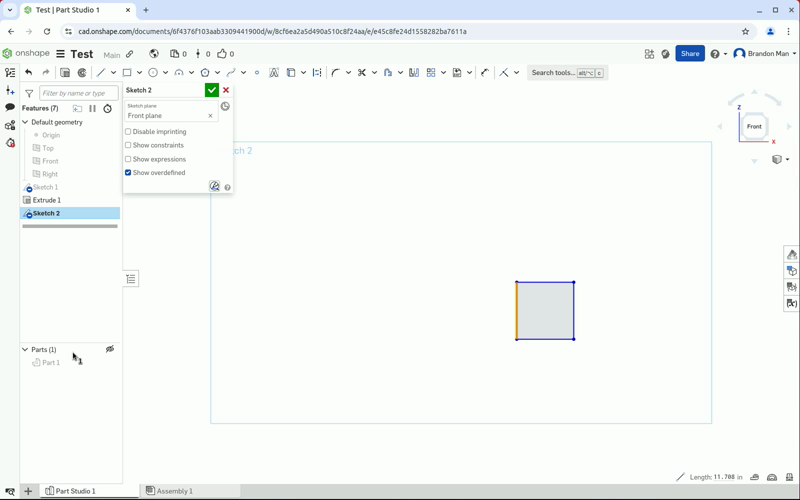
key(shift+y)
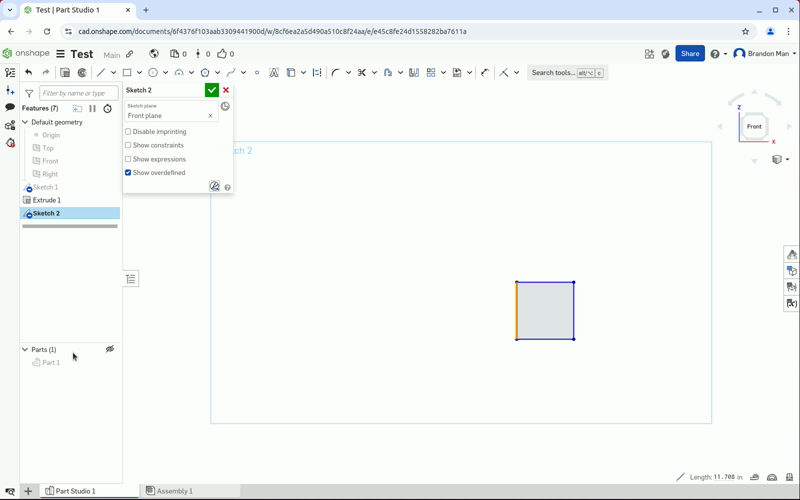
key(shift+e)
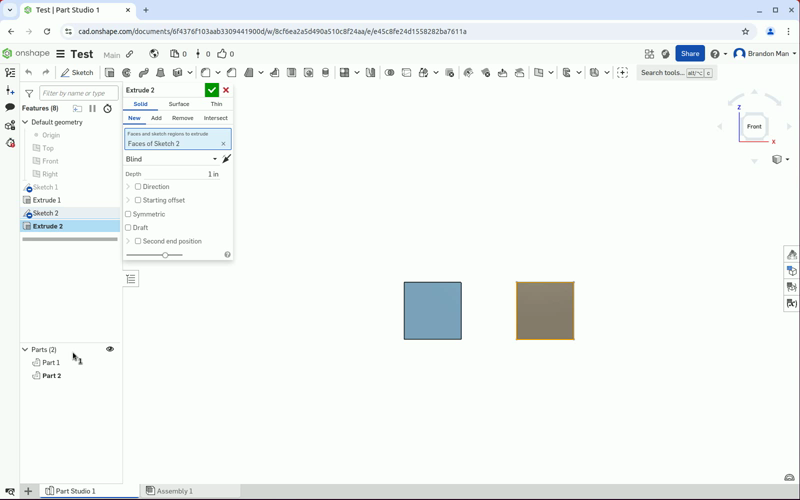
mouse_move(143, 106)
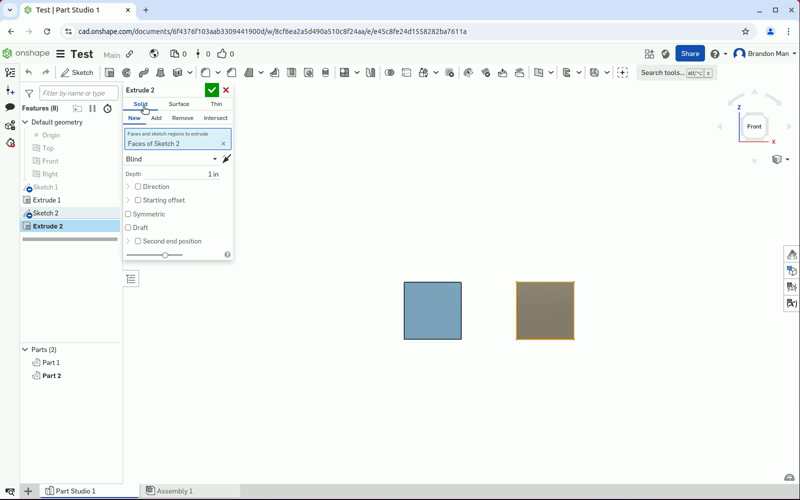
click(143, 106)
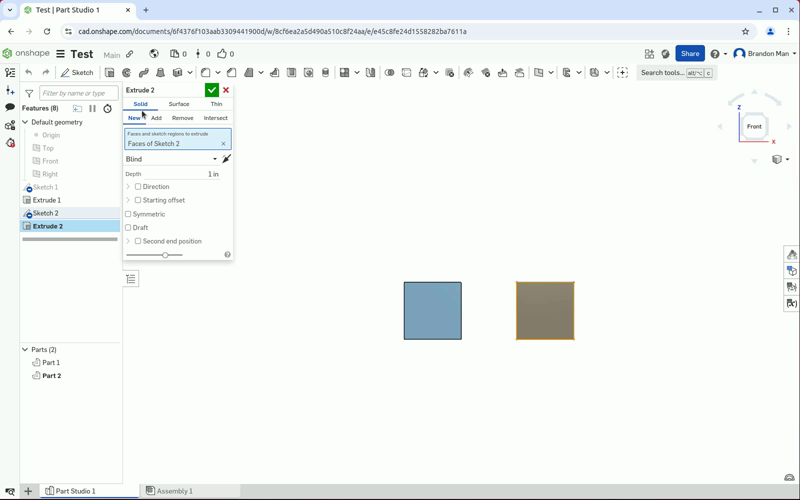
mouse_move(137, 120)
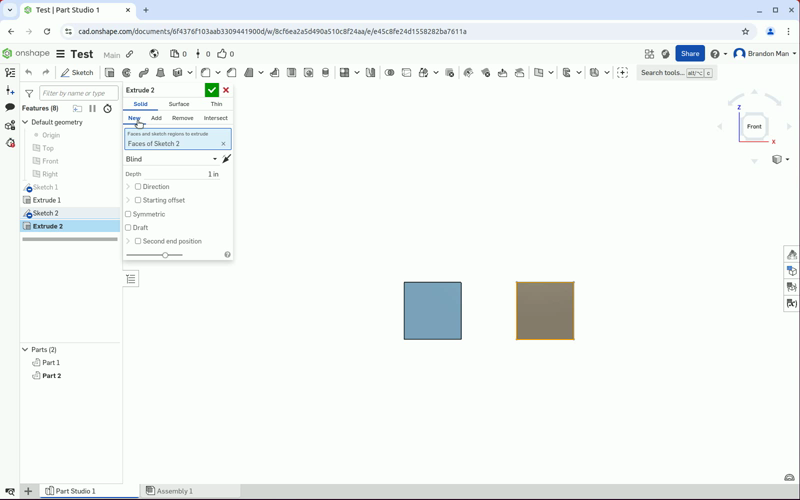
click(137, 120)
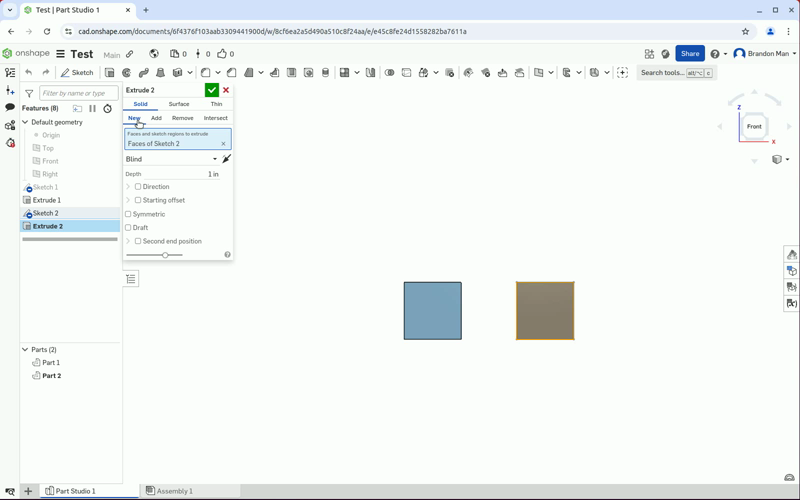
key(tab, 4)
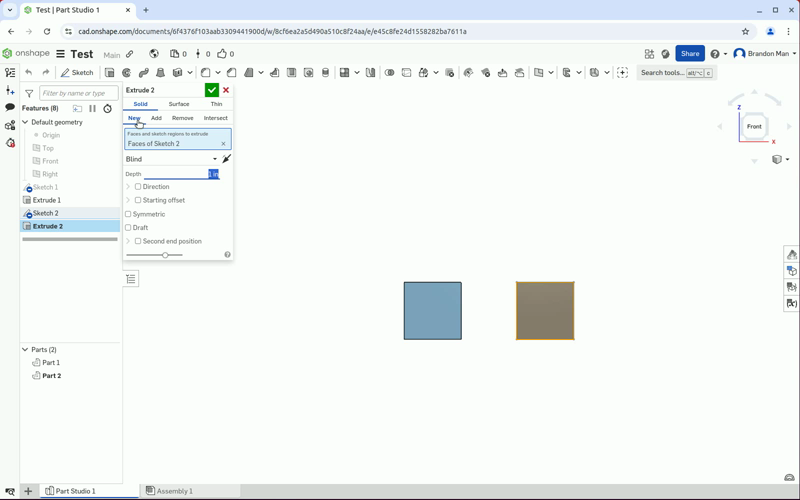
text(14.443)
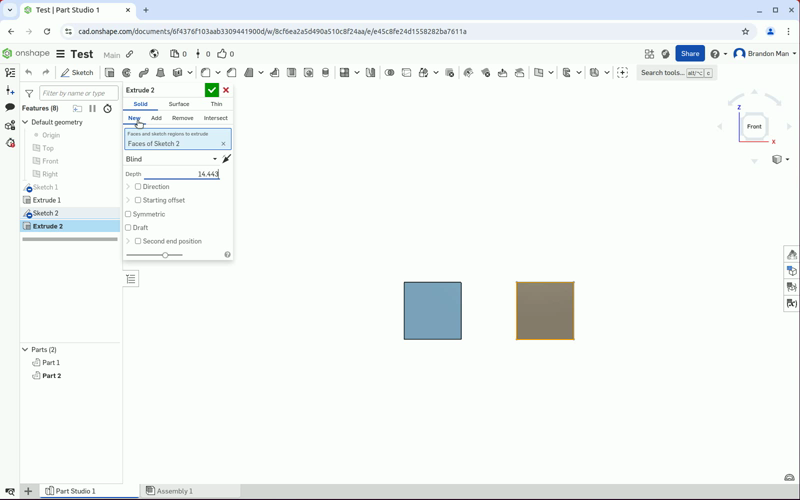
key(enter)
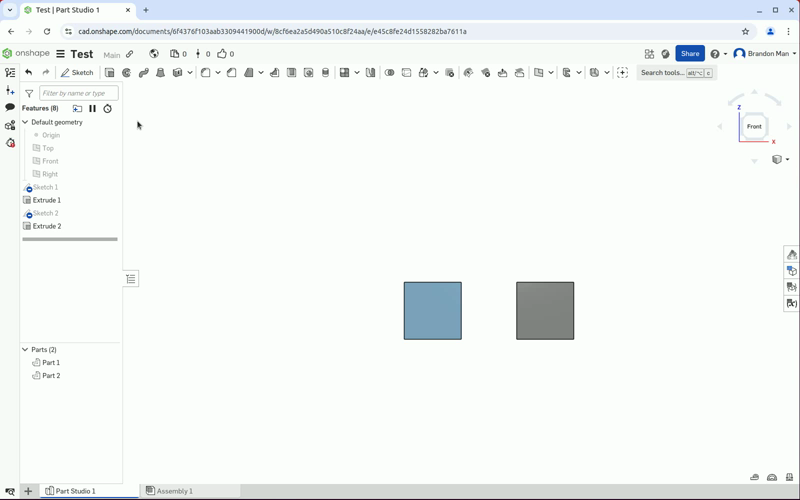
key(shift+h)
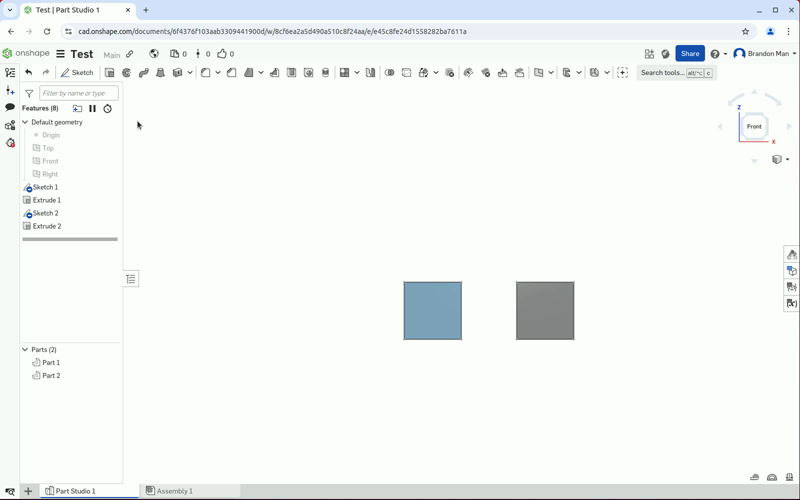
key(shift+h)
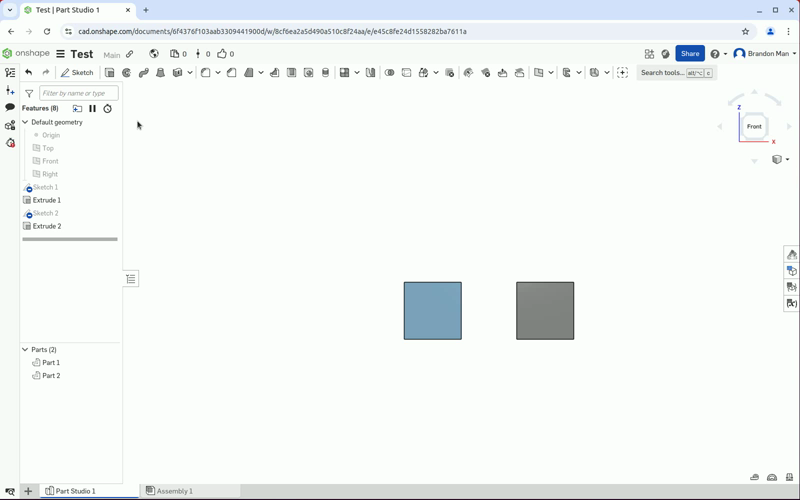
mouse_move(73, 189)
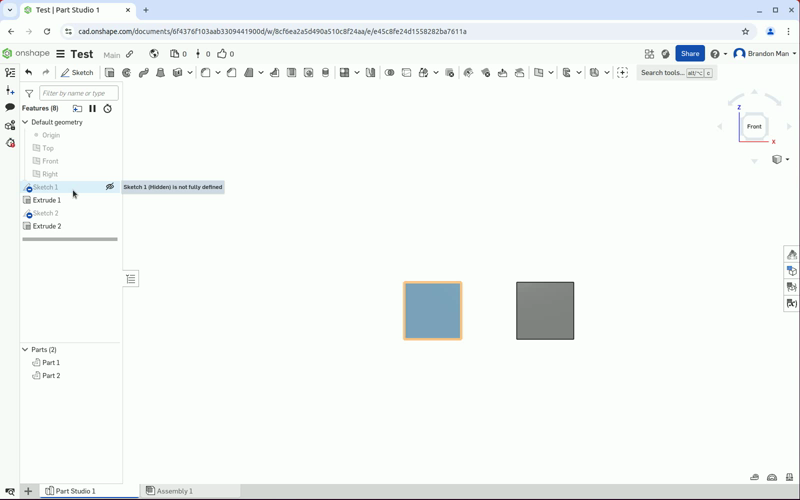
click(73, 189)
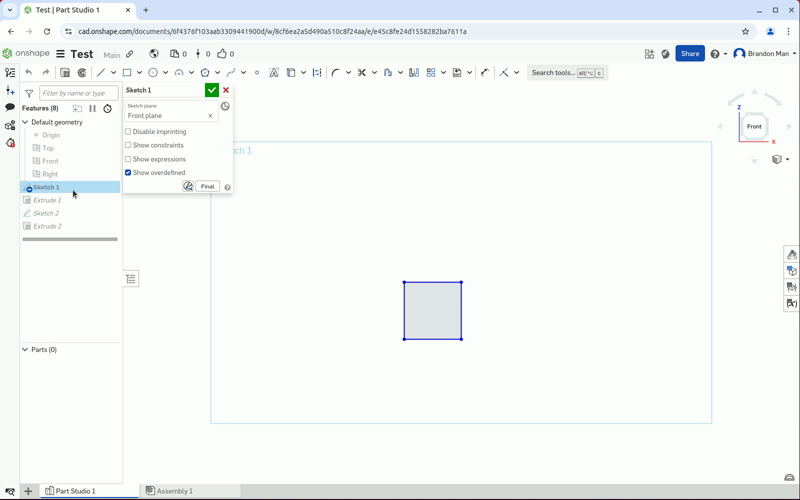
mouse_move(229, 92)
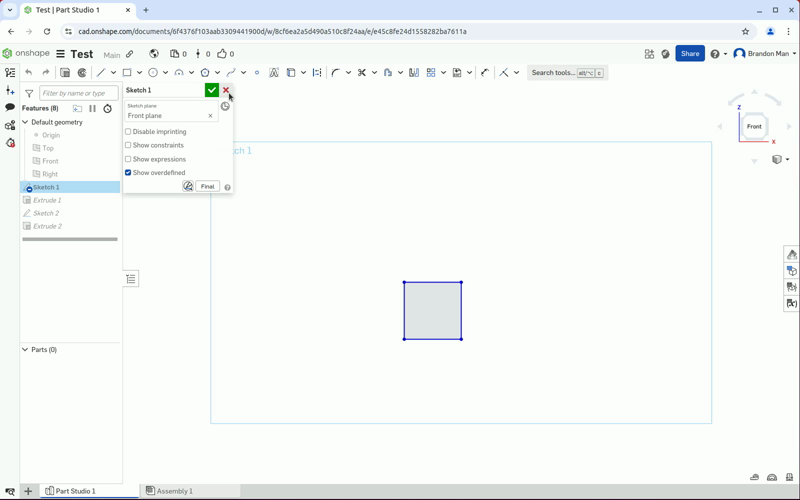
click(229, 92)
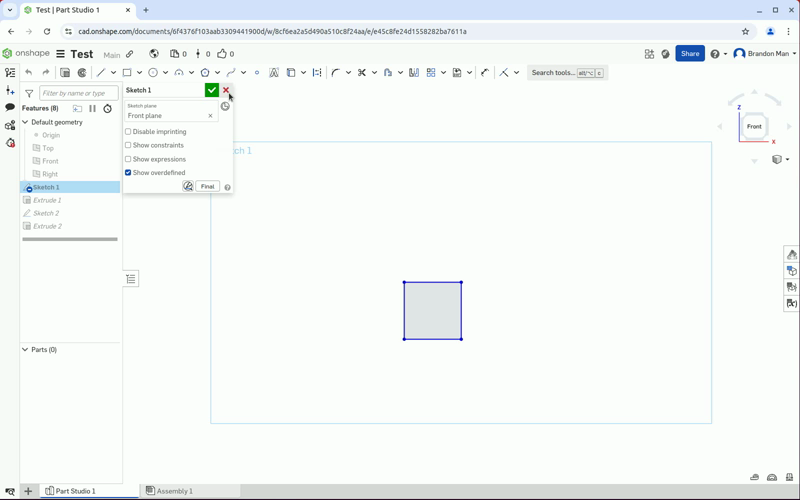
key(shift+s)
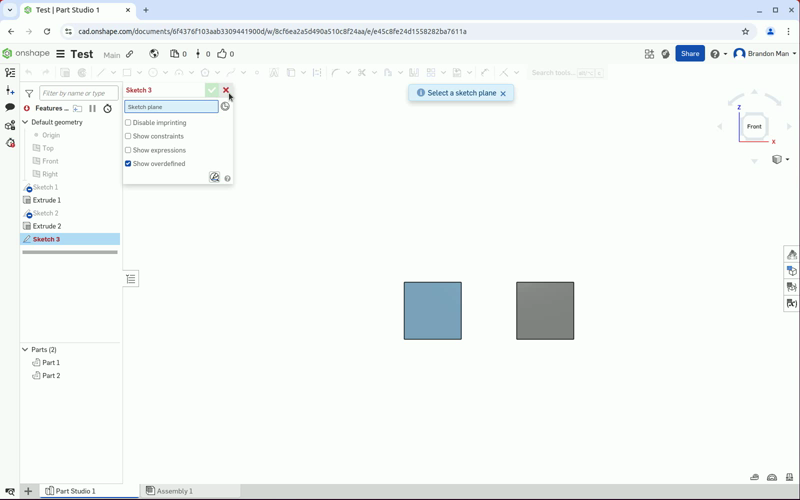
mouse_move(73, 163)
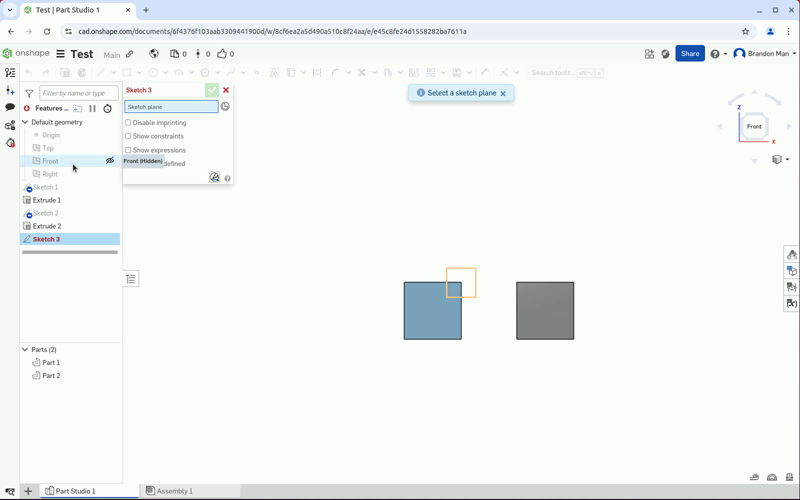
click(73, 163)
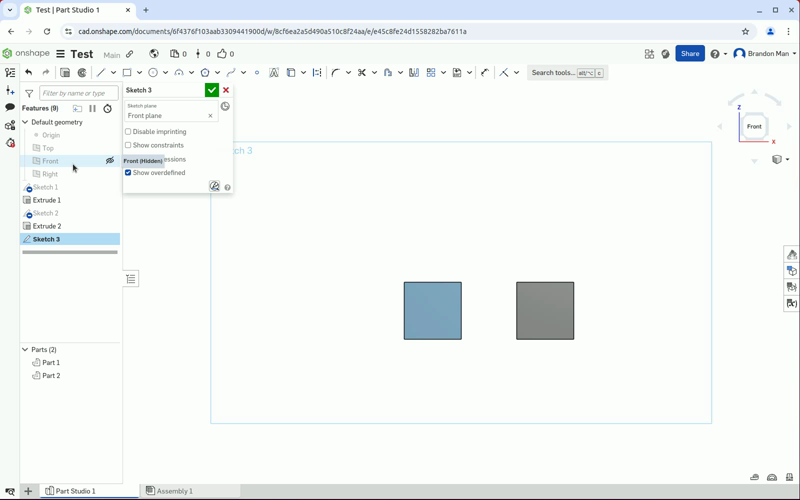
mouse_move(73, 352)
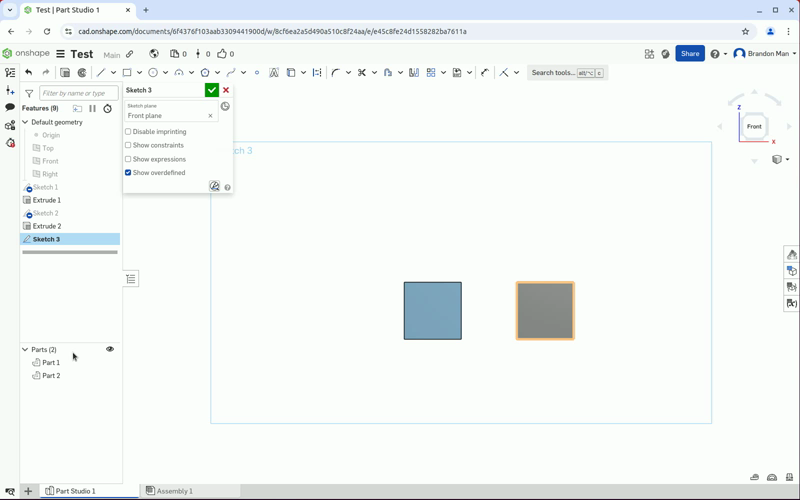
key(y)
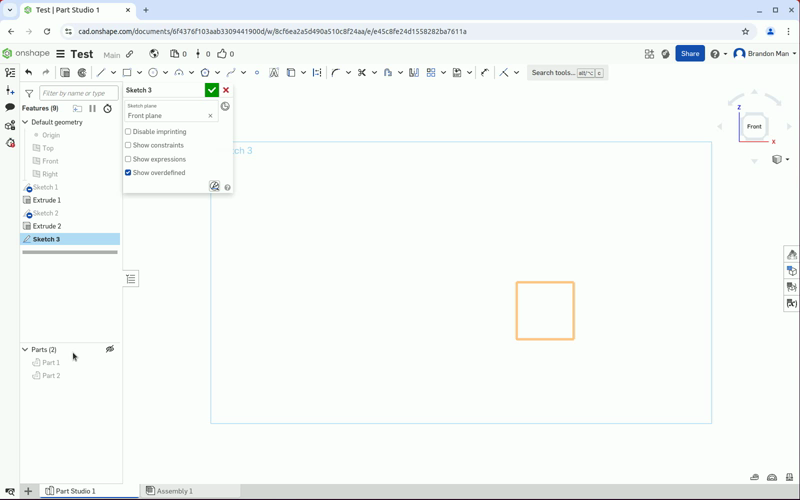
key(l)
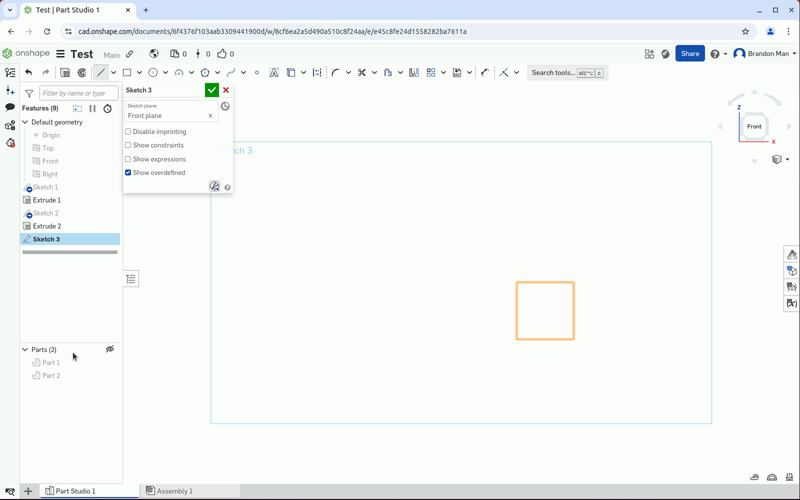
key_down(shift)
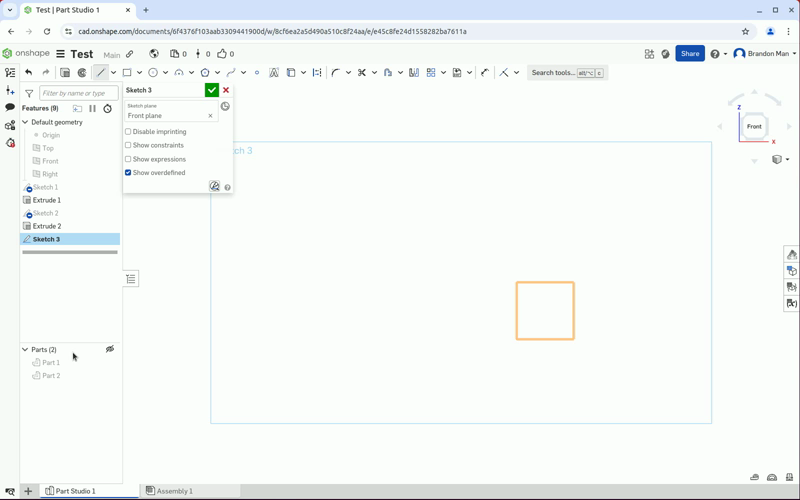
mouse_move(460, 395)
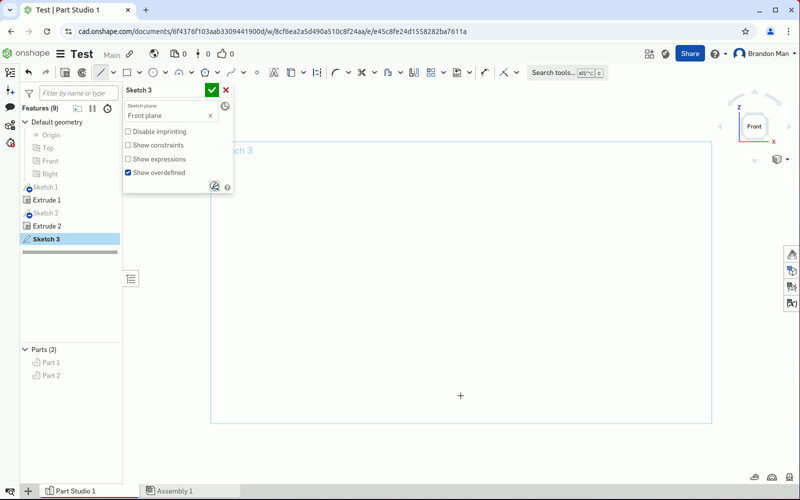
click(460, 395)
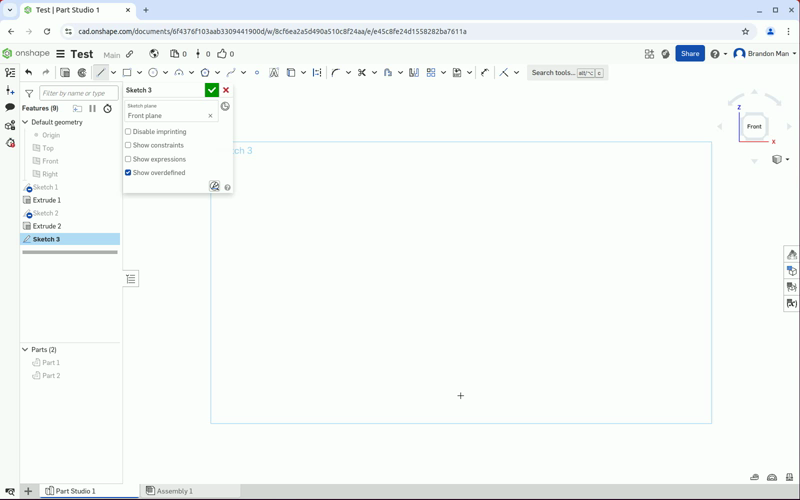
key_up(shift)
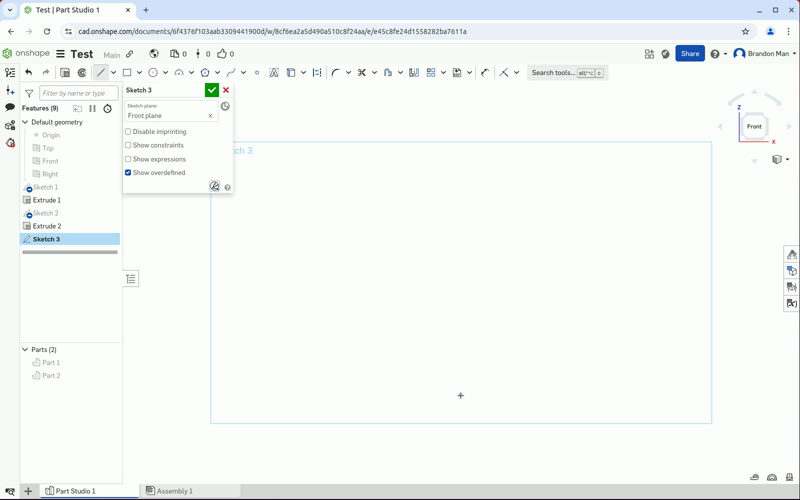
key_down(shift)
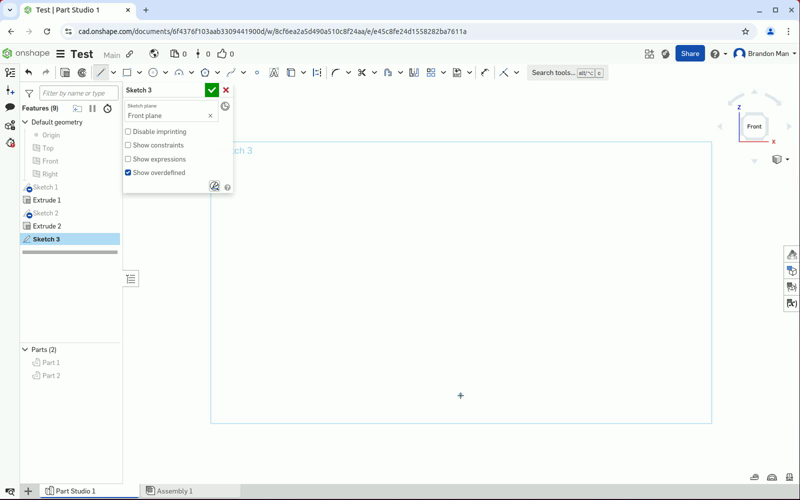
mouse_move(490, 395)
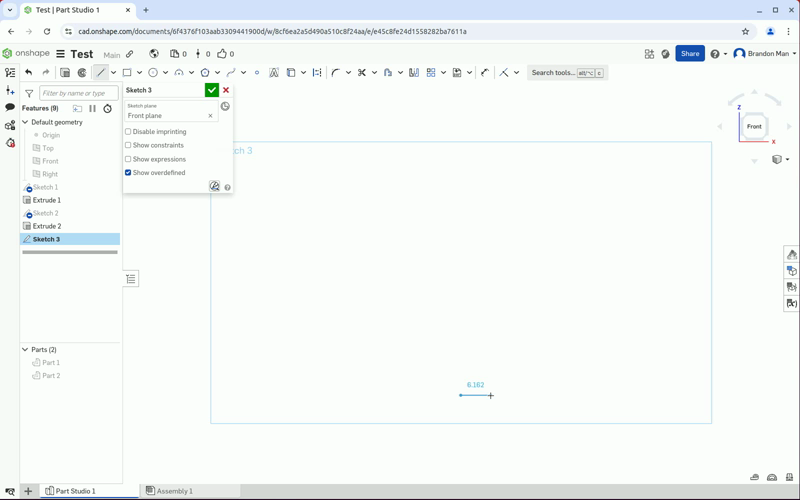
mouse_move(517, 395)
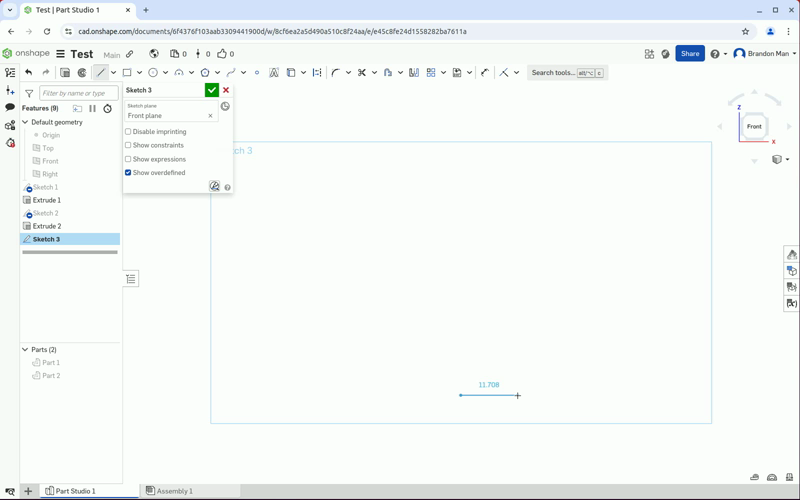
click(517, 395)
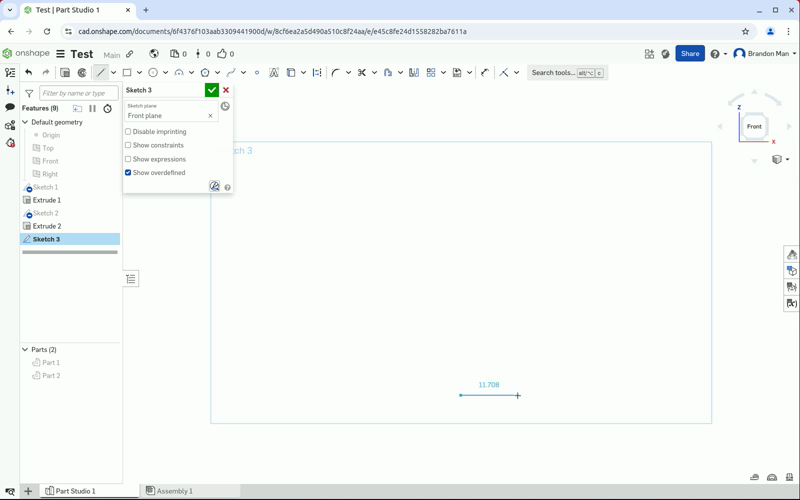
key_up(shift)
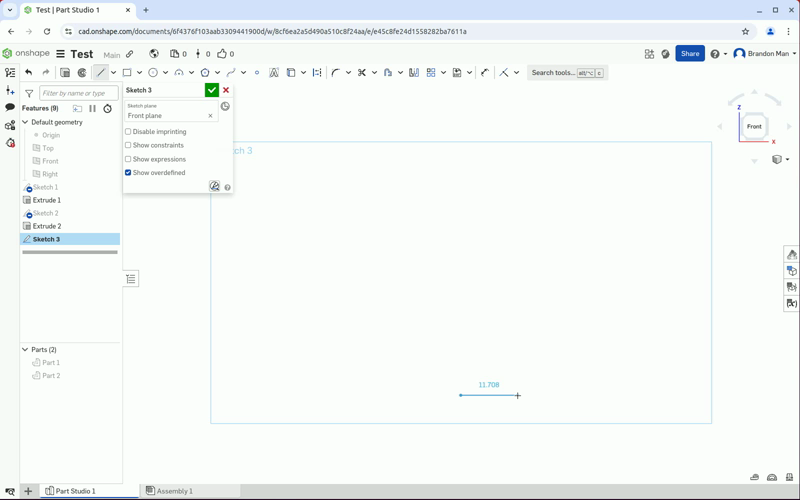
key_down(shift)
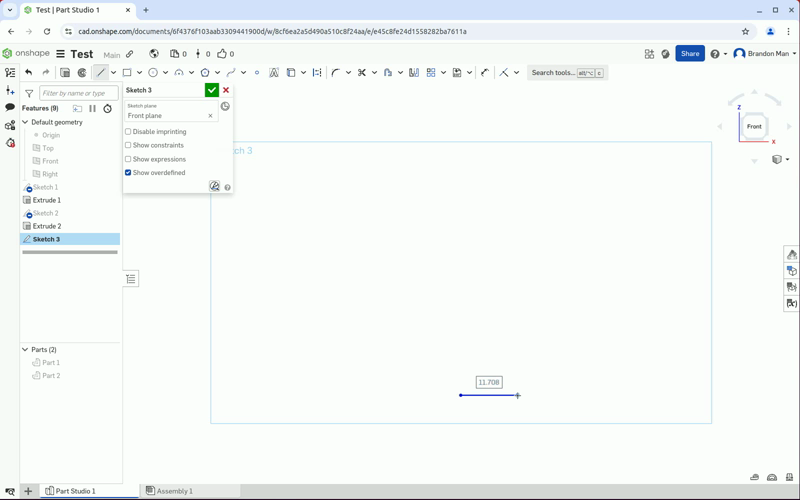
mouse_move(547, 395)
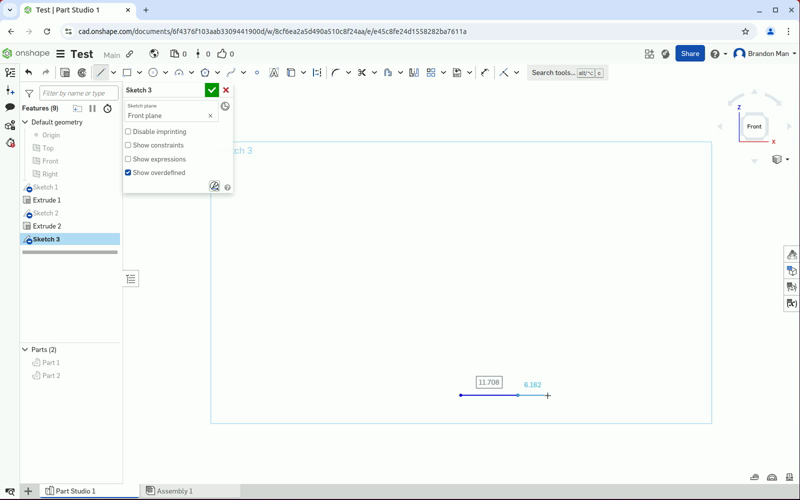
mouse_move(517, 338)
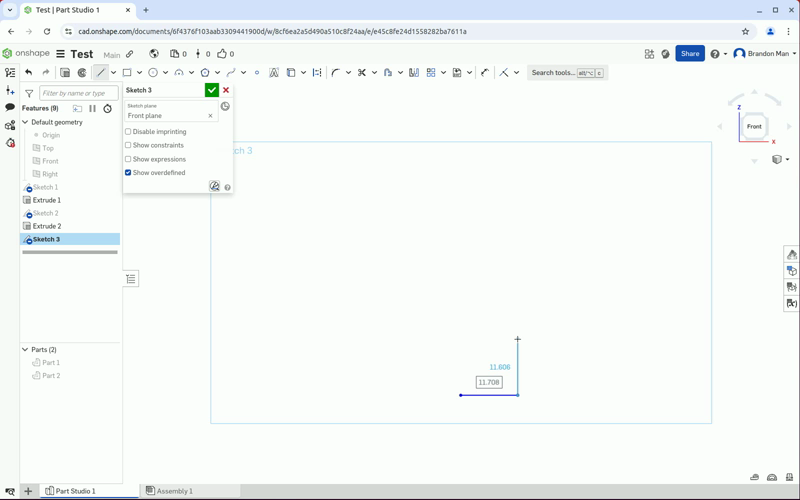
click(517, 338)
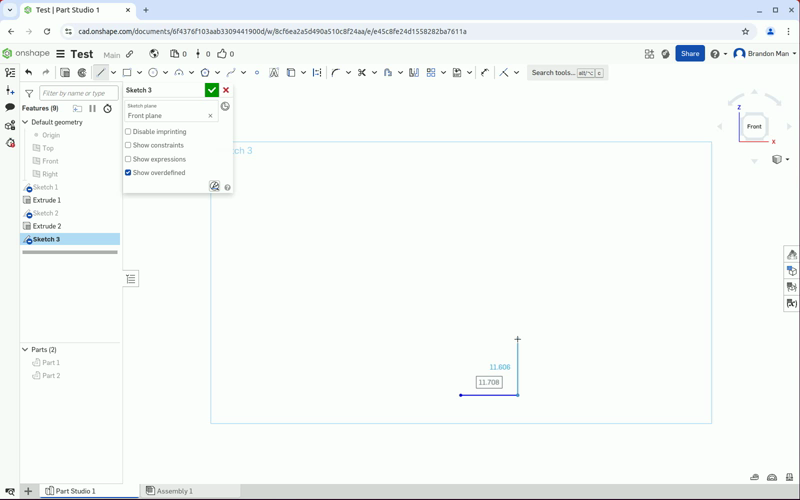
key_up(shift)
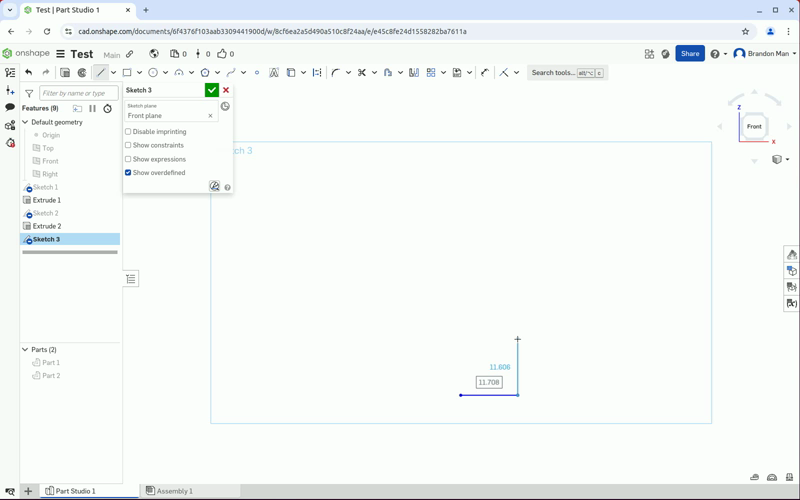
key_down(shift)
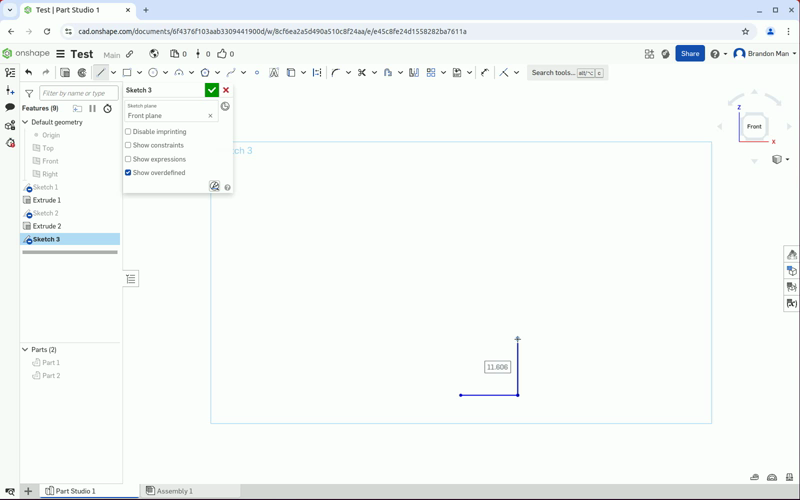
mouse_move(547, 338)
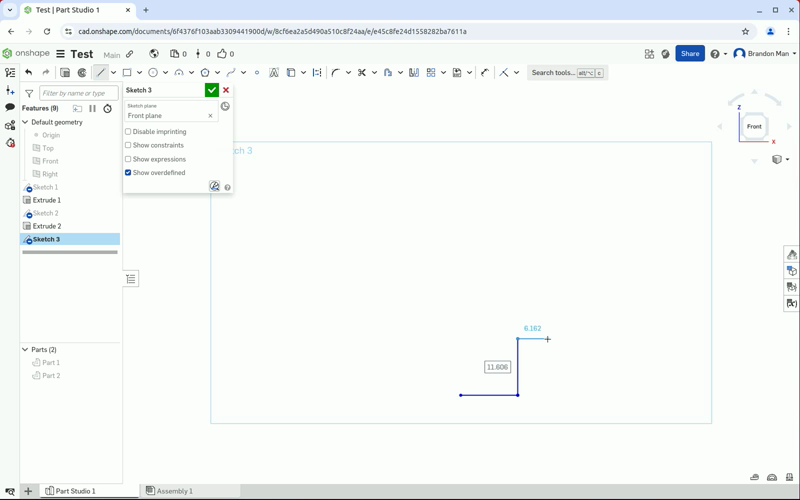
mouse_move(460, 338)
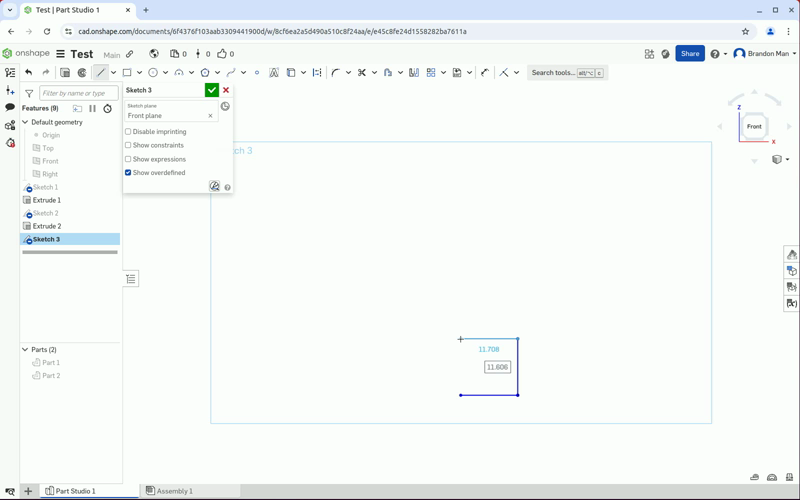
click(460, 338)
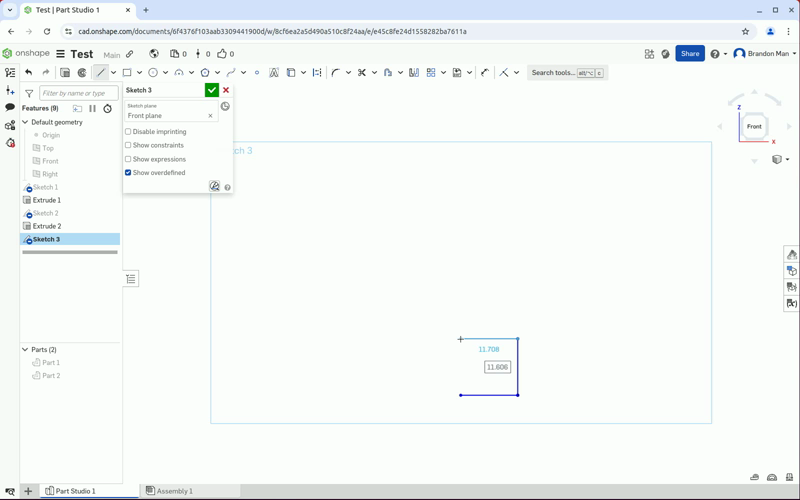
key_up(shift)
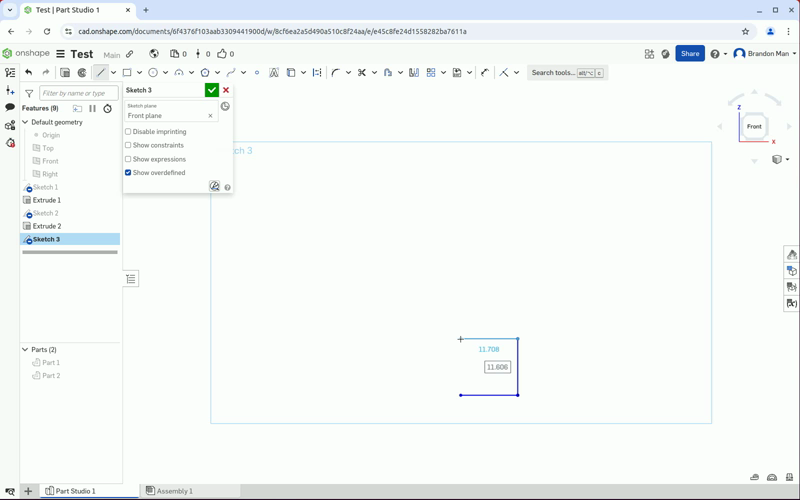
mouse_move(490, 338)
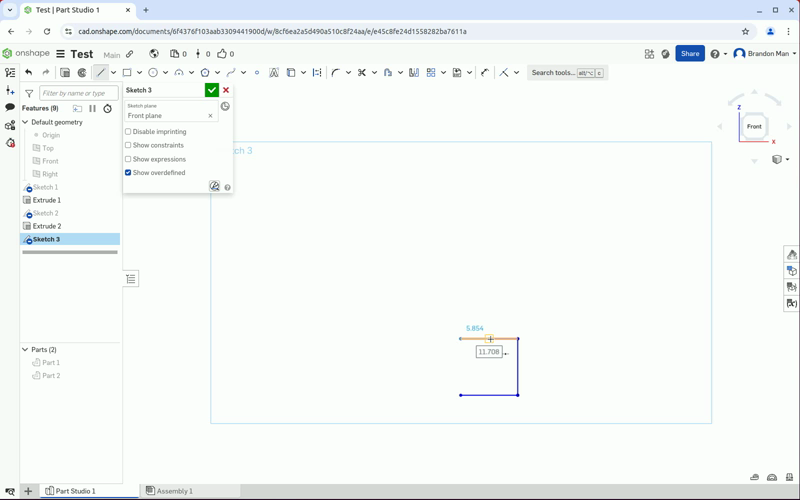
key_down(shift)
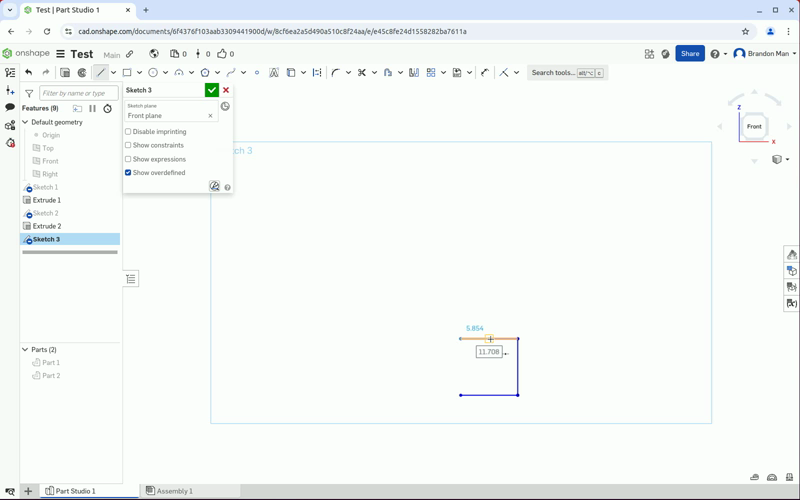
mouse_move(460, 395)
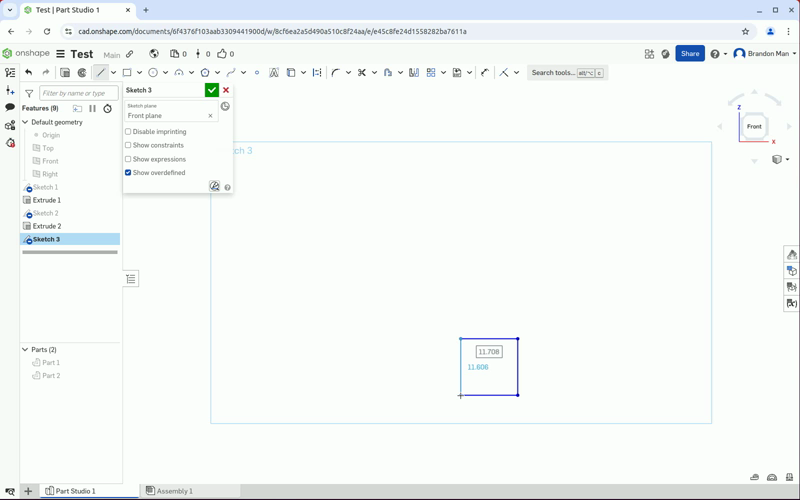
key_up(shift)
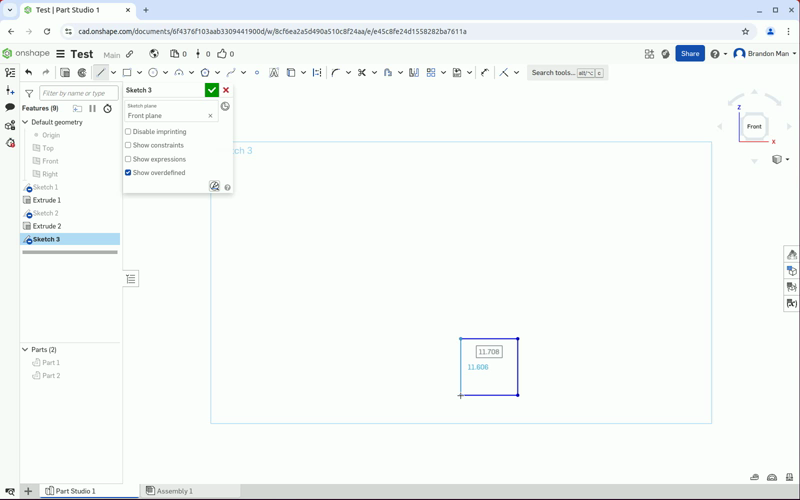
click(460, 395)
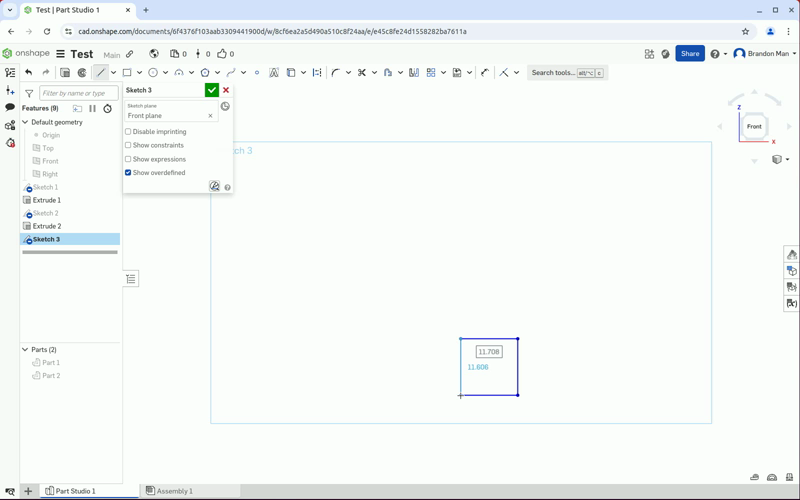
key(esc)
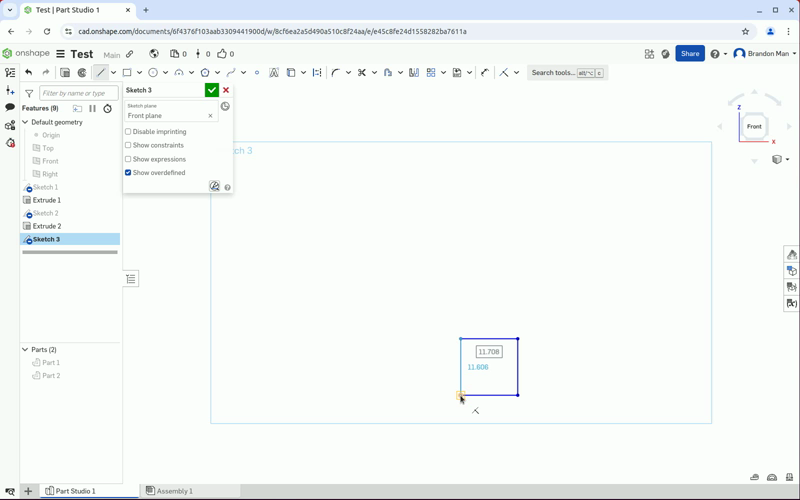
mouse_move(496, 351)
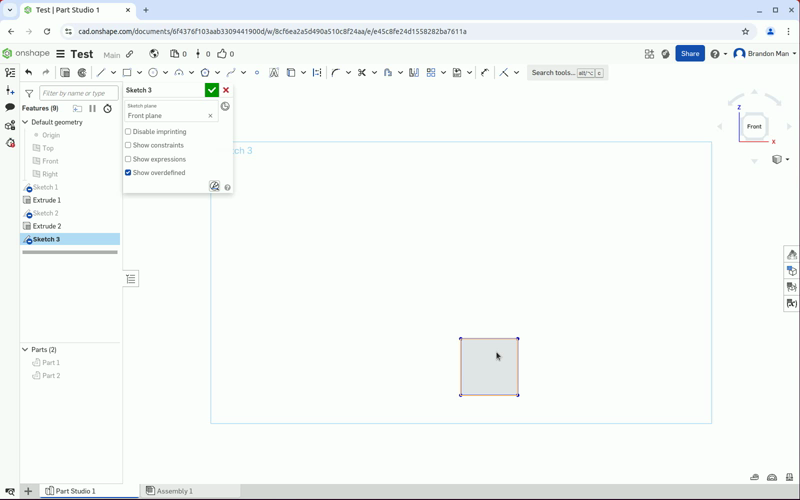
click(496, 351)
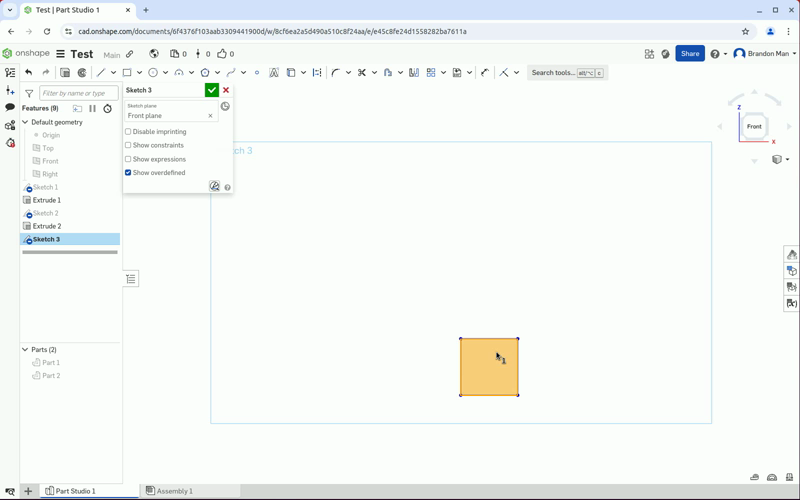
mouse_move(73, 352)
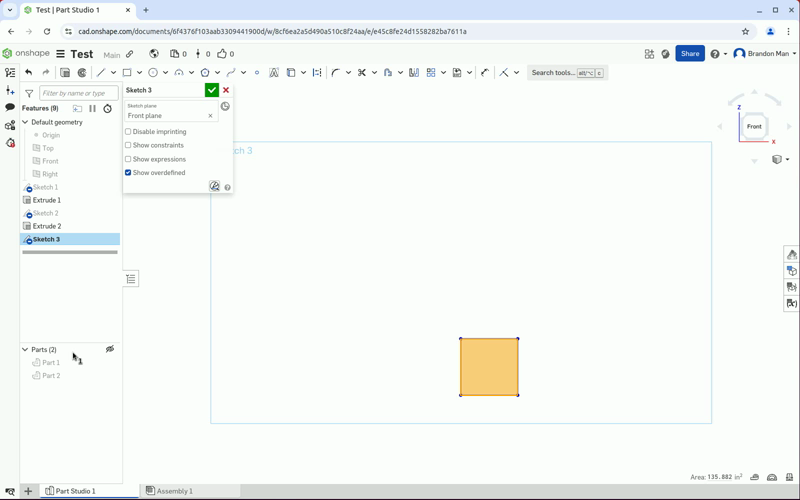
key(shift+y)
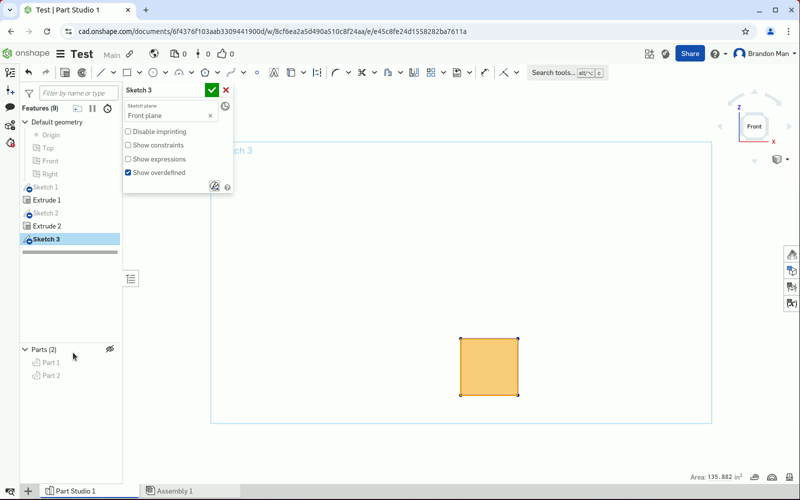
key(shift+e)
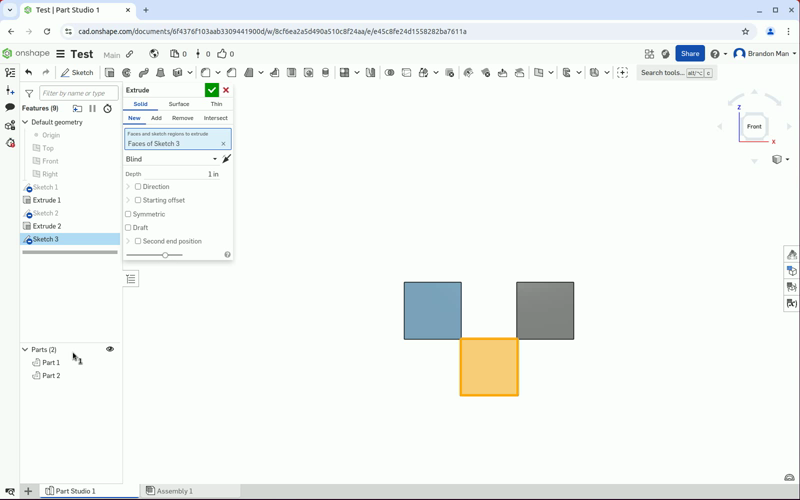
mouse_move(143, 106)
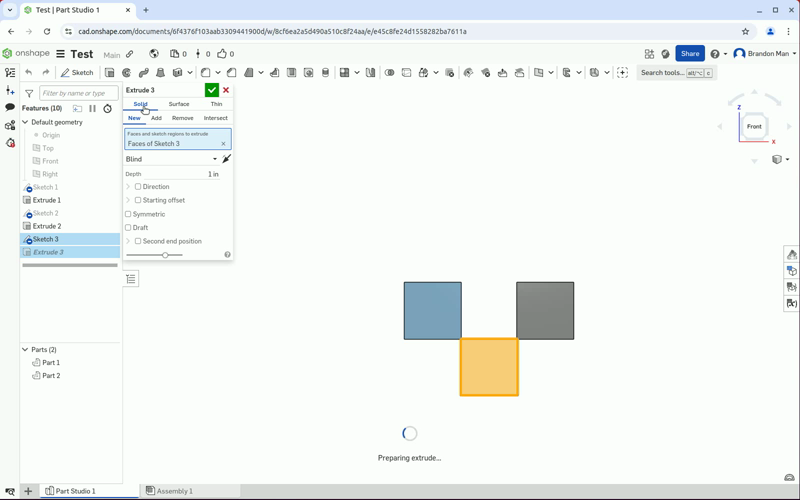
click(143, 106)
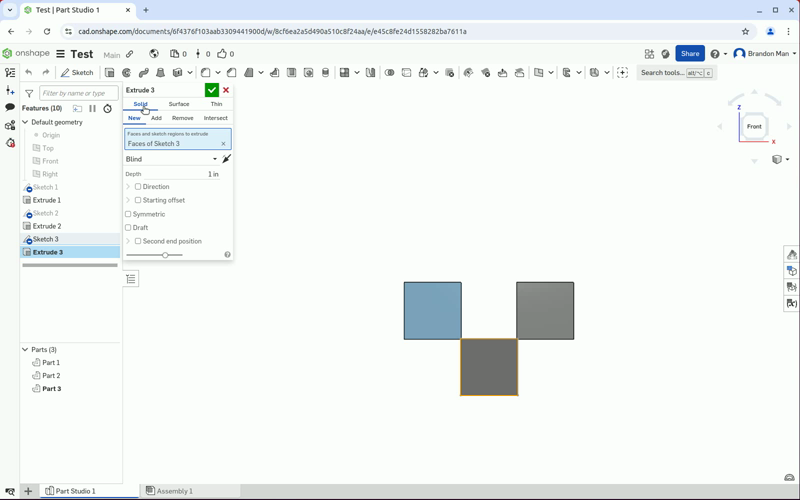
mouse_move(137, 120)
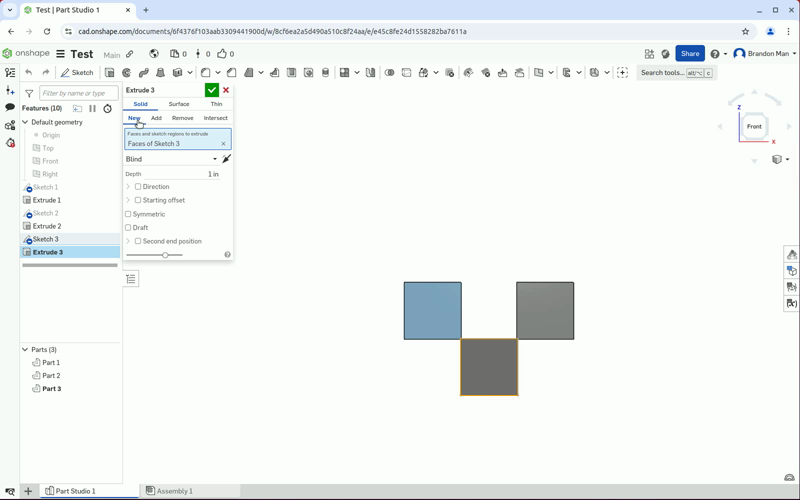
click(137, 120)
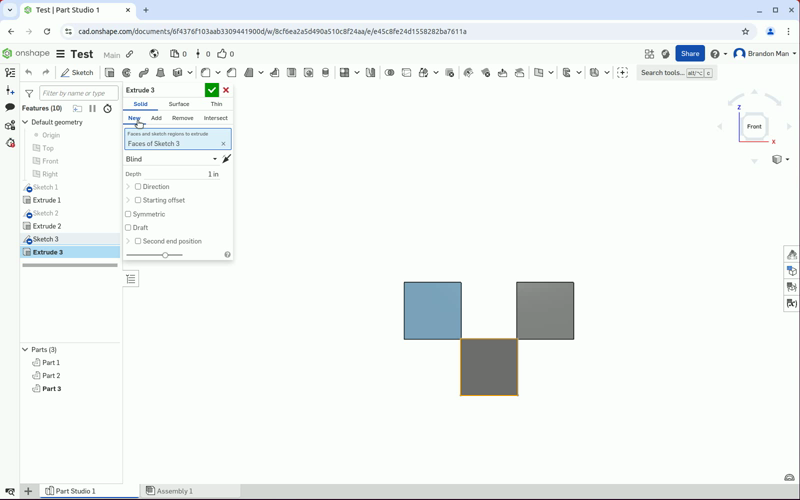
key(tab, 4)
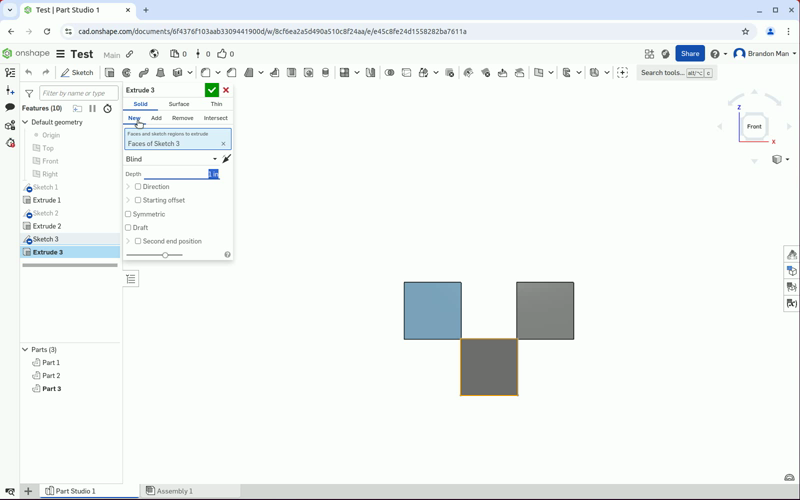
text(14.443)
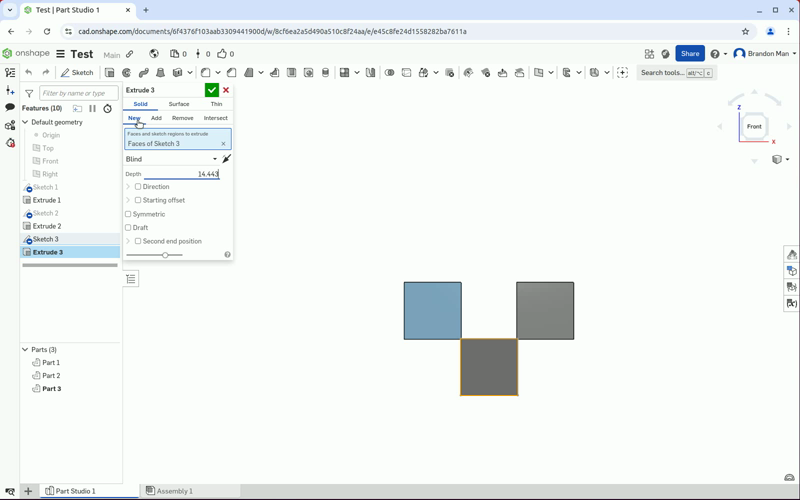
key(enter)
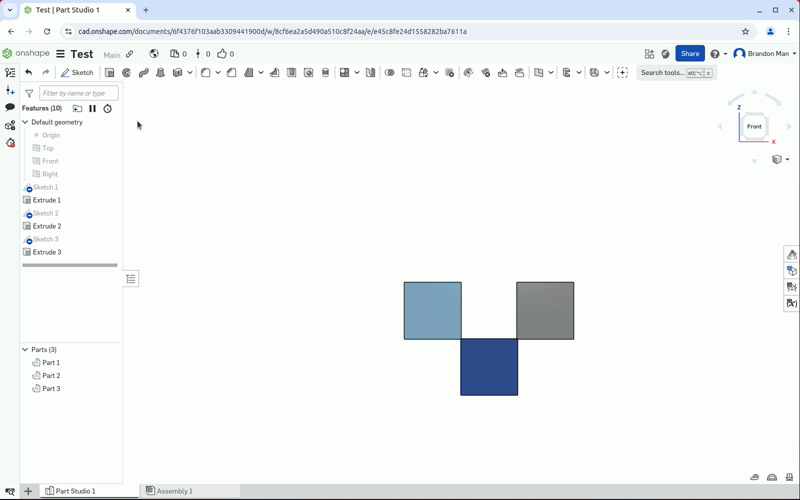
key(shift+h)
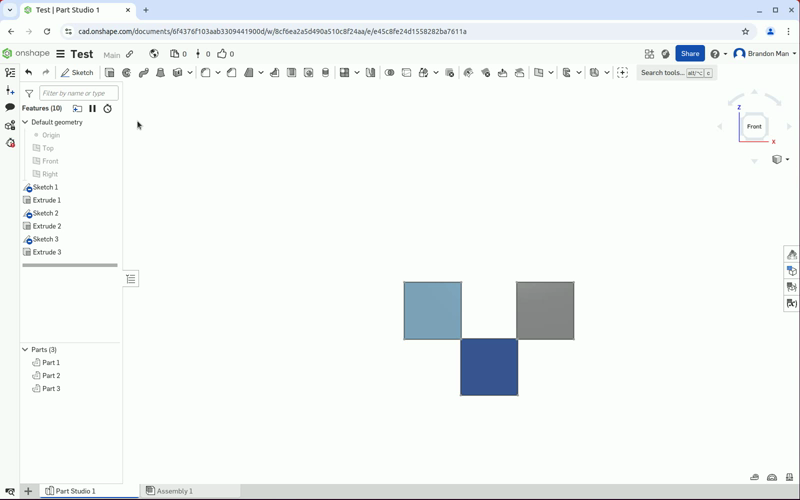
key(shift+h)
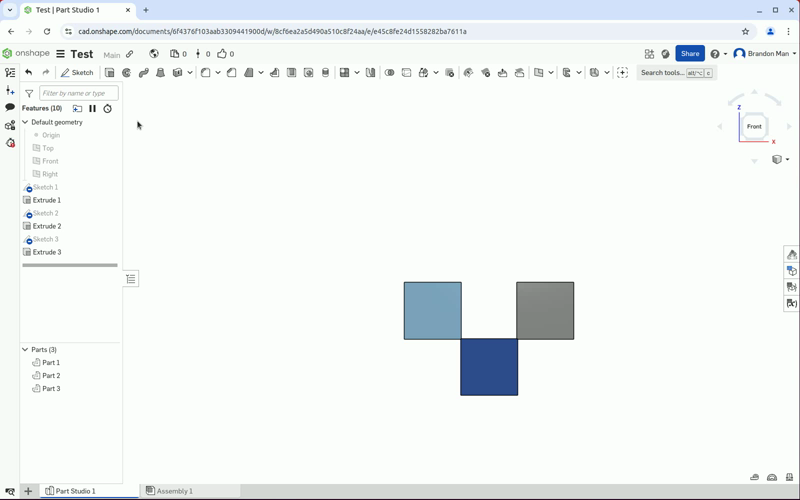
mouse_move(73, 189)
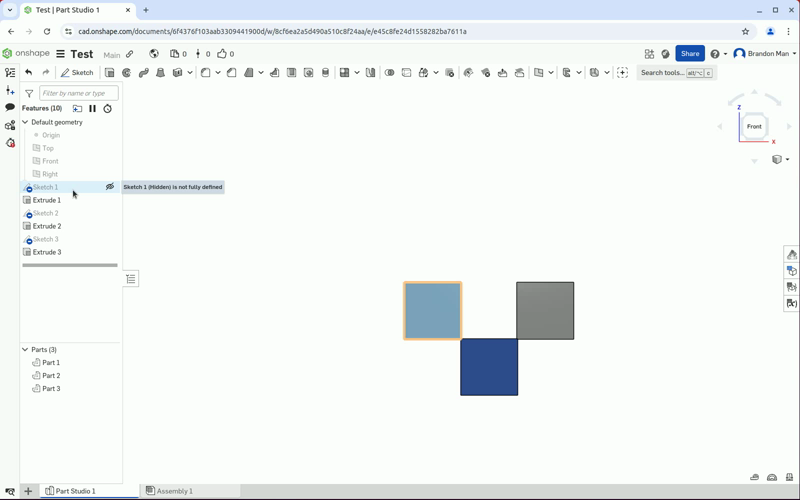
click(73, 189)
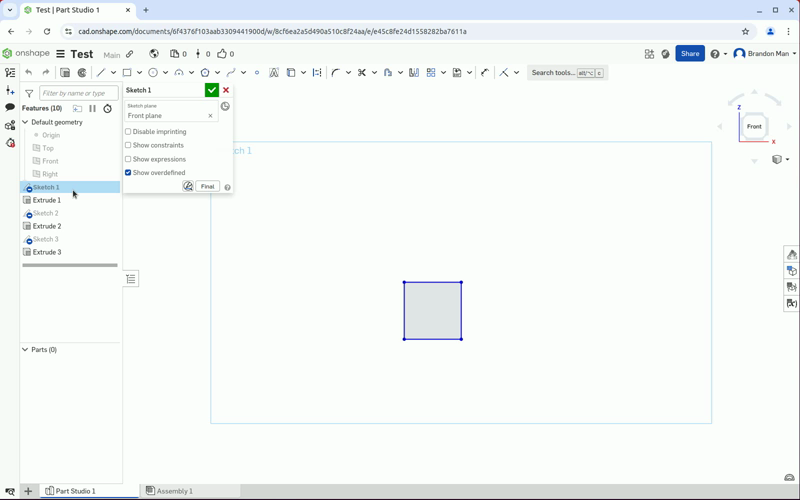
mouse_move(229, 92)
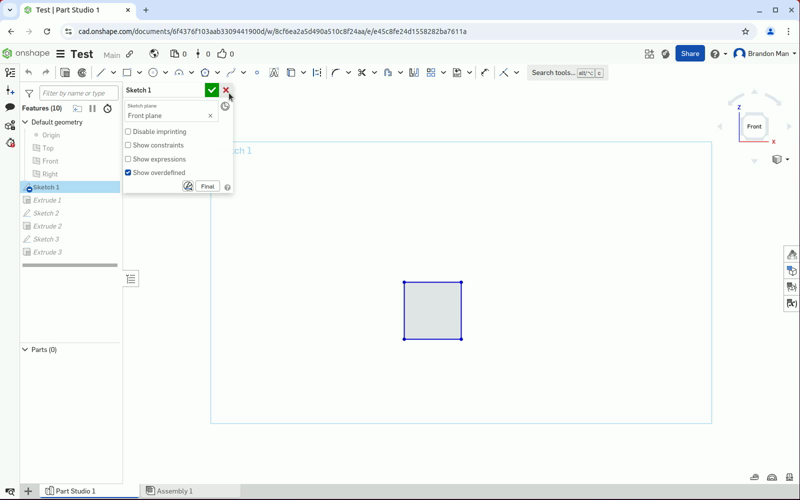
click(229, 92)
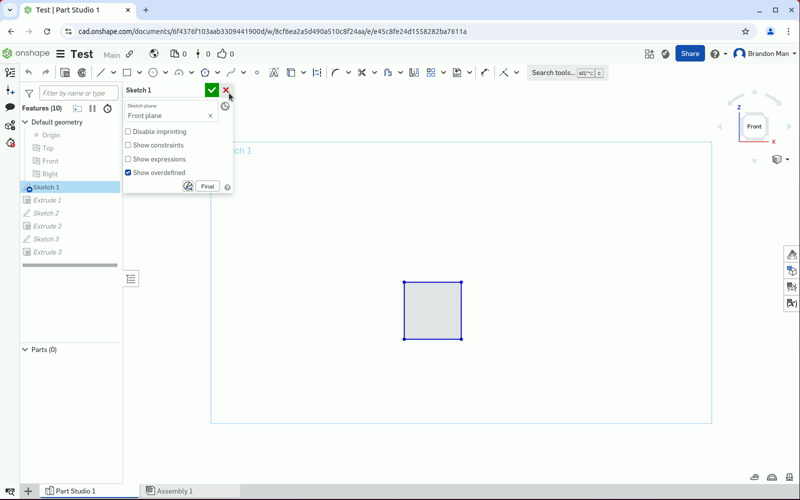
key(shift+s)
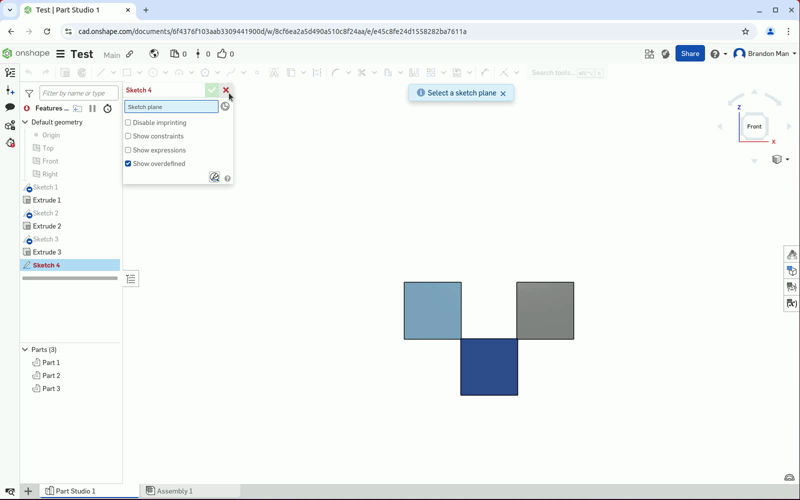
mouse_move(73, 163)
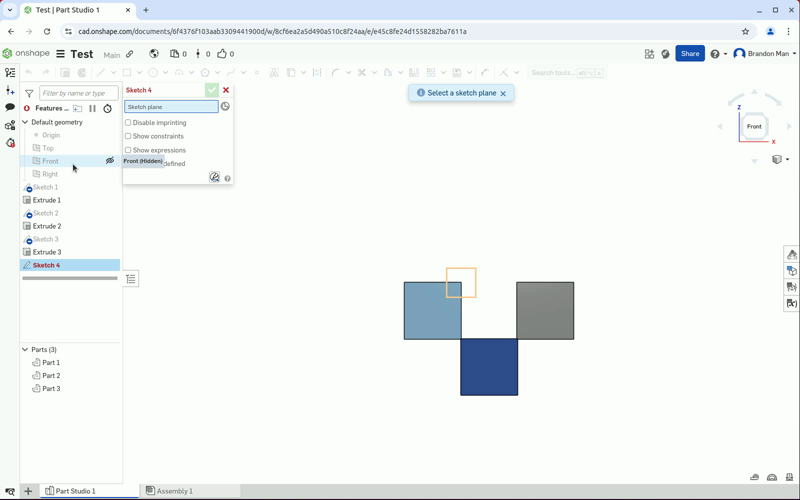
click(73, 163)
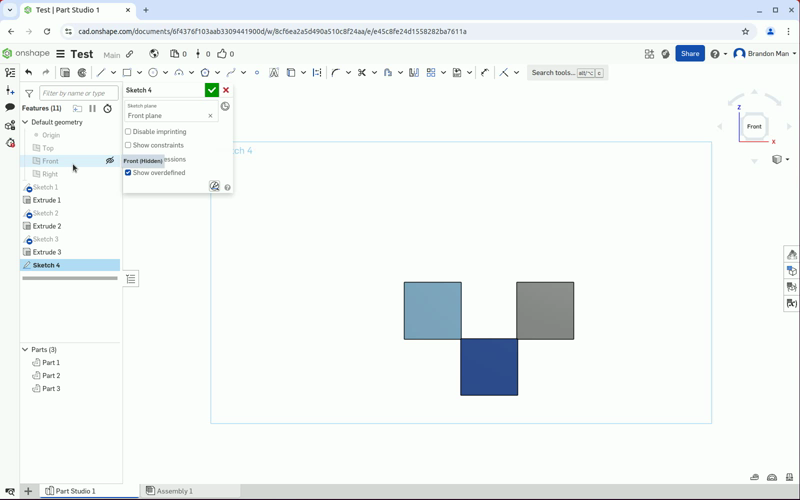
mouse_move(73, 352)
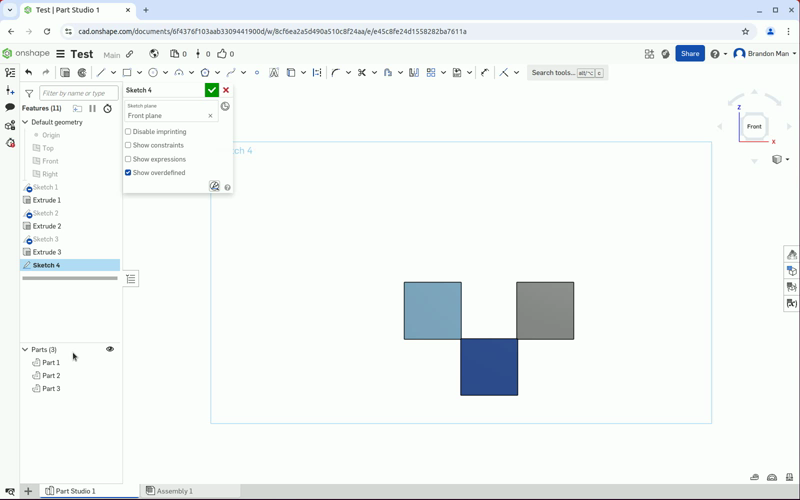
key(y)
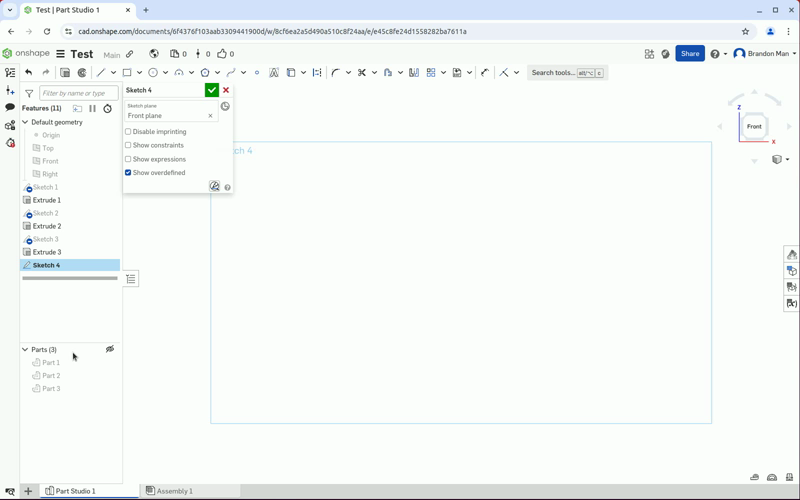
key(l)
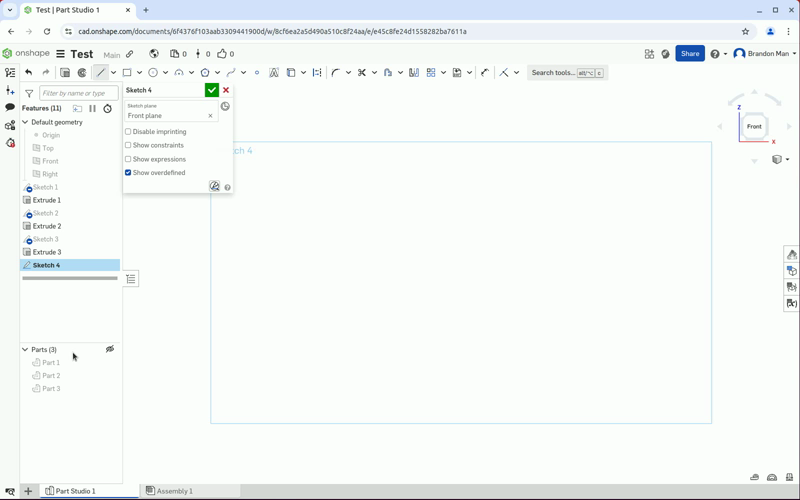
key_down(shift)
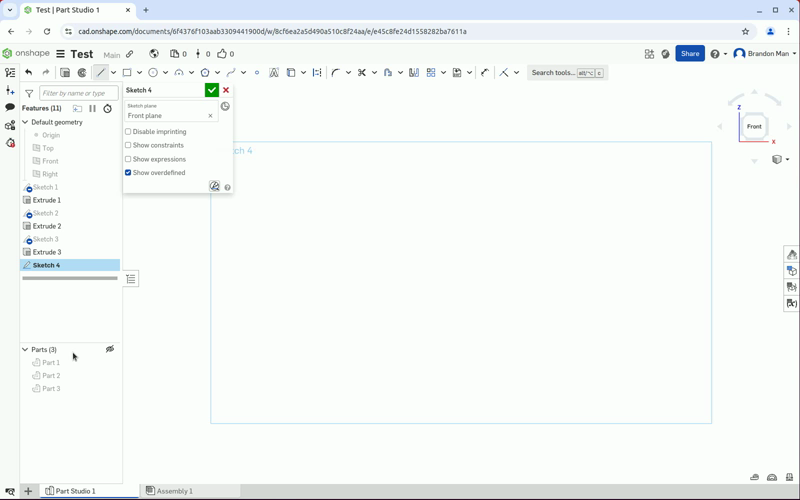
mouse_move(460, 339)
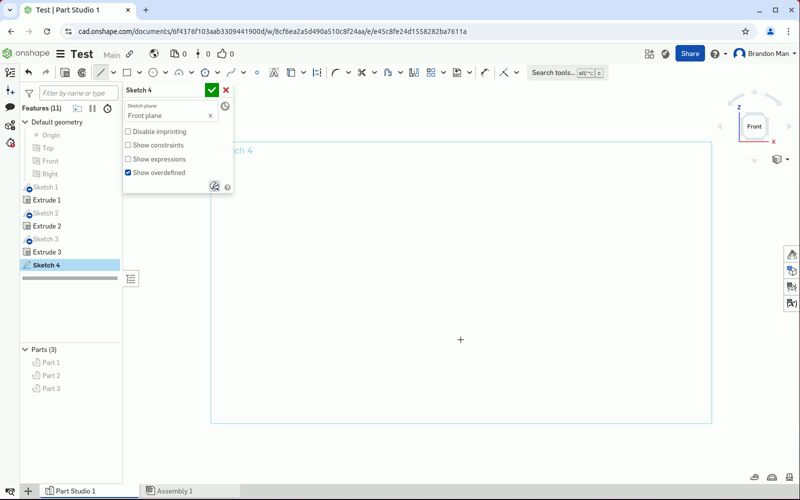
click(460, 339)
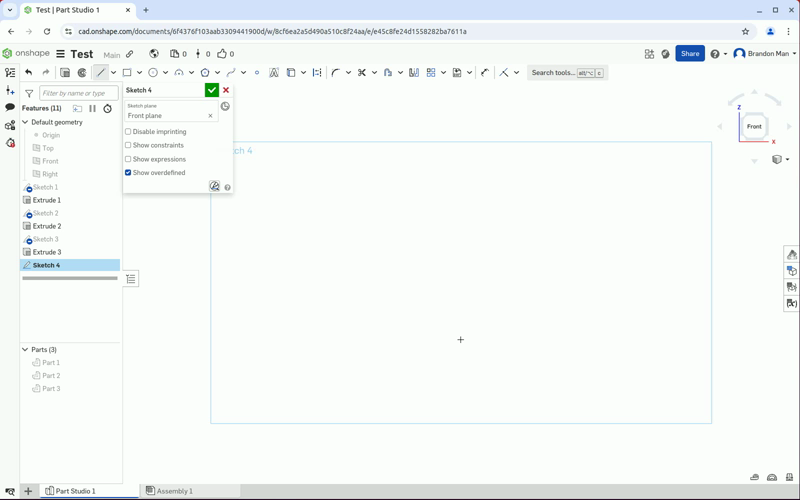
key_up(shift)
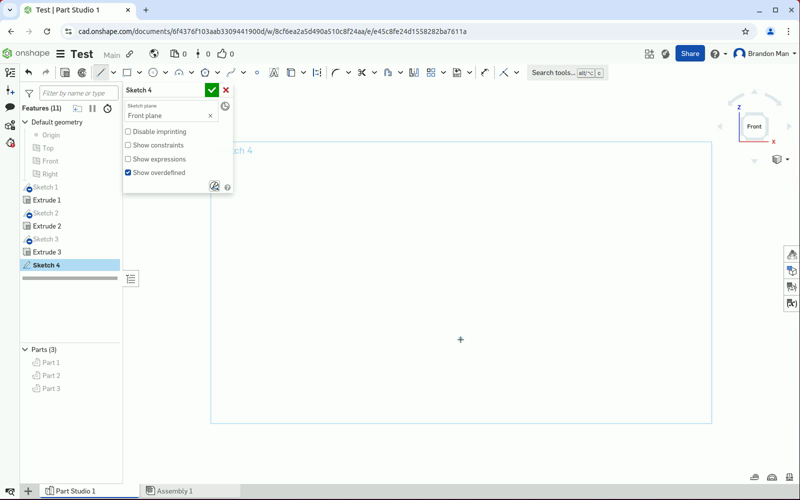
key_down(shift)
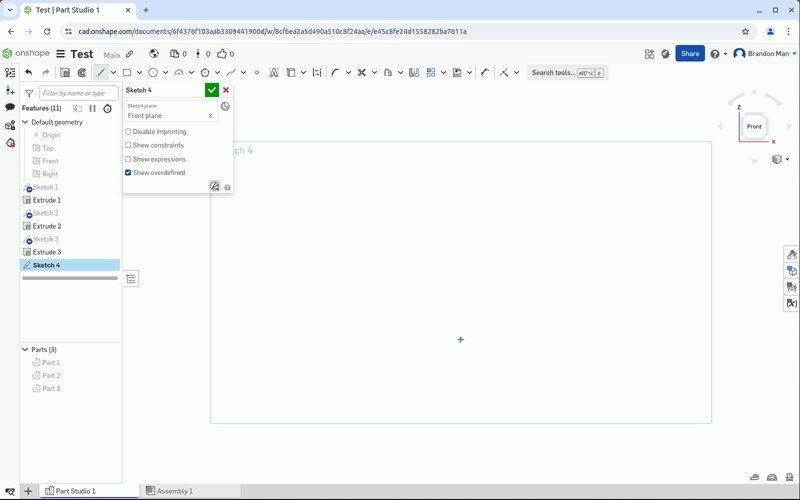
mouse_move(490, 339)
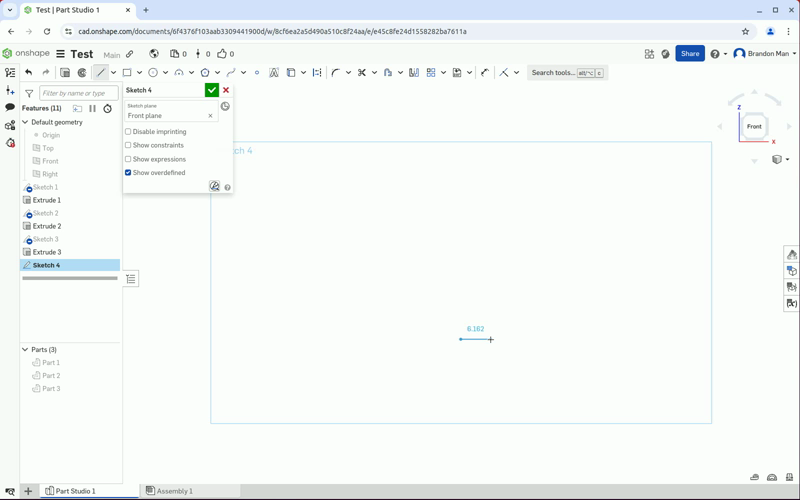
mouse_move(517, 339)
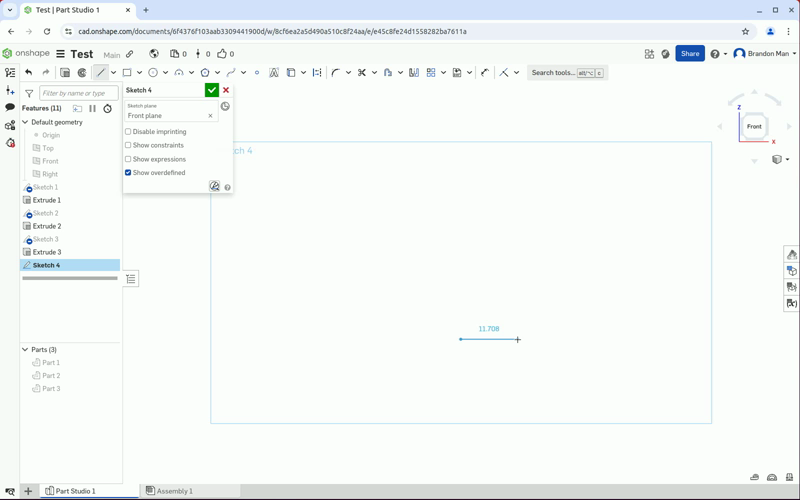
click(517, 339)
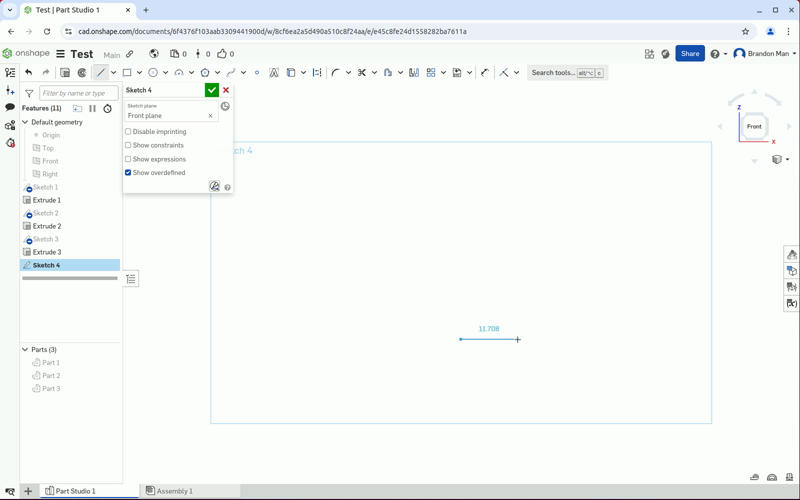
key_up(shift)
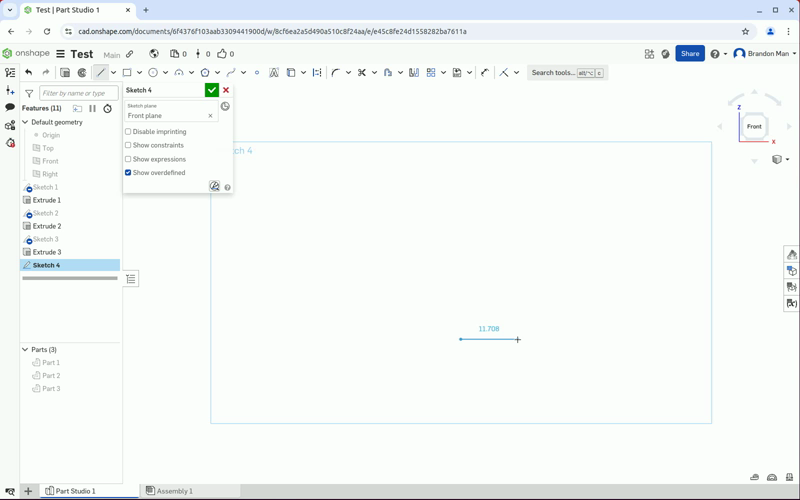
key_down(shift)
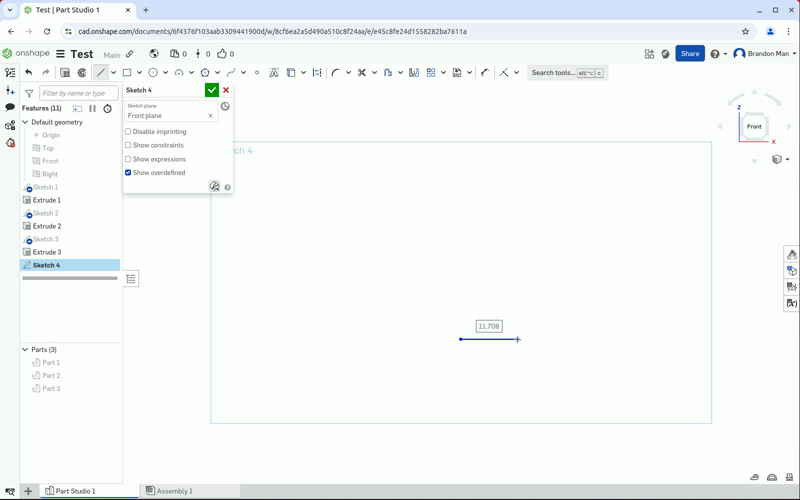
mouse_move(547, 339)
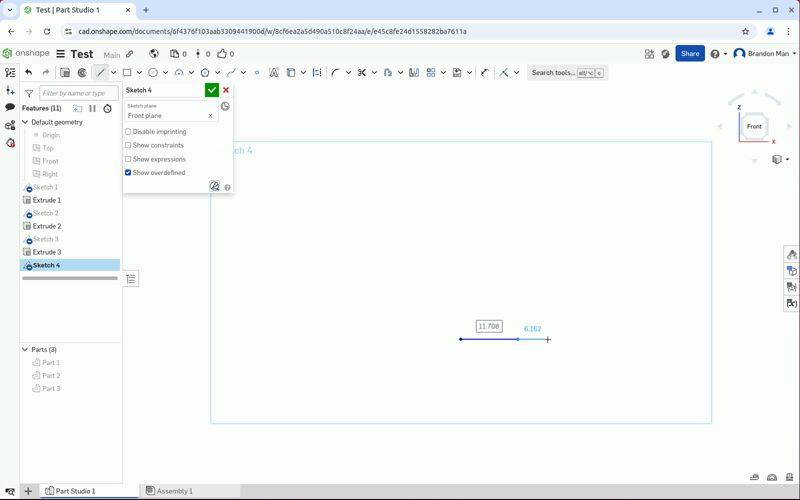
mouse_move(517, 282)
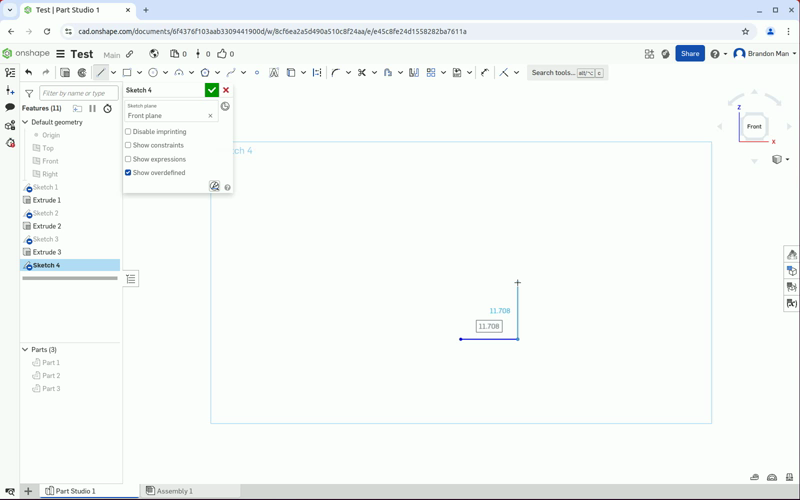
click(517, 282)
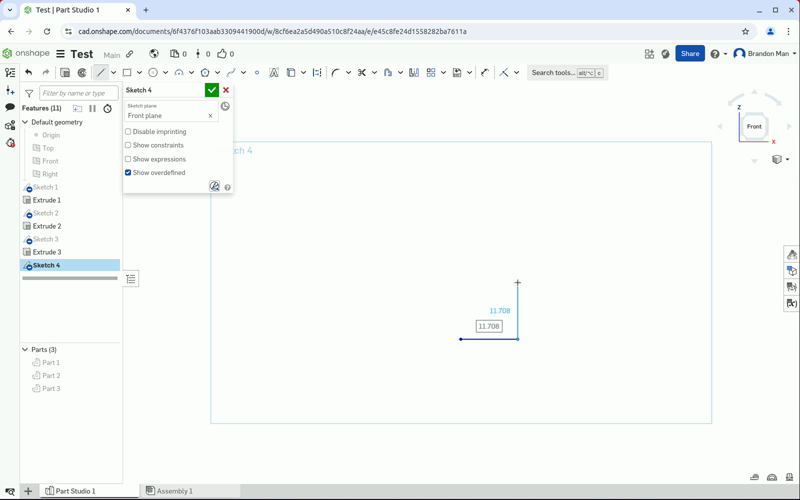
key_up(shift)
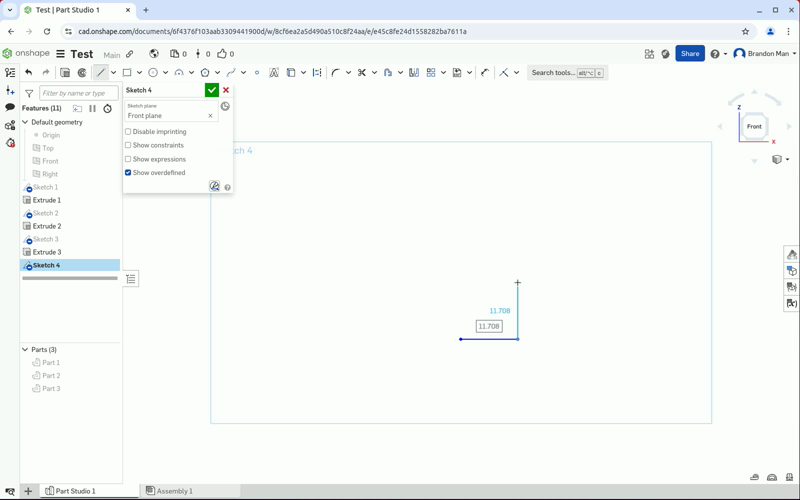
key_down(shift)
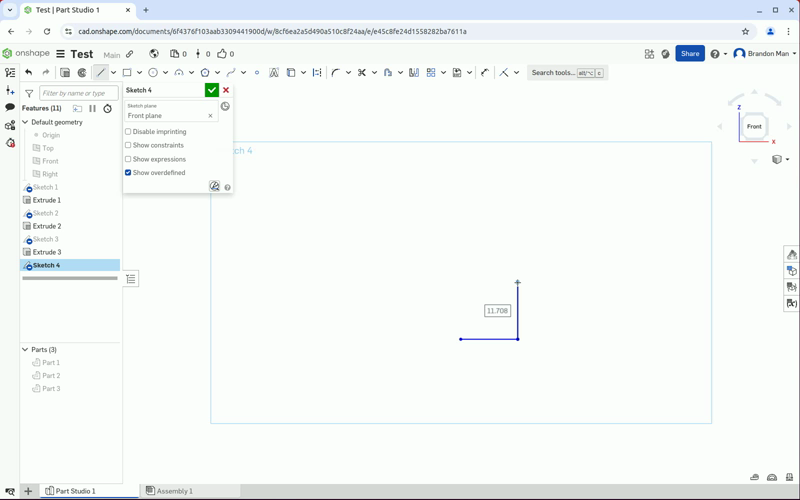
mouse_move(547, 282)
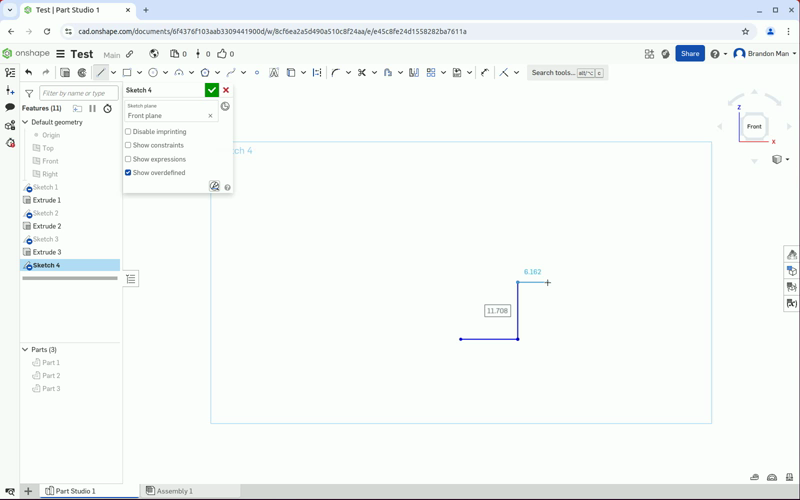
mouse_move(460, 282)
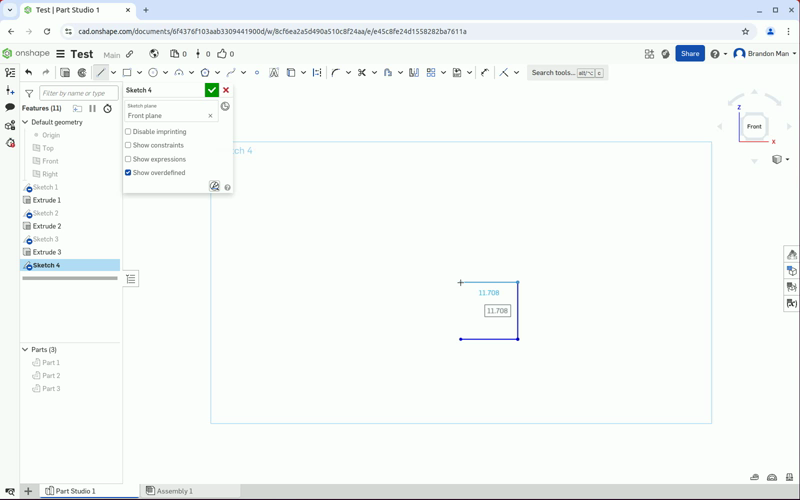
click(460, 282)
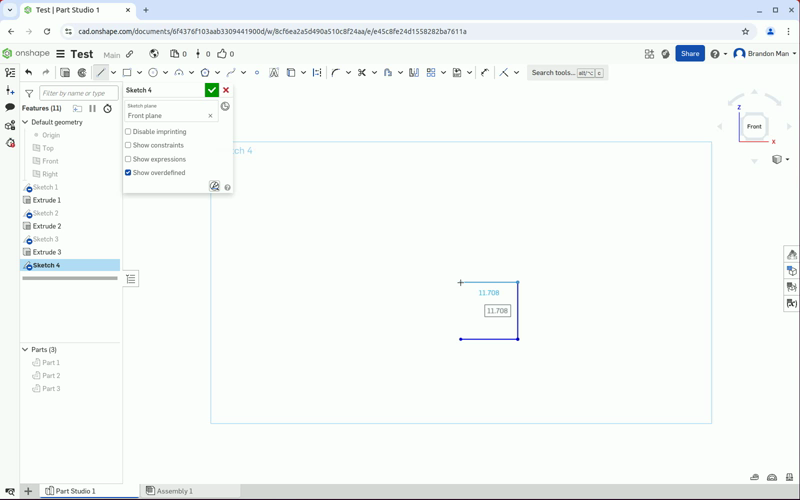
key_up(shift)
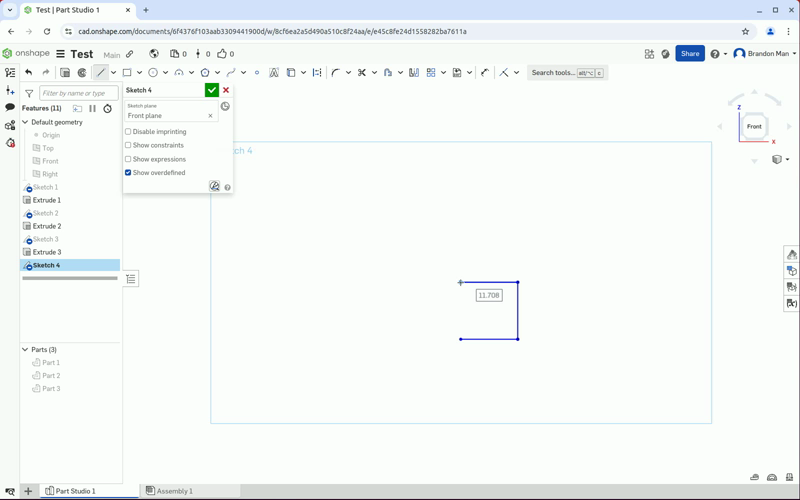
mouse_move(490, 282)
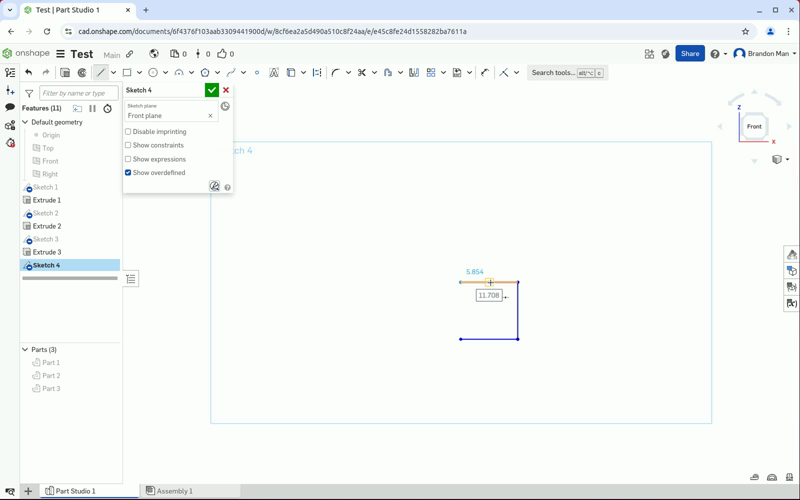
key_down(shift)
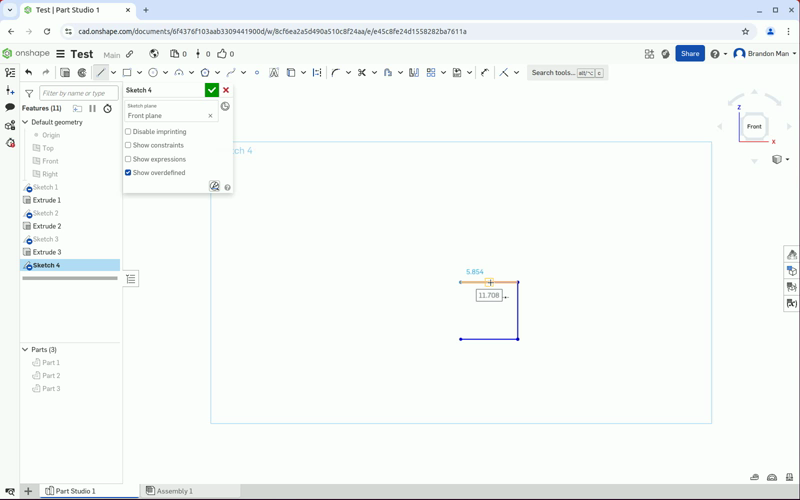
mouse_move(460, 339)
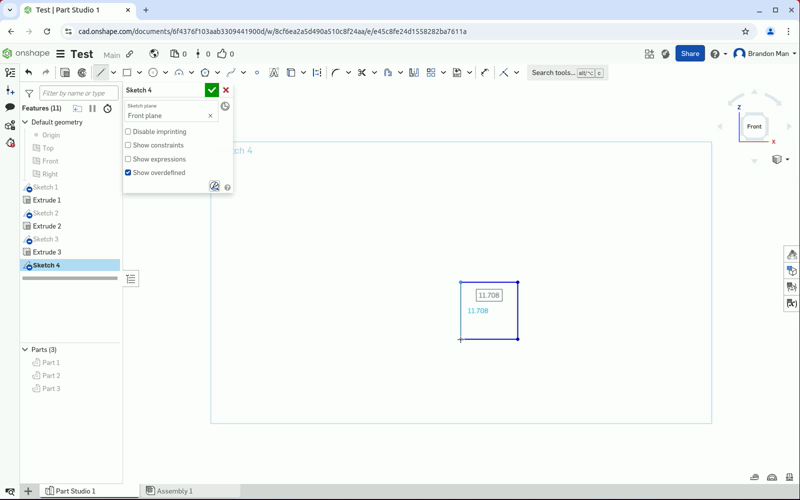
key_up(shift)
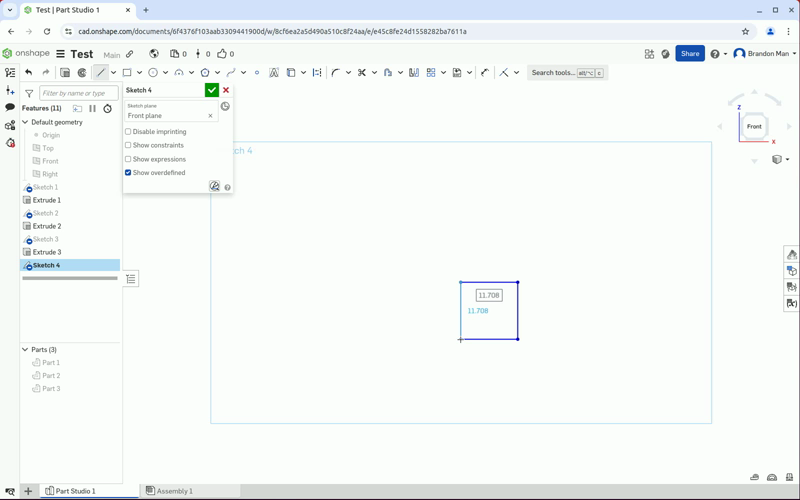
click(460, 339)
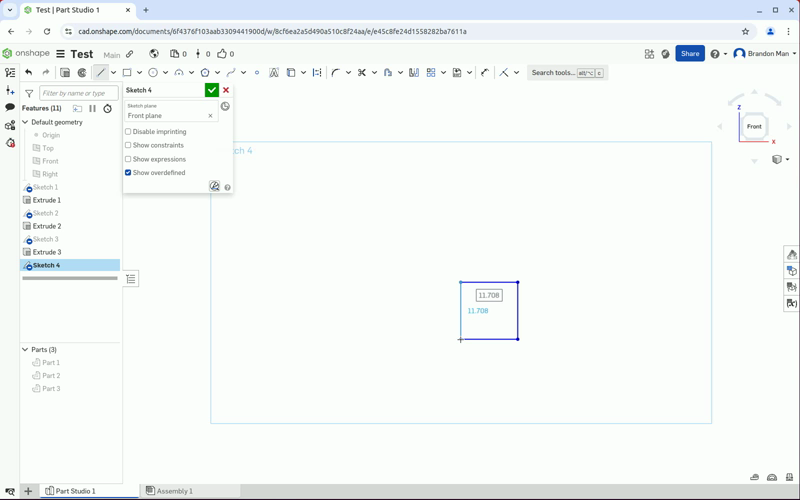
key(esc)
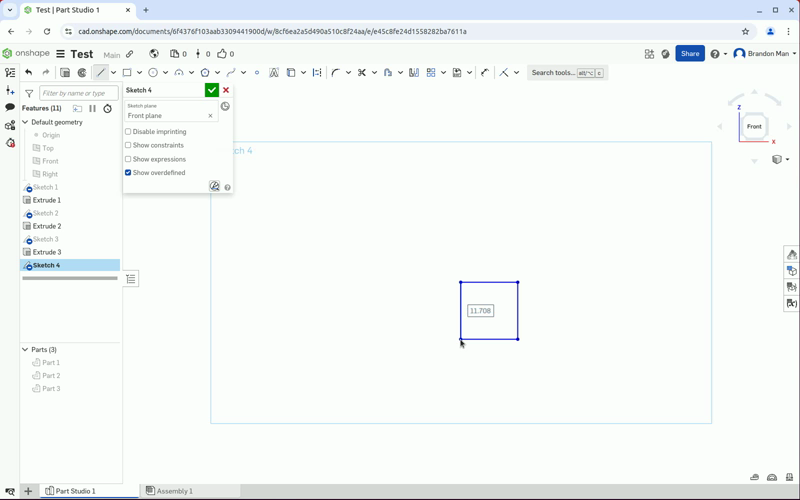
mouse_move(513, 293)
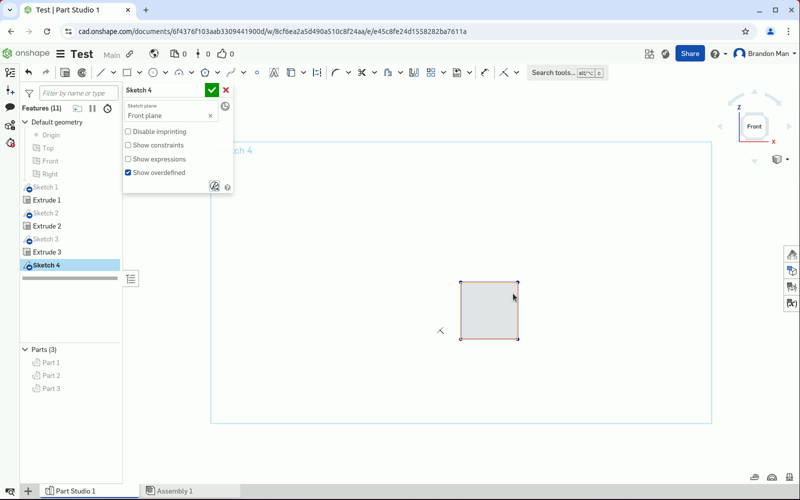
click(513, 293)
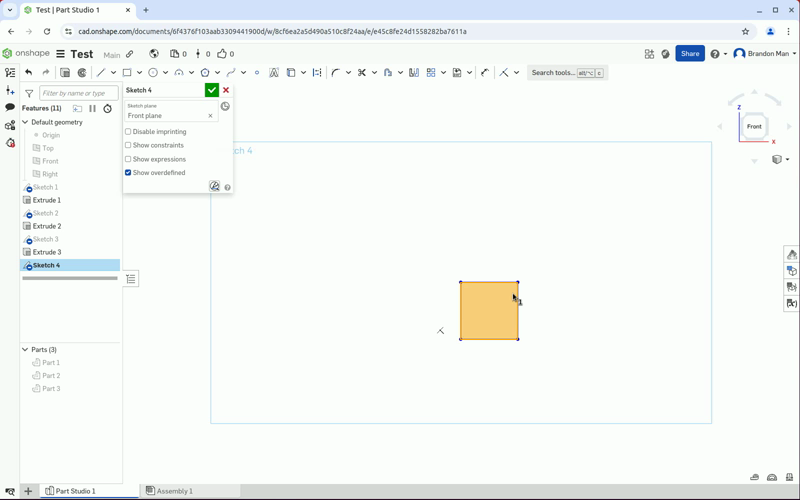
mouse_move(73, 352)
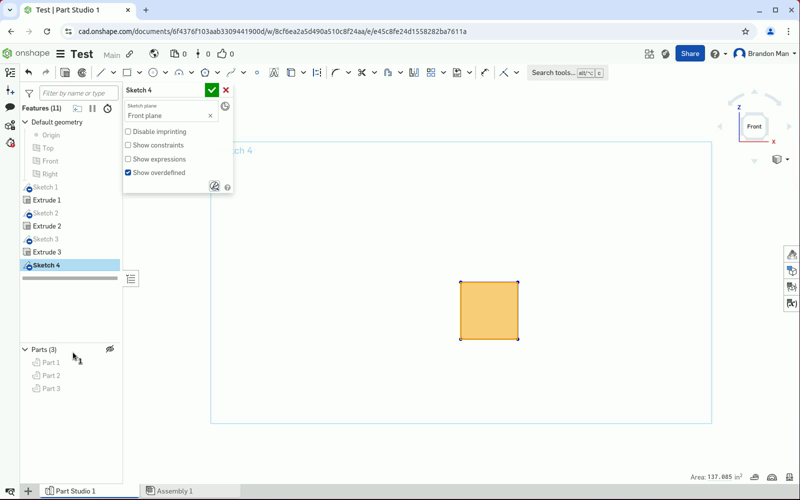
key(shift+y)
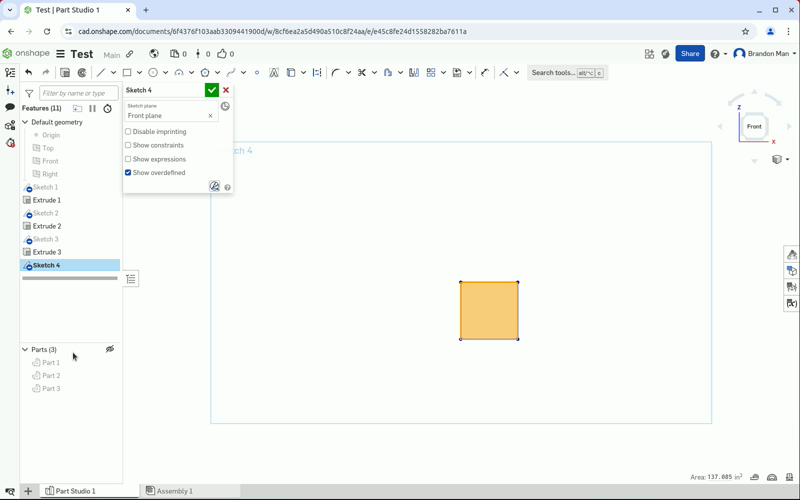
key(shift+e)
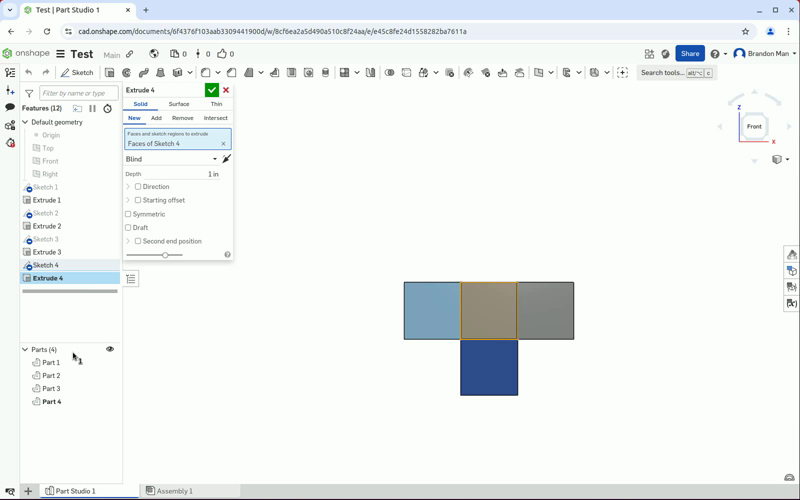
mouse_move(143, 106)
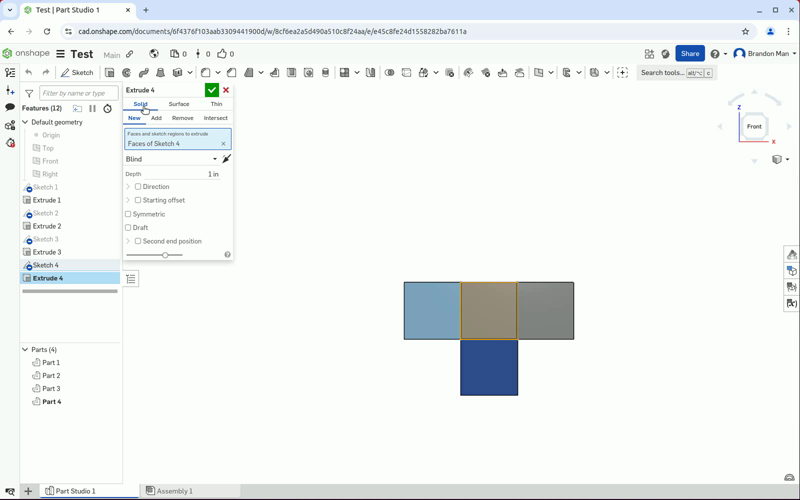
click(143, 106)
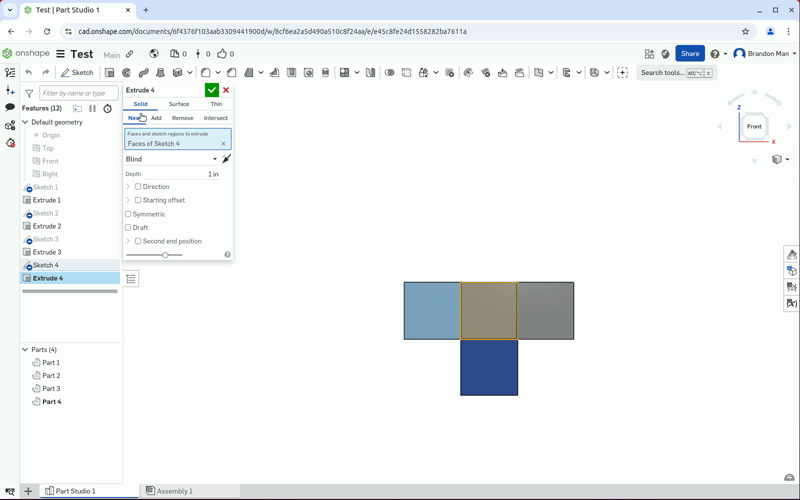
mouse_move(137, 120)
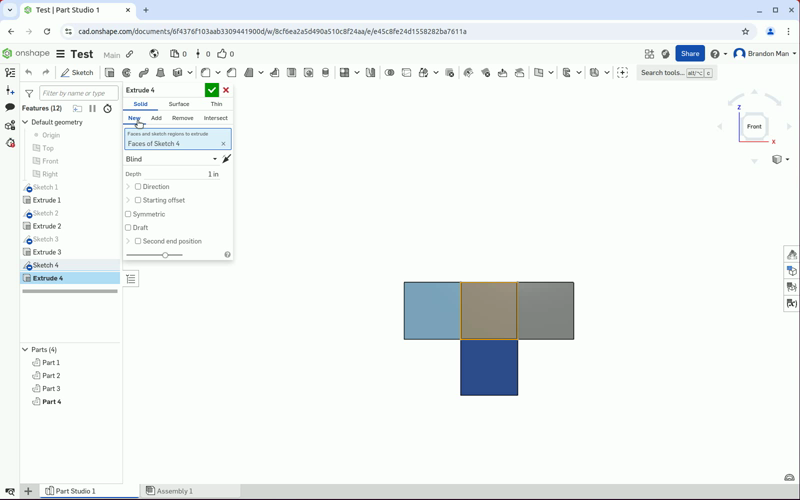
click(137, 120)
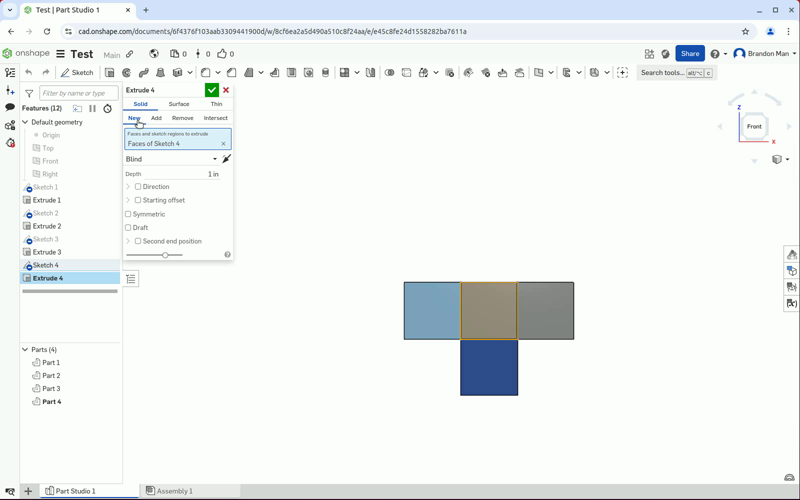
key(tab, 4)
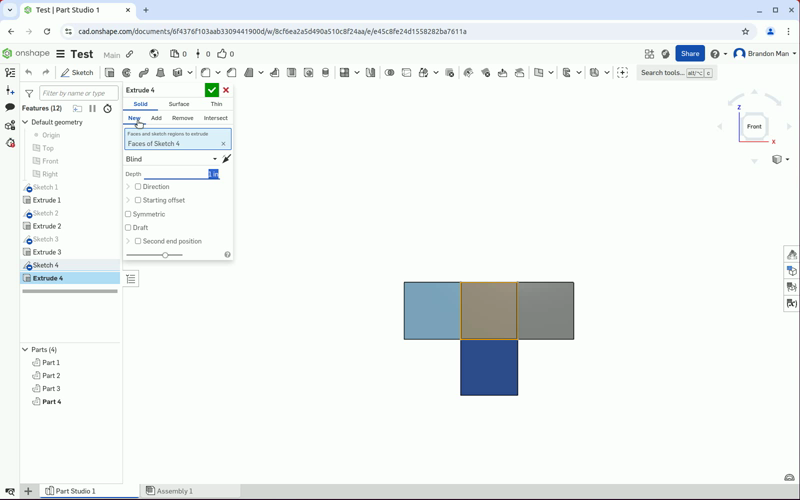
text(14.443)
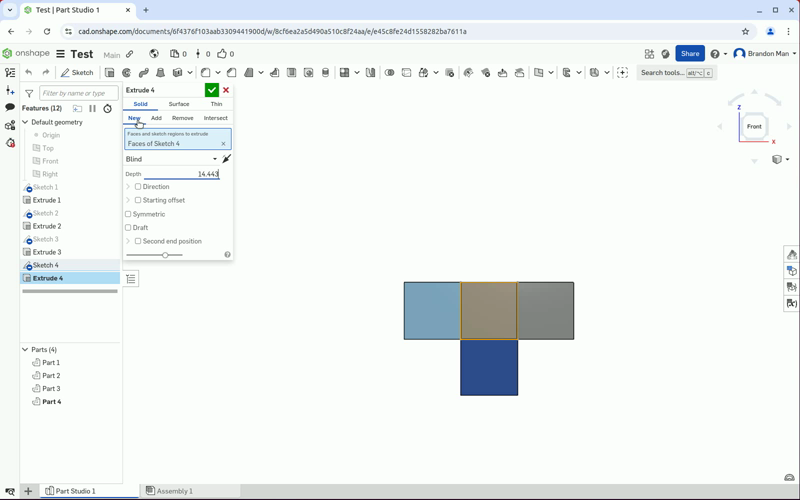
key(enter)
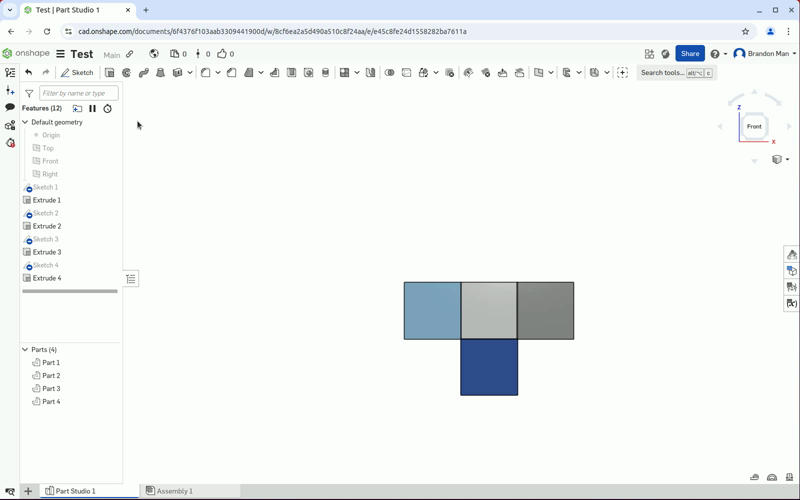
key(shift+h)
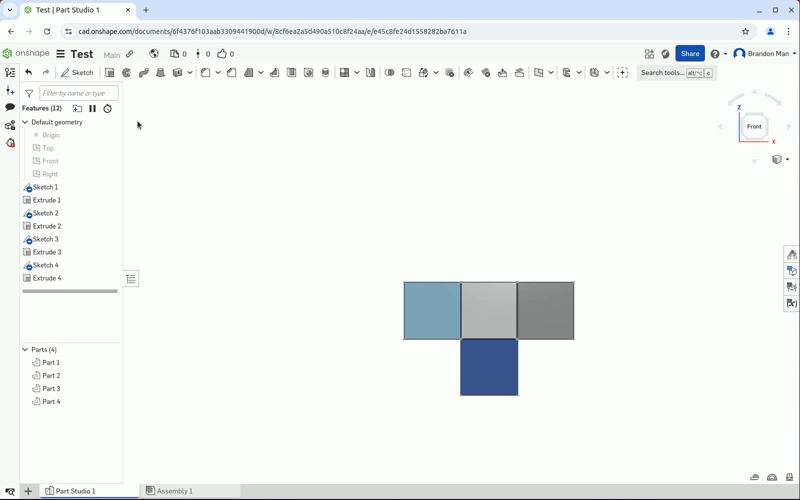
key(shift+h)
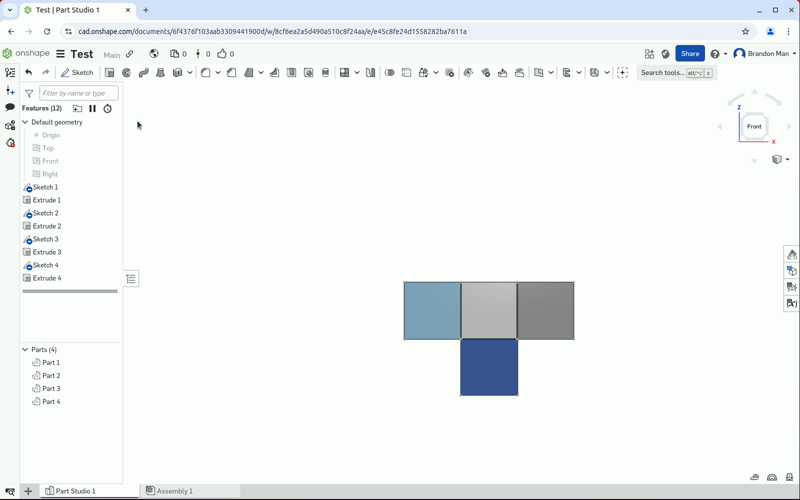
key(shift+7)
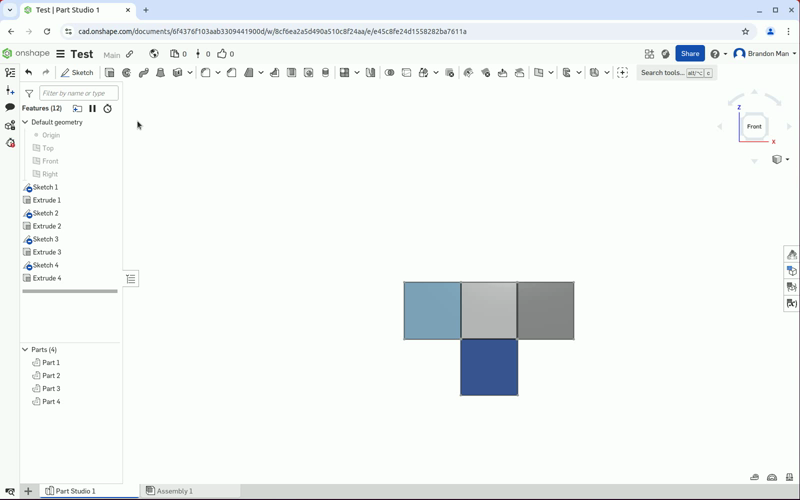
key(left, 2)
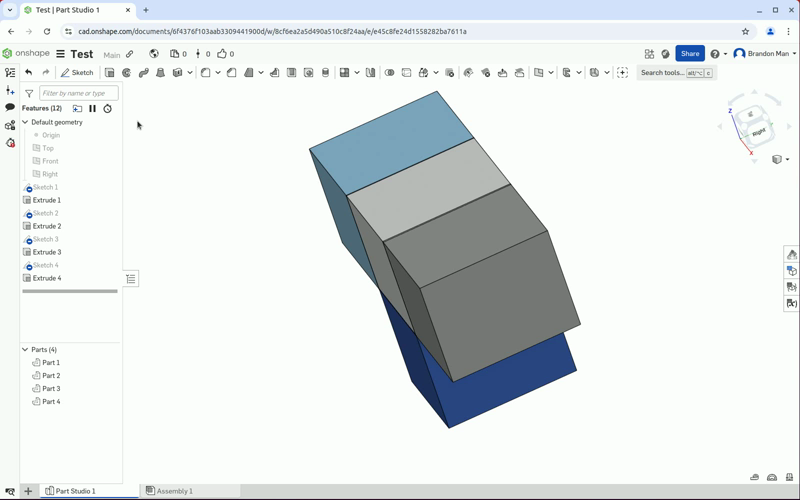
key(down, 2)
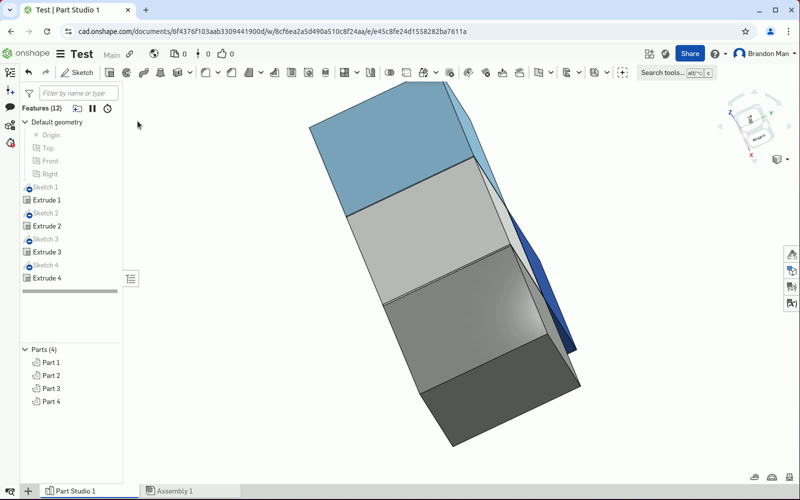
key(up, 2)
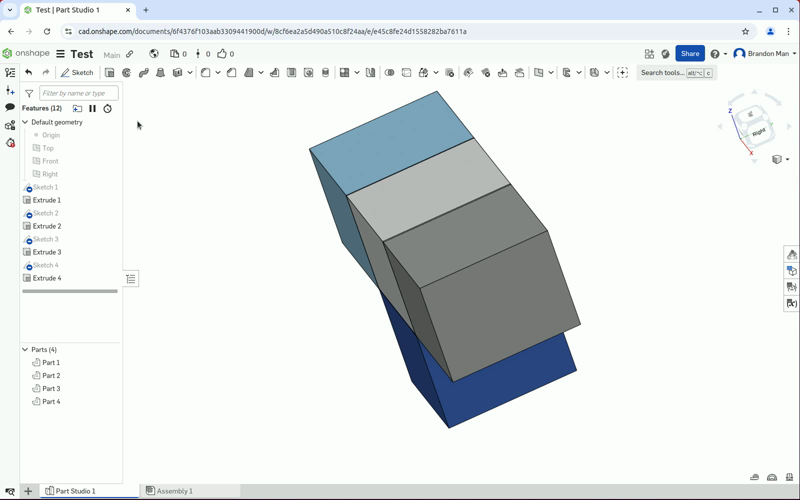
key(right, 2)
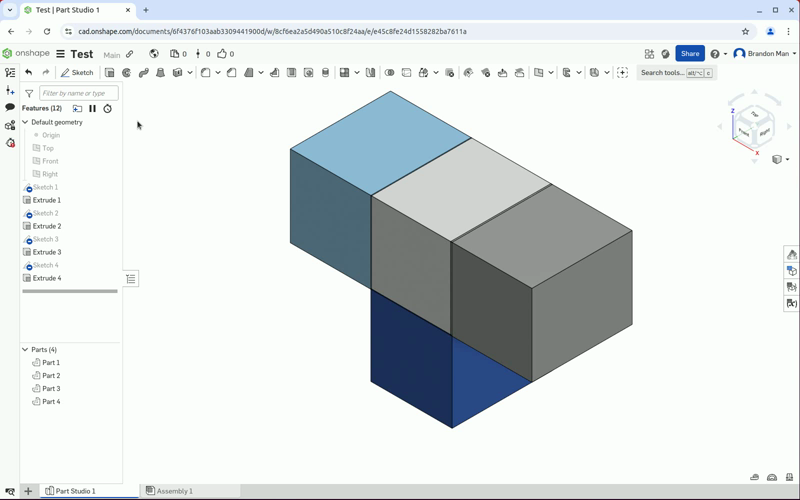
mouse_move(73, 189)
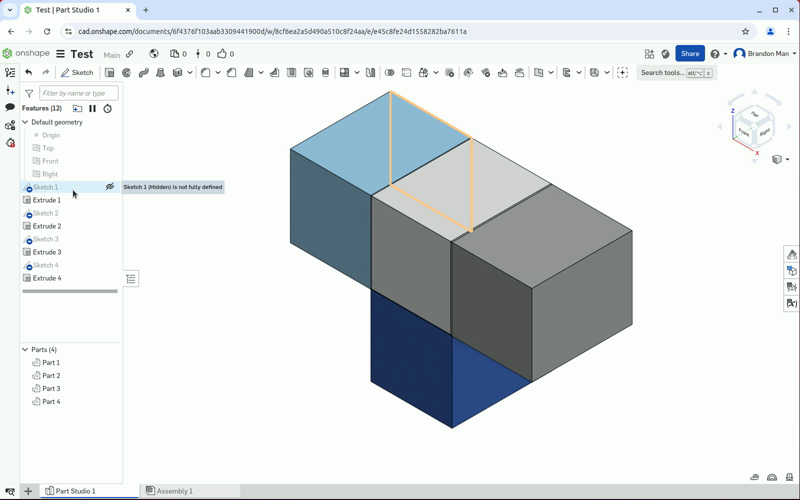
click(73, 189)